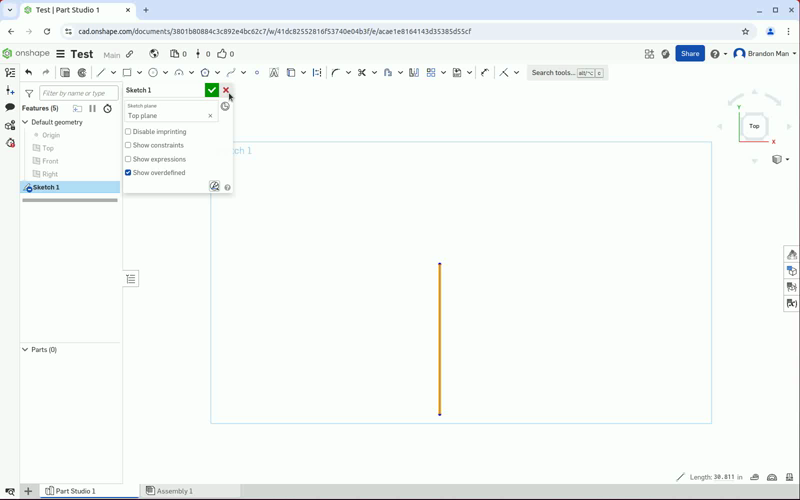
key(shift+h)
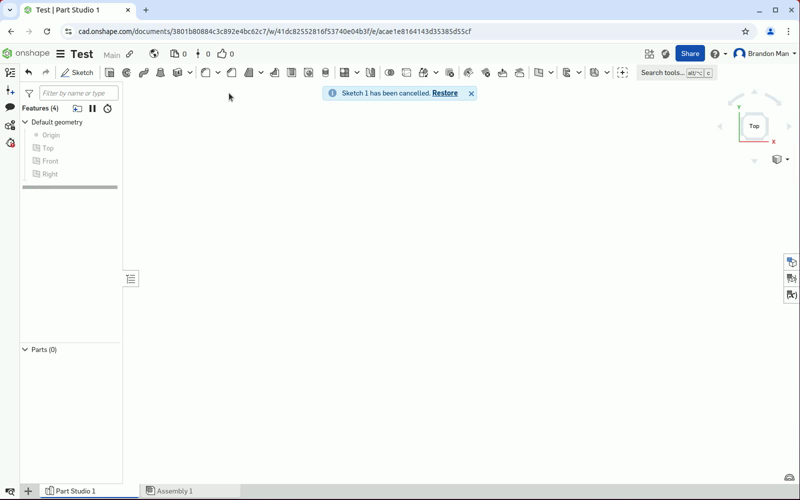
mouse_move(73, 352)
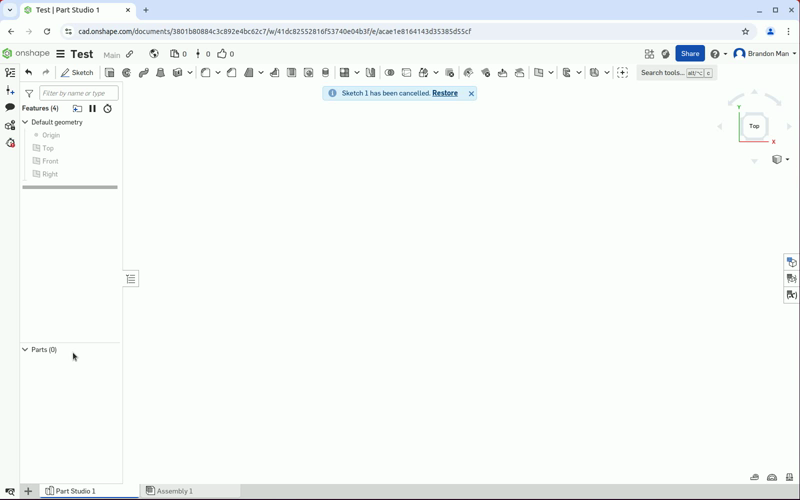
key(y)
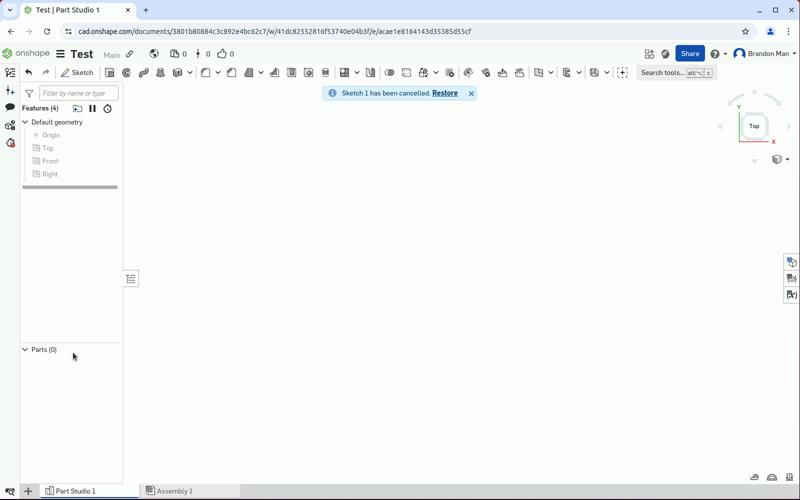
key(shift+p)
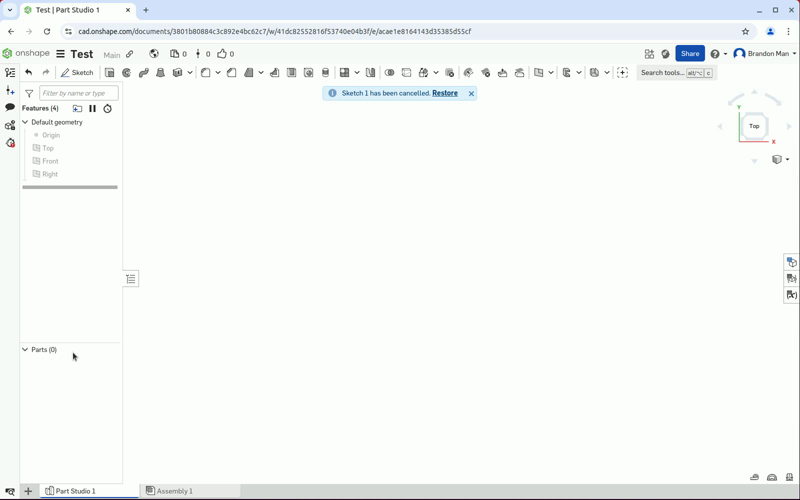
key(space)
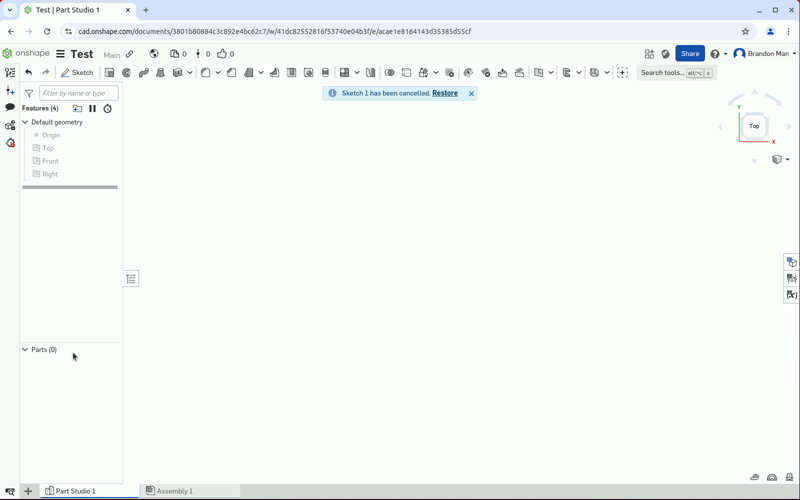
key_down(shift)
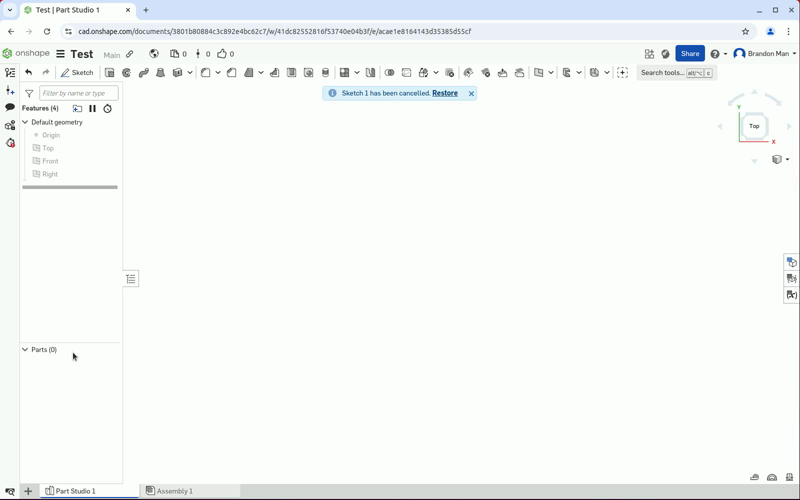
key(up)
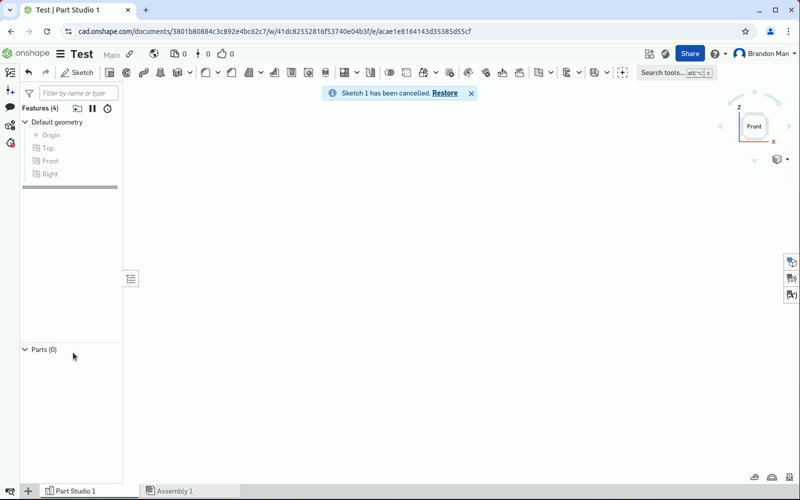
key_up(shift)
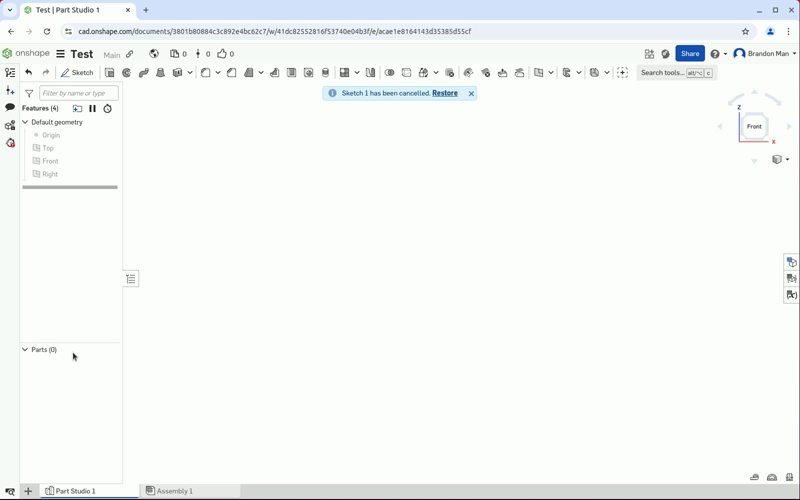
mouse_move(73, 352)
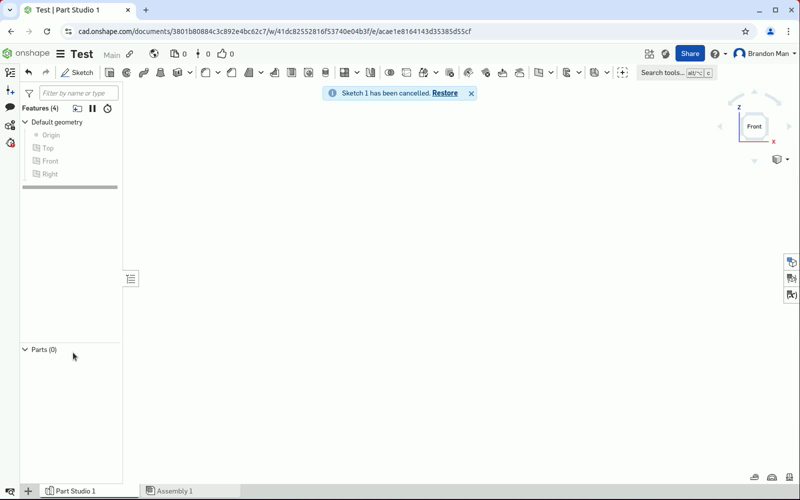
key(shift+y)
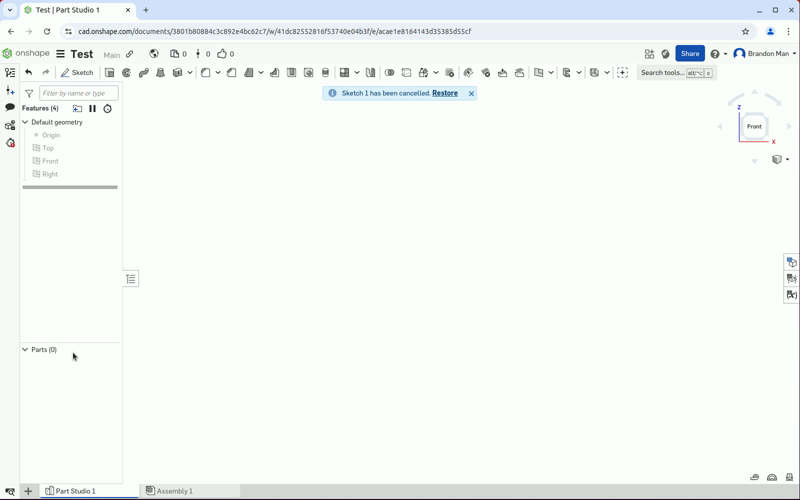
key(shift+s)
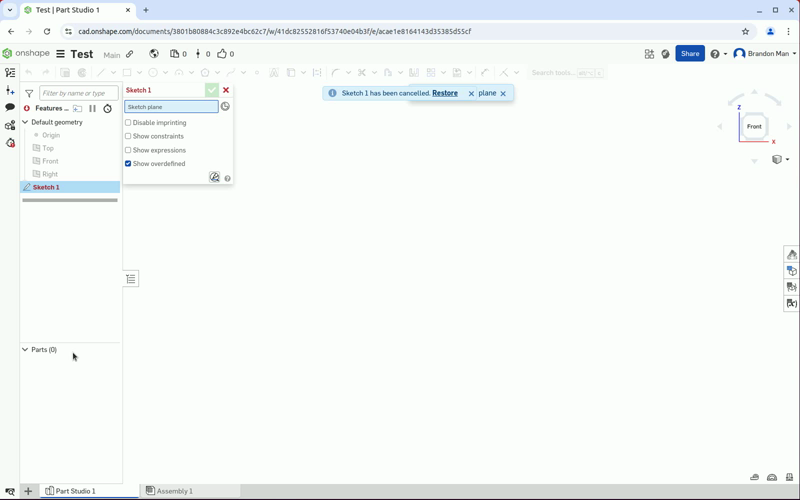
mouse_move(73, 163)
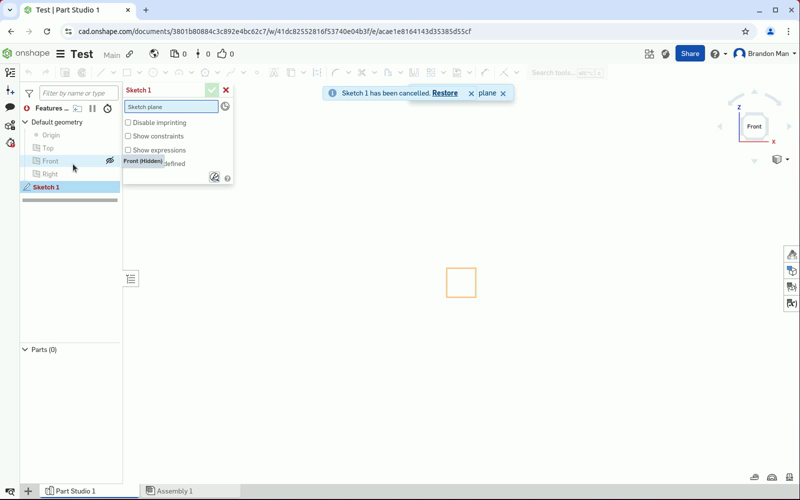
click(73, 163)
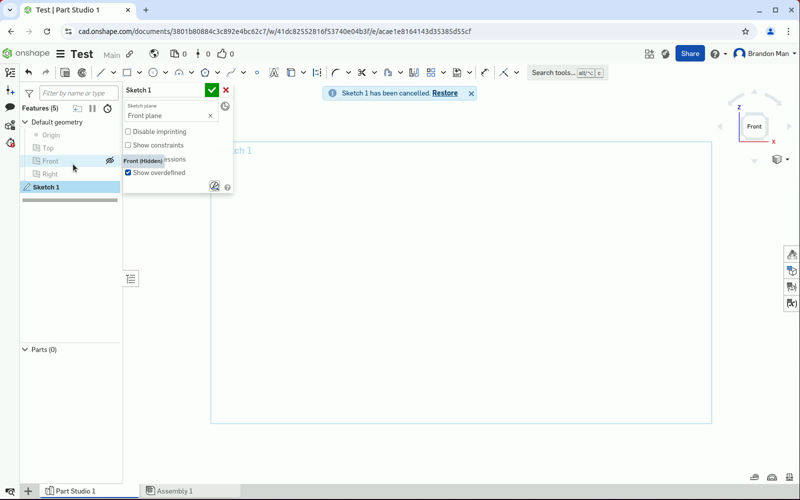
mouse_move(73, 352)
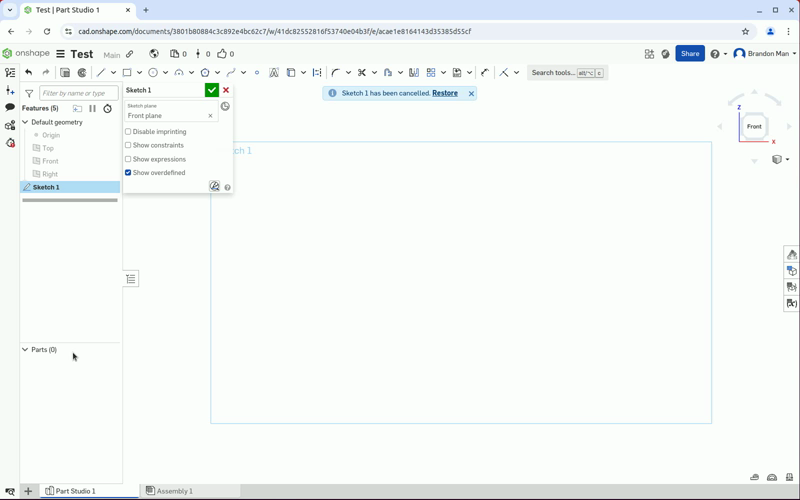
key(y)
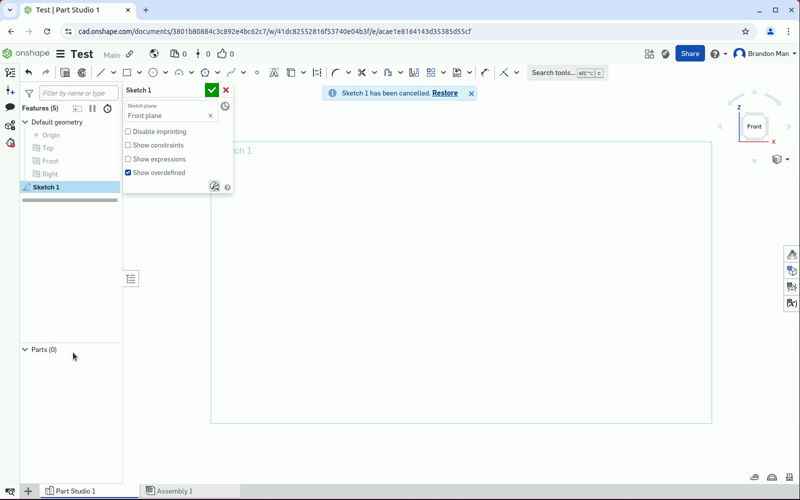
key(l)
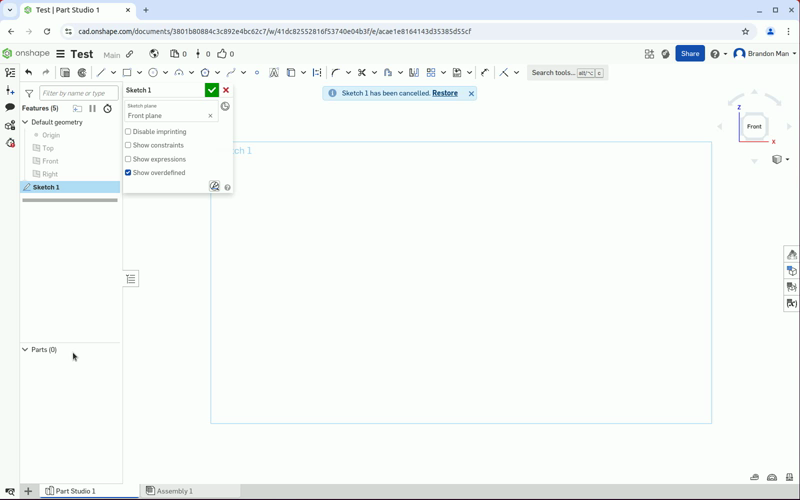
key_down(shift)
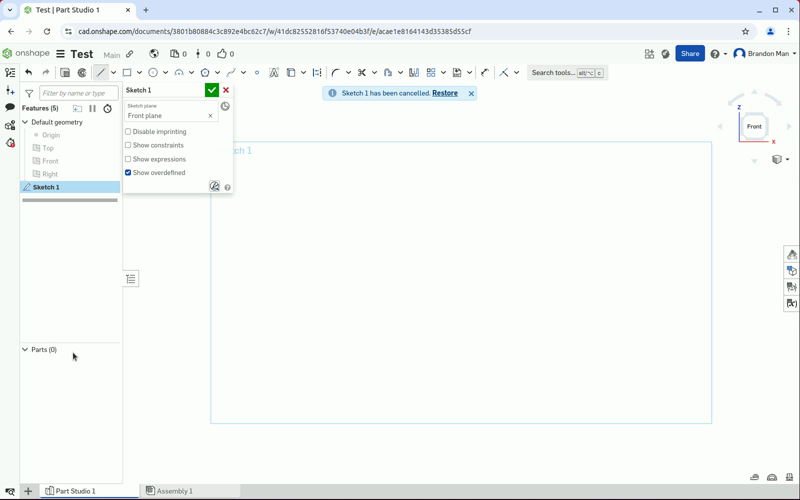
mouse_move(460, 262)
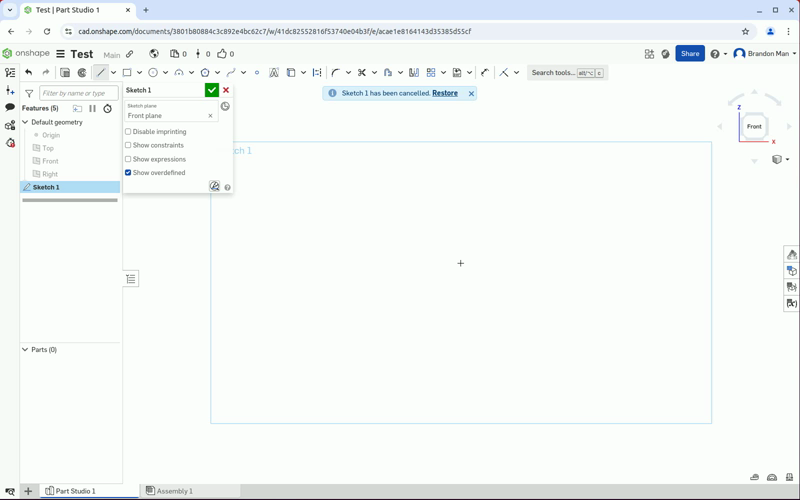
click(460, 262)
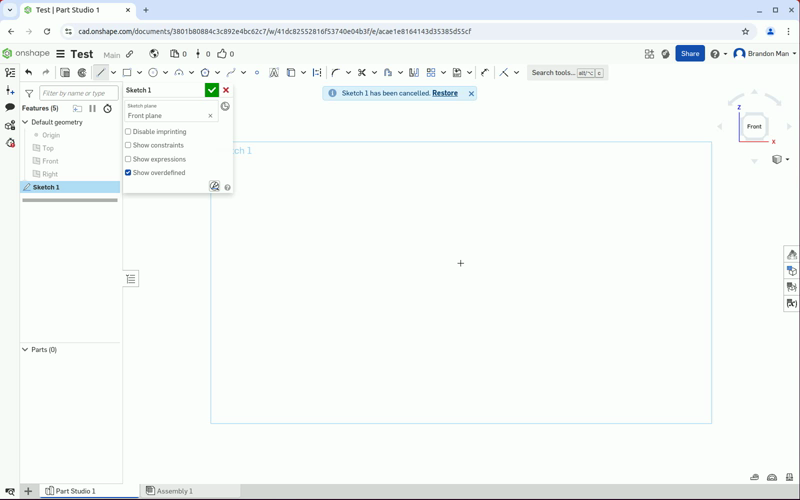
key_up(shift)
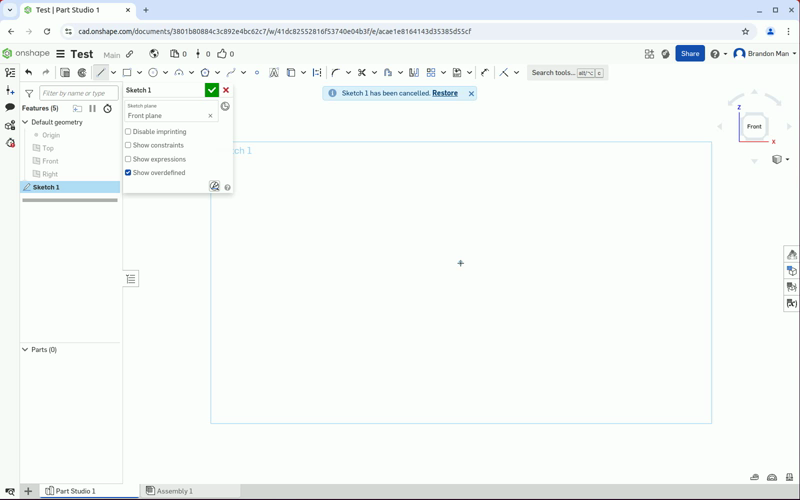
key_down(shift)
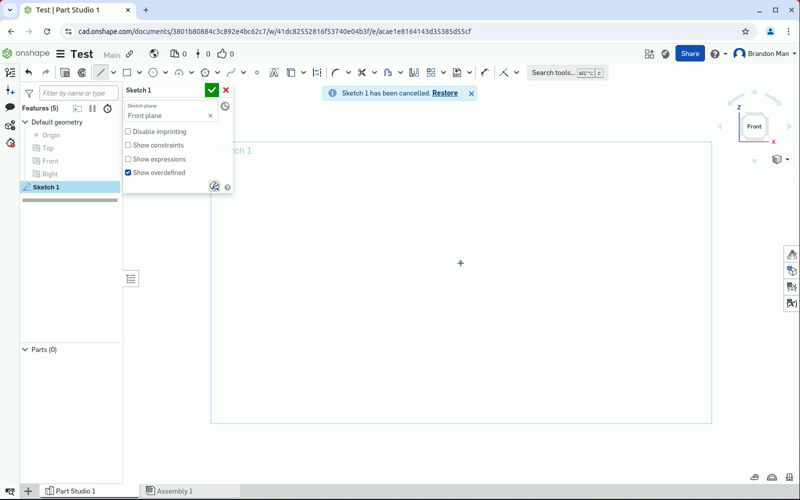
mouse_move(490, 262)
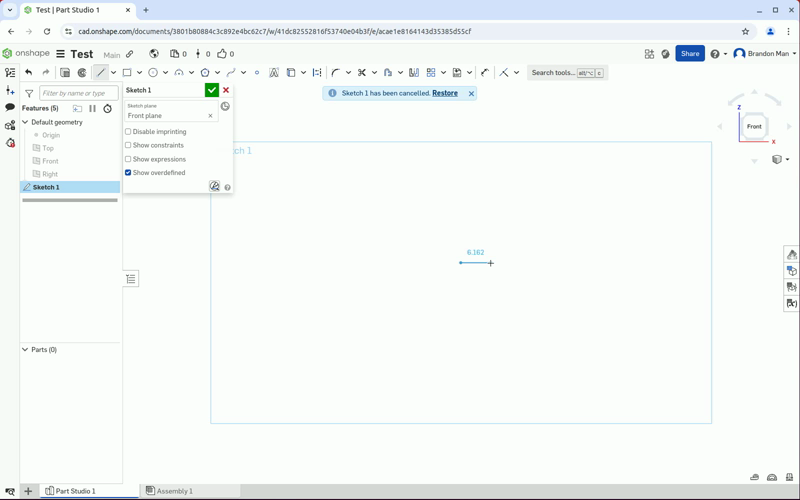
mouse_move(502, 263)
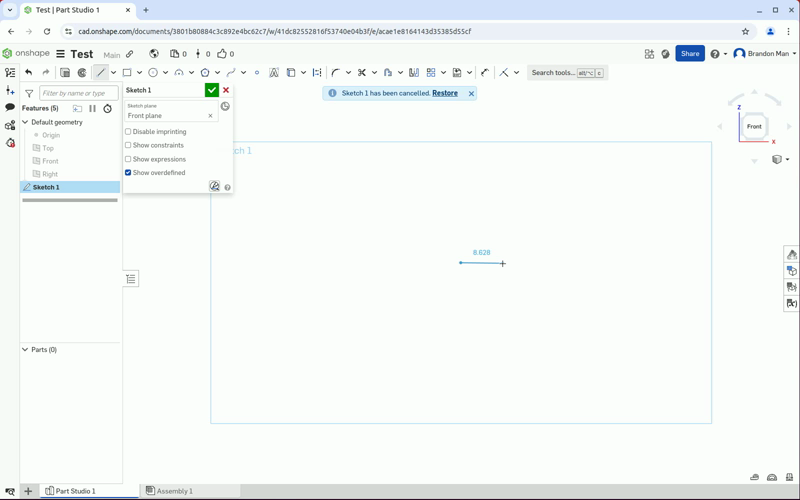
click(502, 263)
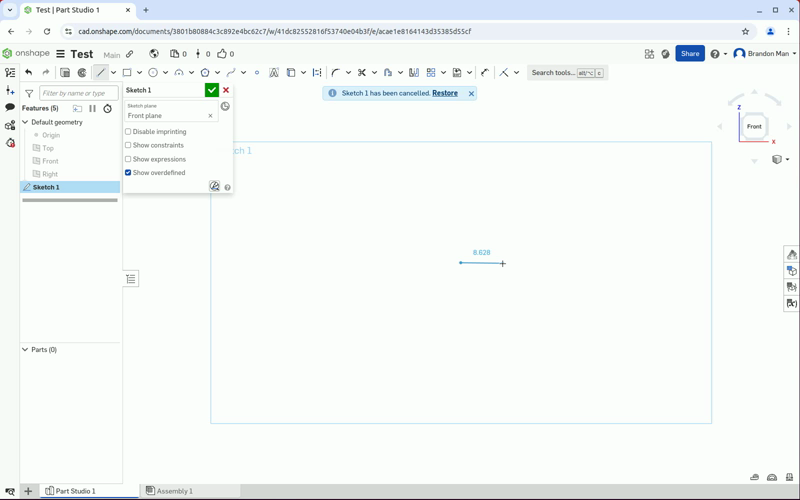
key_up(shift)
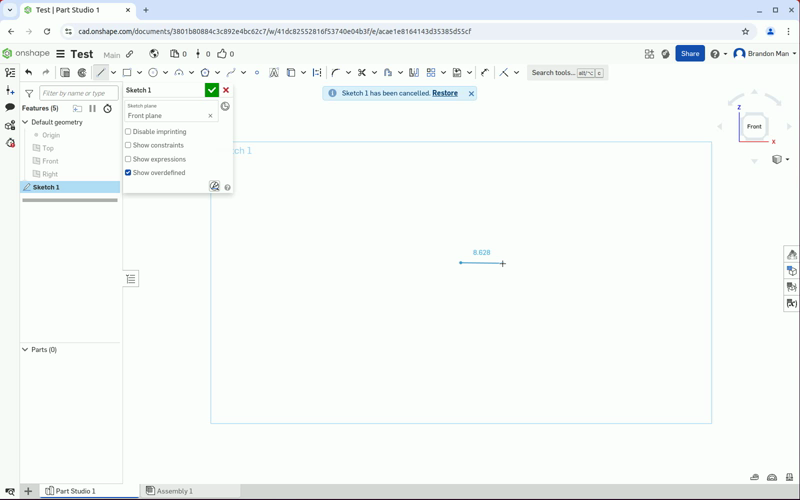
key_down(shift)
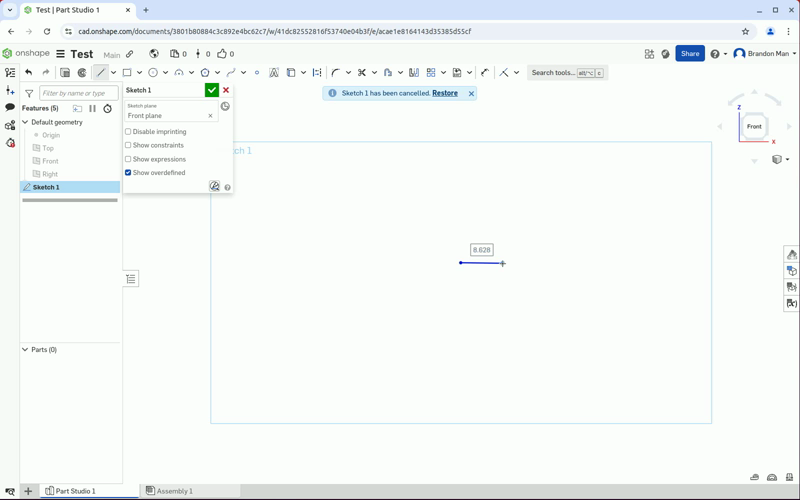
mouse_move(532, 263)
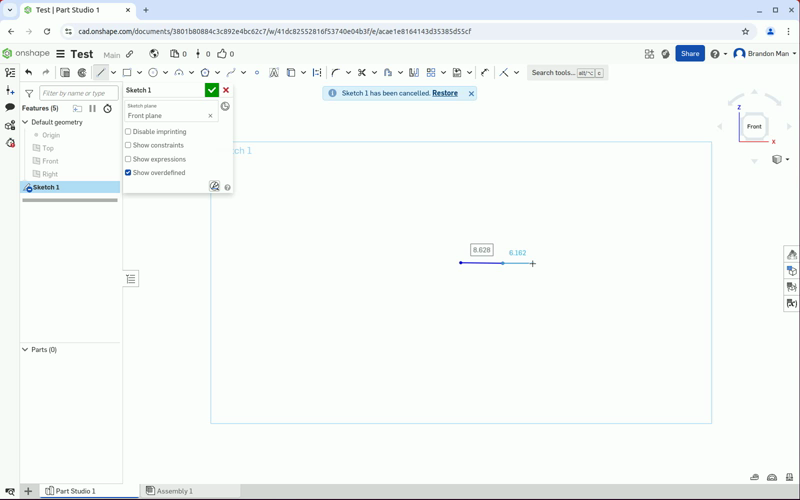
mouse_move(502, 221)
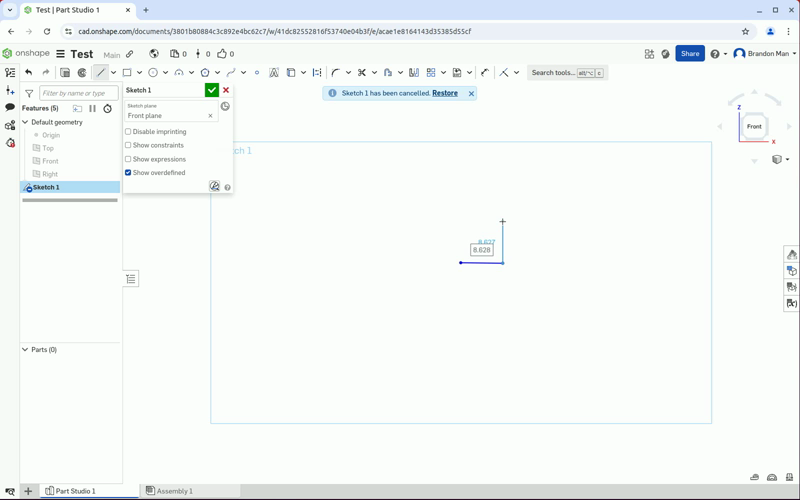
click(502, 221)
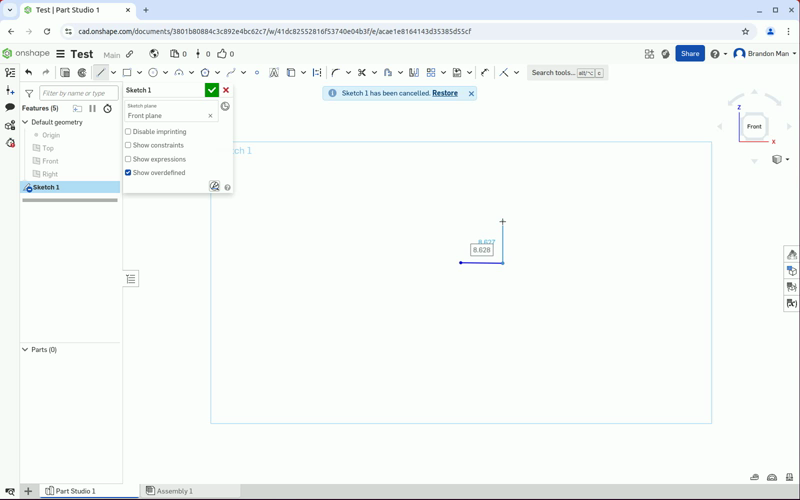
key_up(shift)
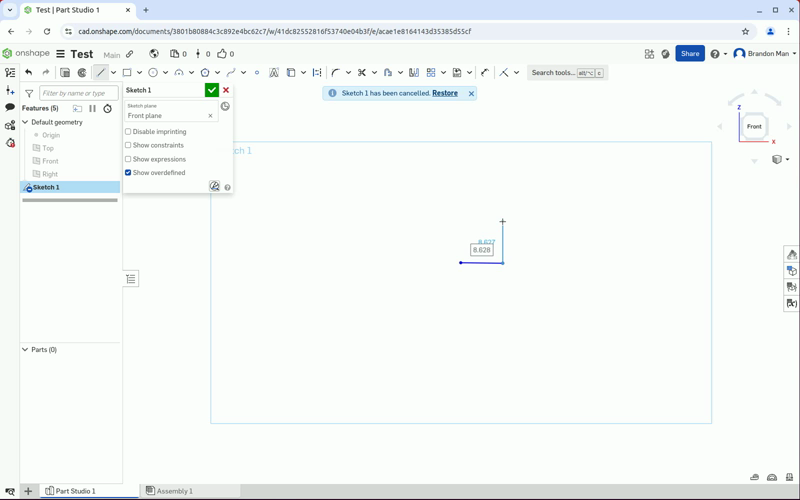
key_down(shift)
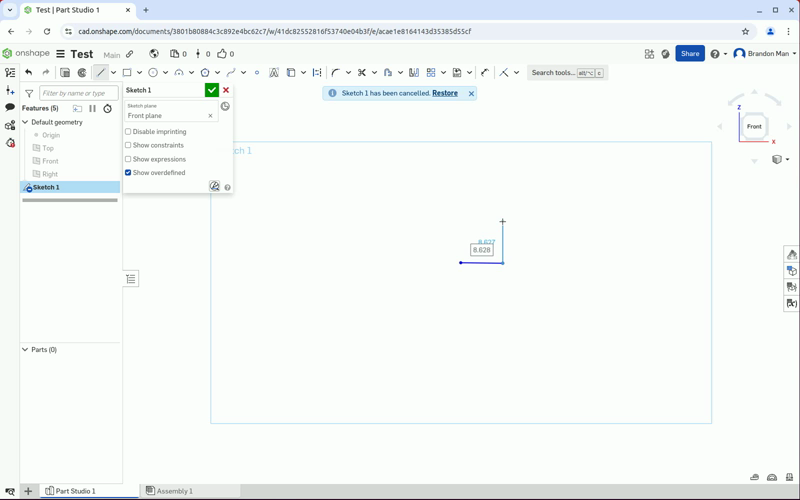
mouse_move(532, 221)
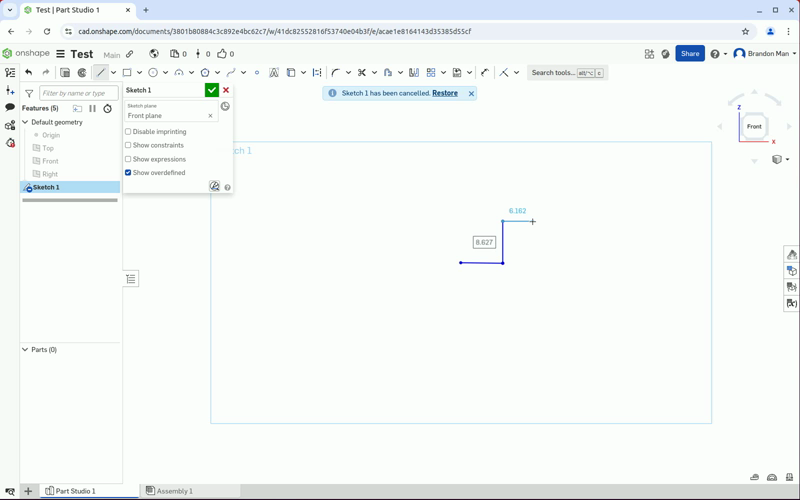
mouse_move(460, 221)
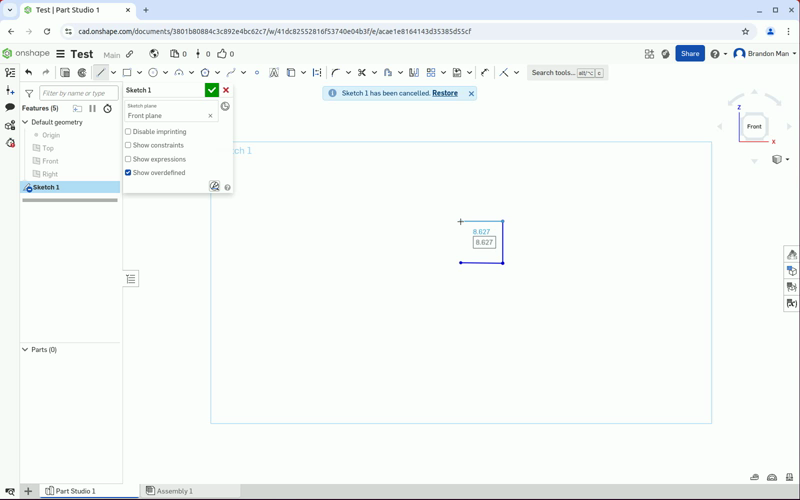
click(460, 221)
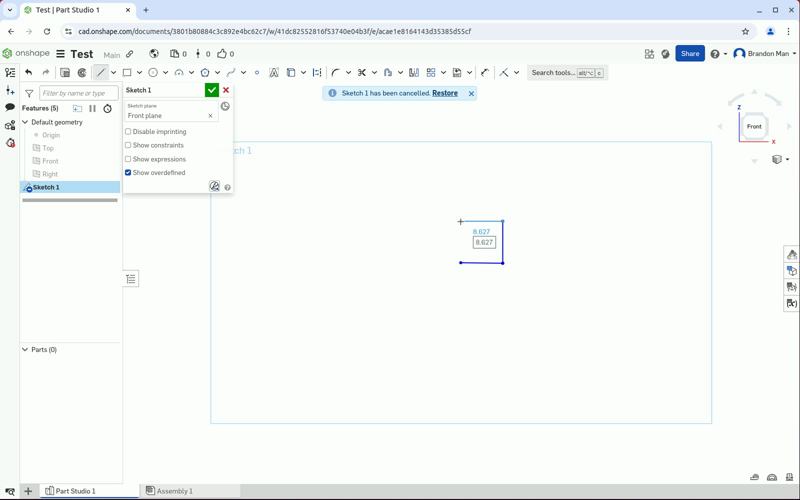
key_up(shift)
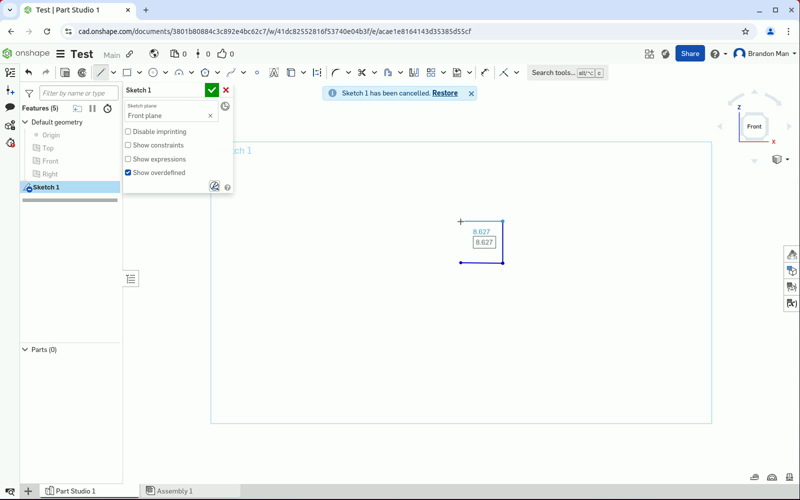
mouse_move(490, 221)
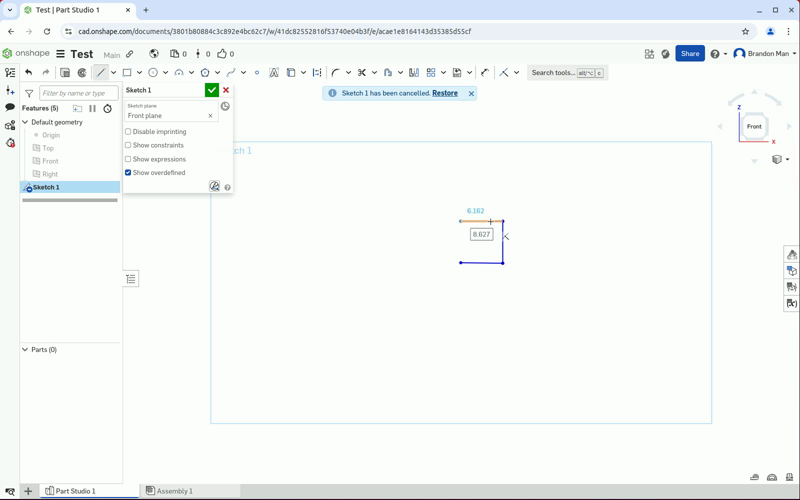
key_down(shift)
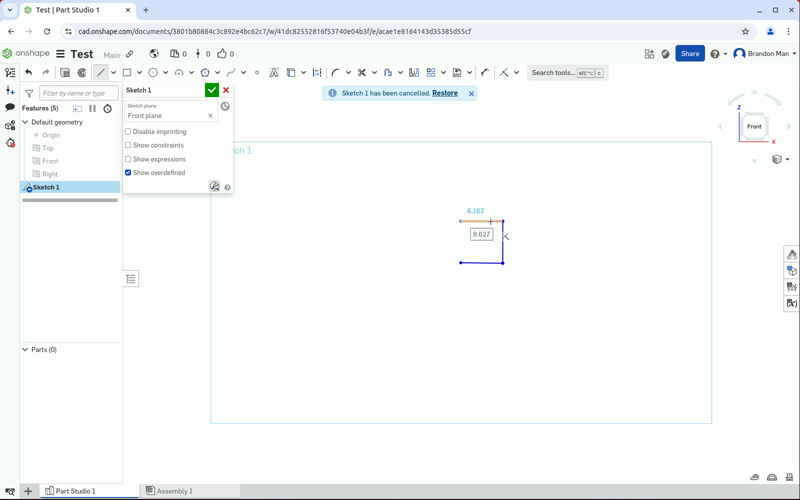
mouse_move(460, 262)
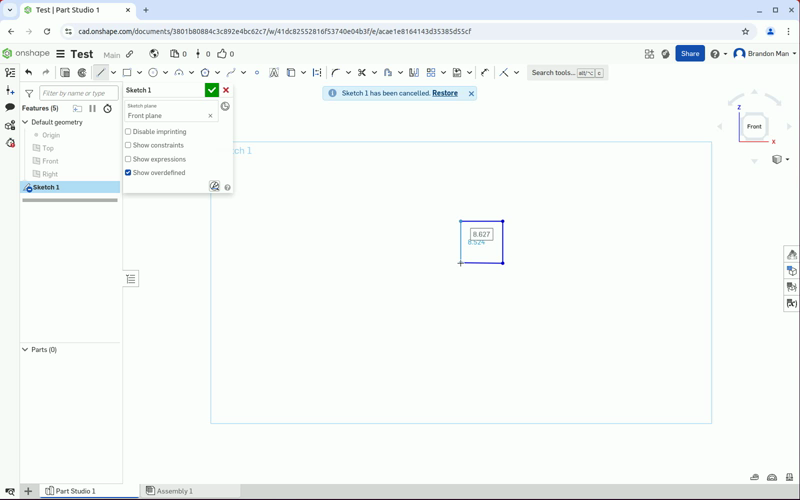
key_up(shift)
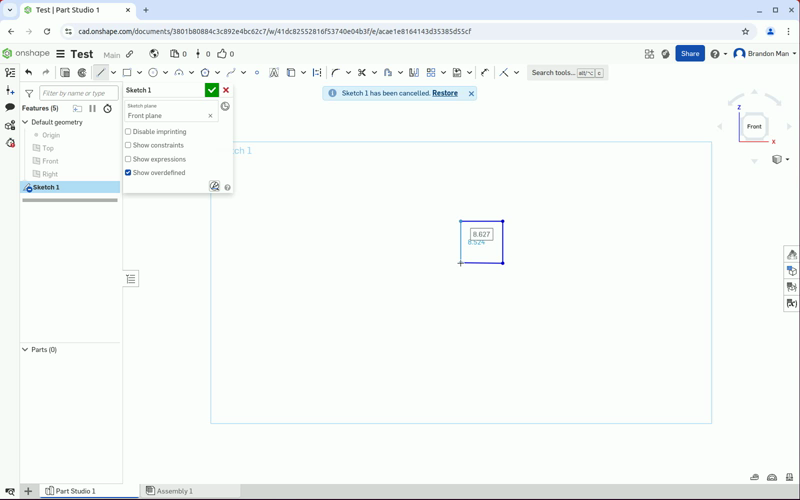
click(460, 262)
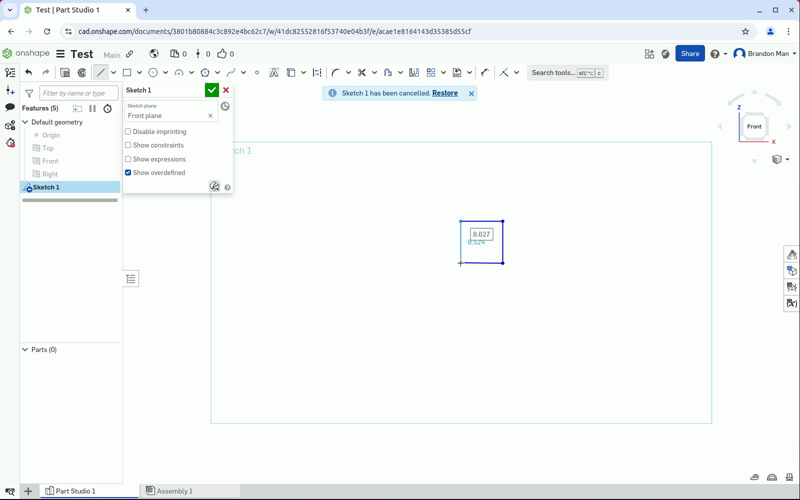
key(esc)
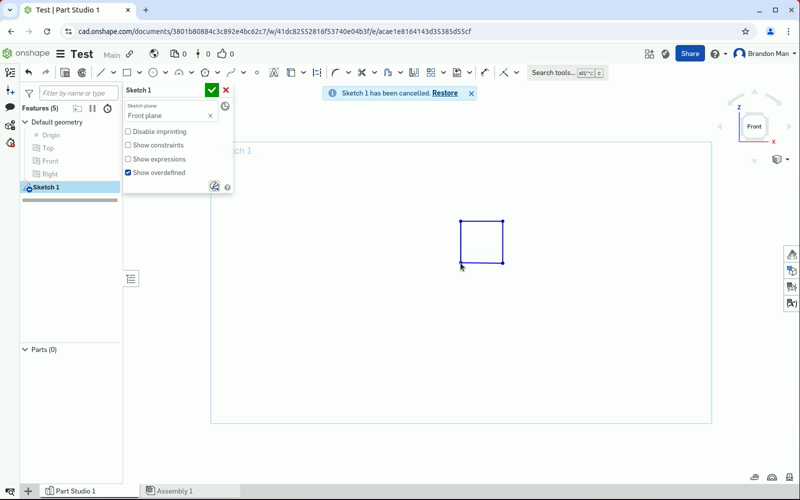
mouse_move(486, 256)
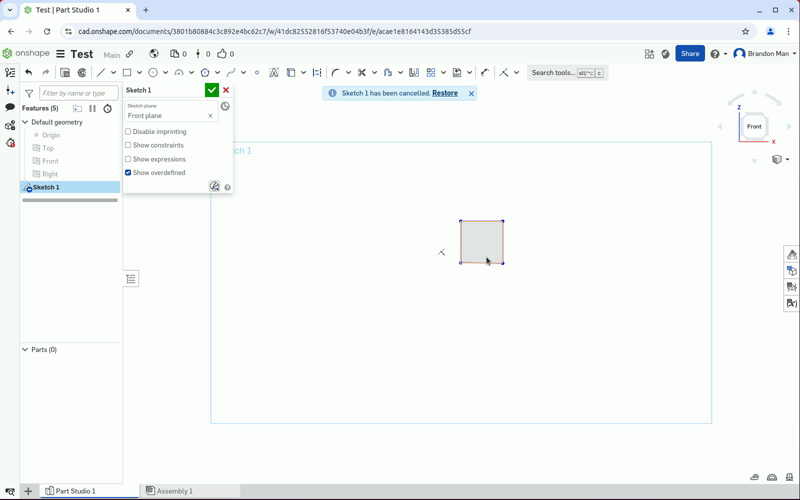
scroll(6)
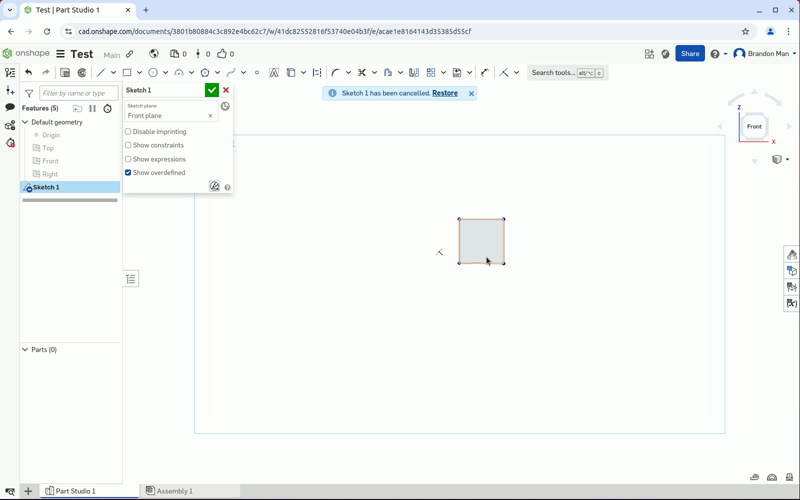
scroll(6)
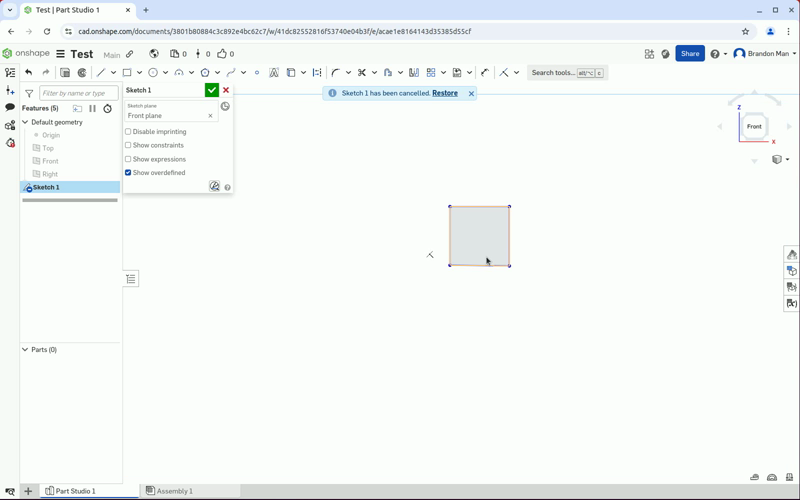
scroll(6)
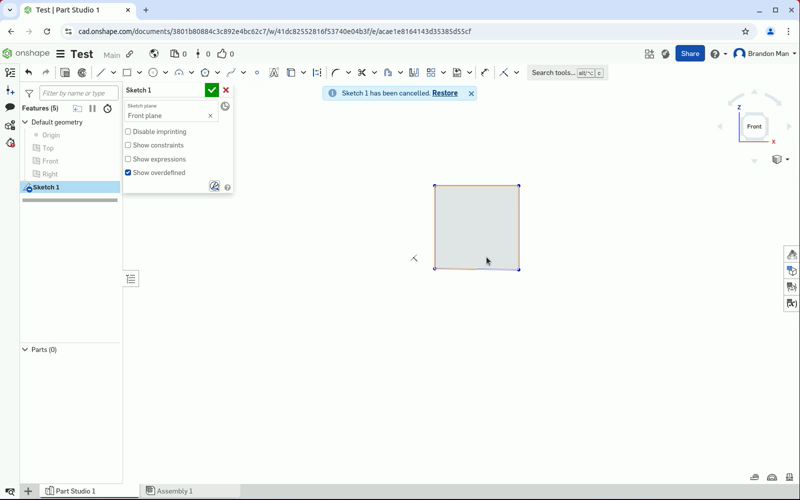
scroll(6)
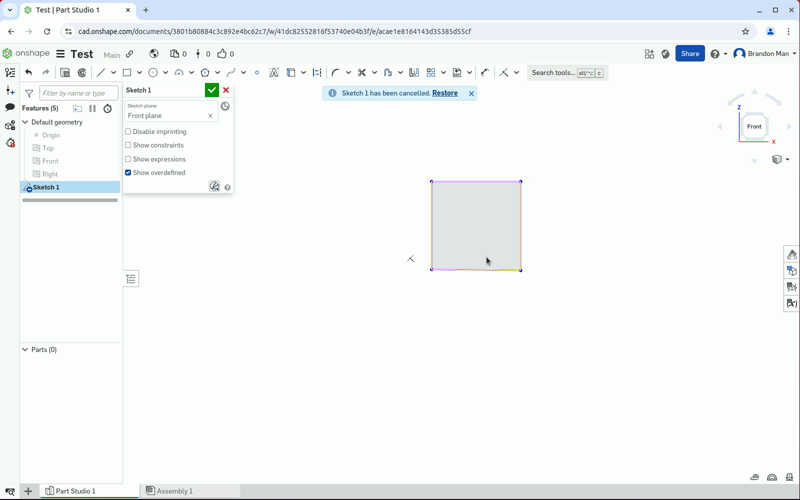
scroll(6)
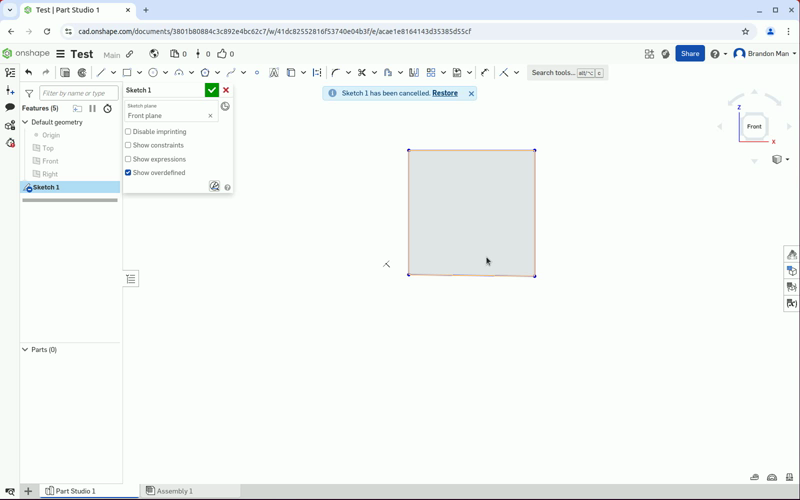
scroll(6)
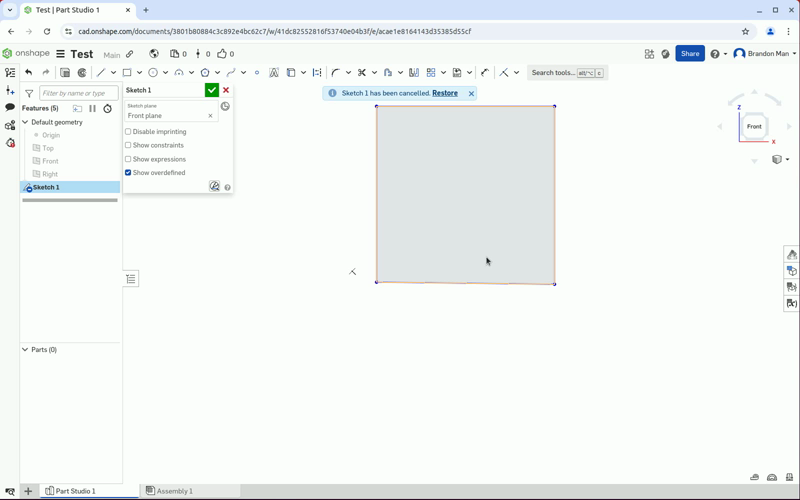
scroll(6)
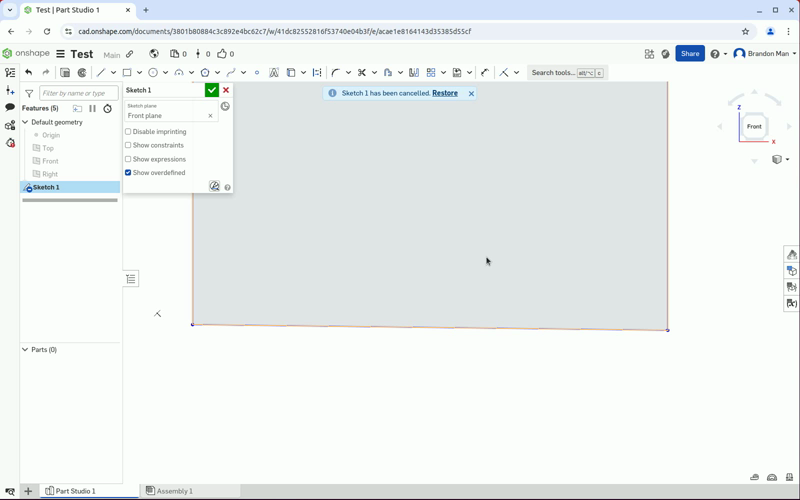
click(486, 256)
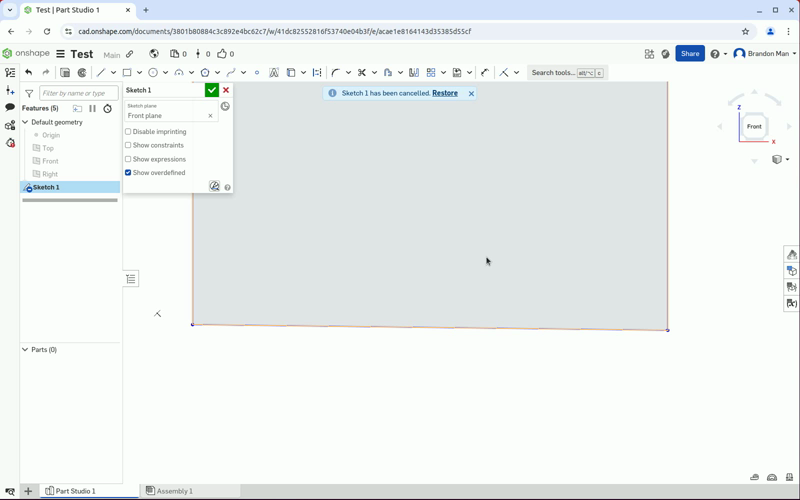
scroll(-6)
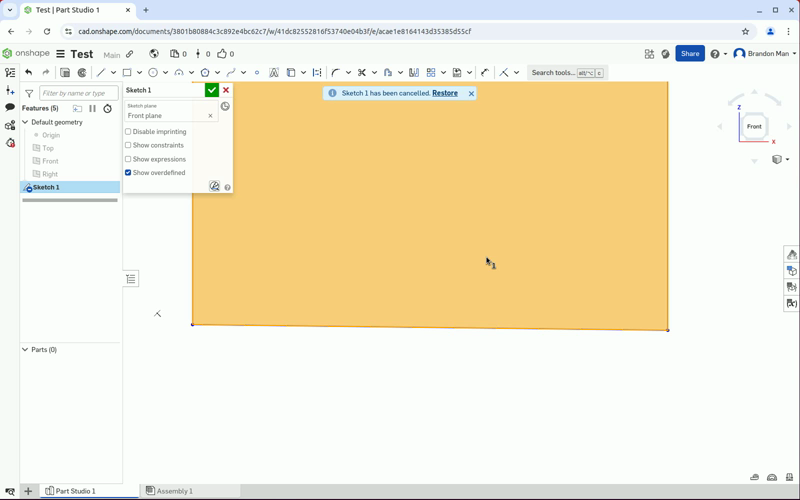
scroll(-6)
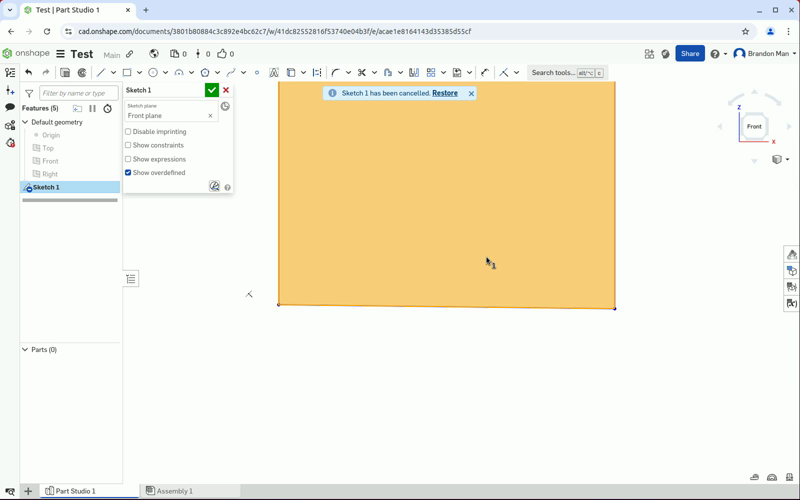
scroll(-6)
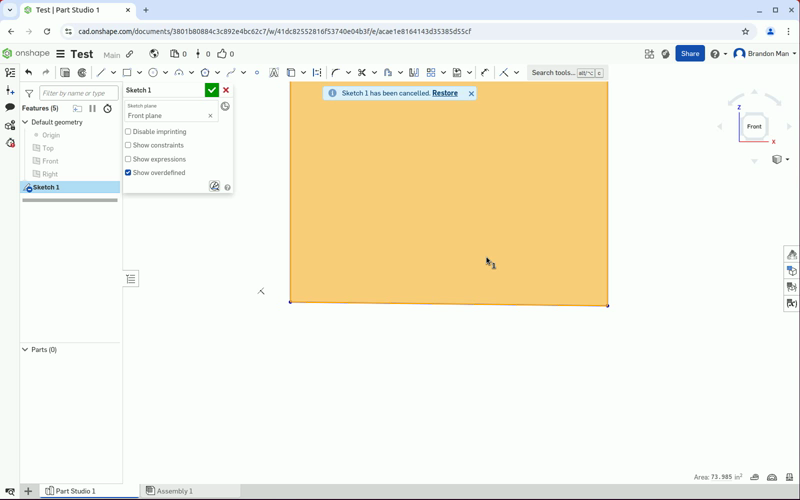
scroll(-6)
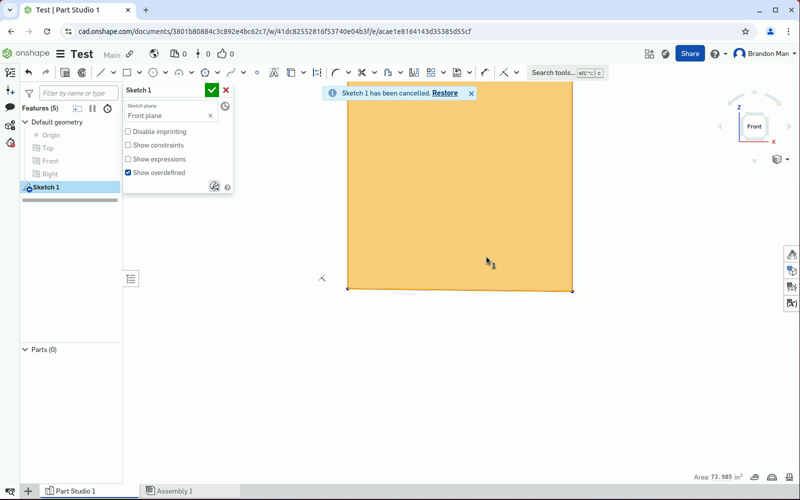
scroll(-6)
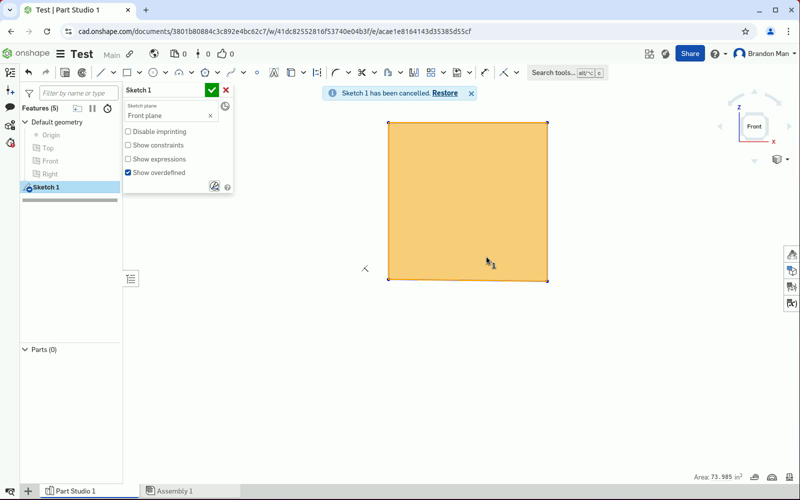
scroll(-6)
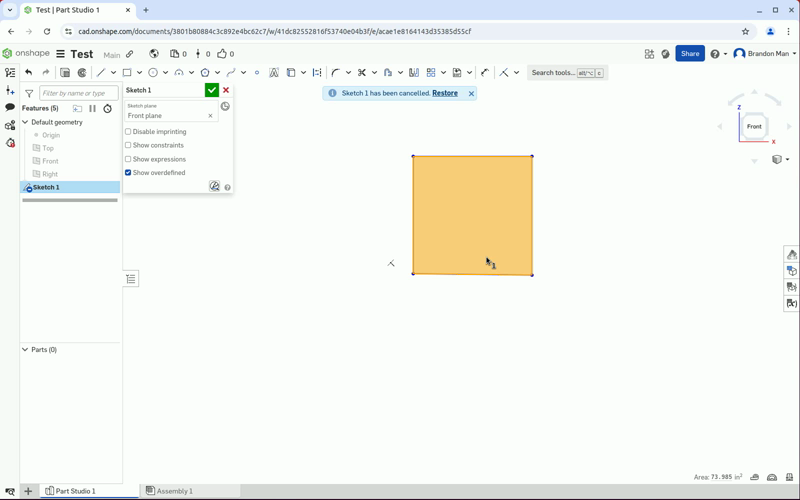
scroll(-6)
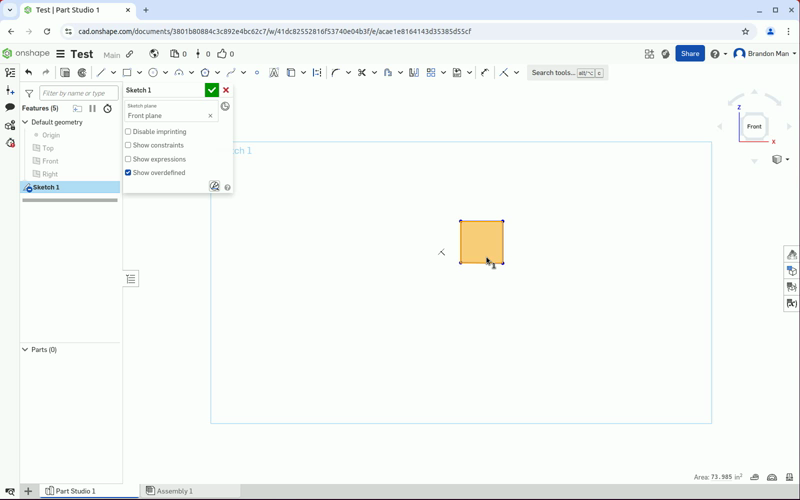
mouse_move(73, 352)
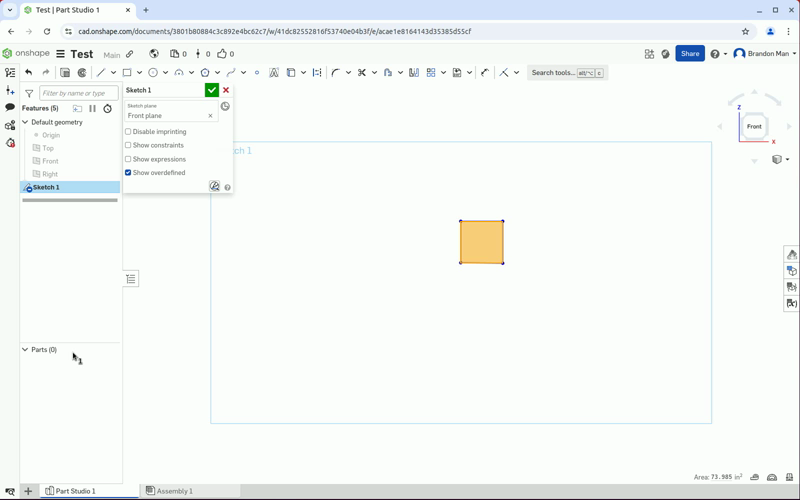
key(shift+y)
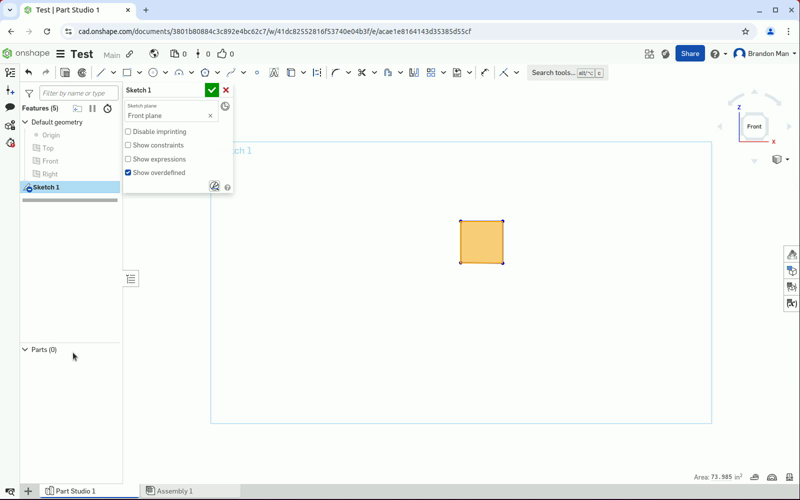
key(shift+e)
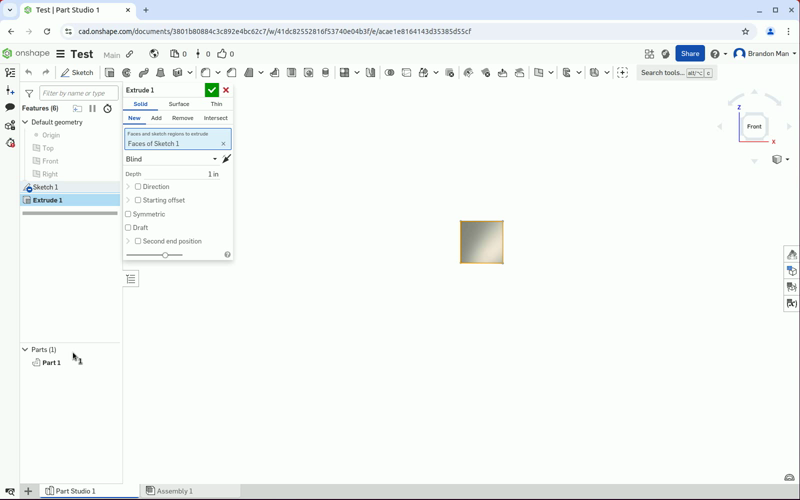
mouse_move(143, 106)
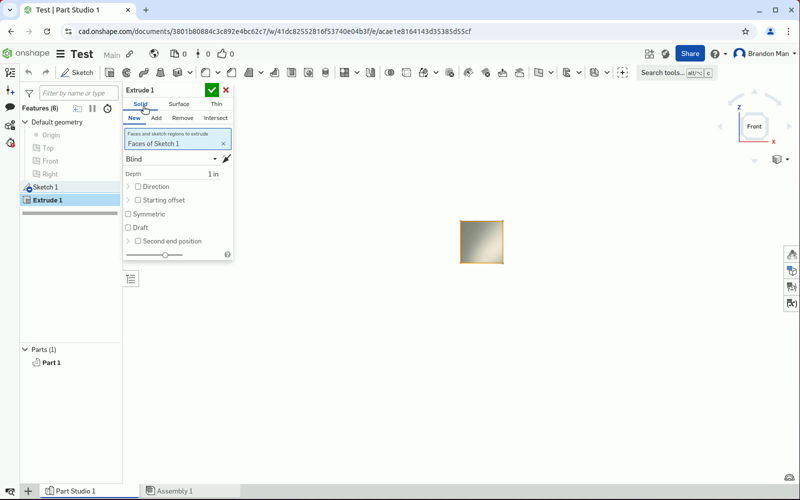
click(143, 106)
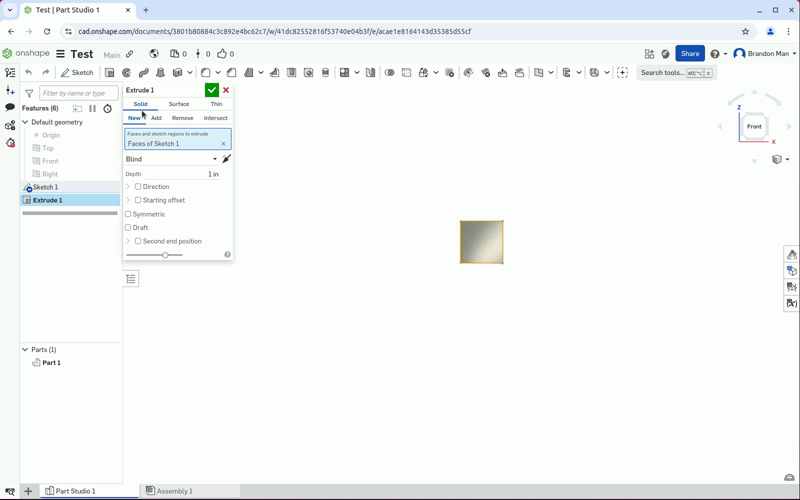
mouse_move(137, 120)
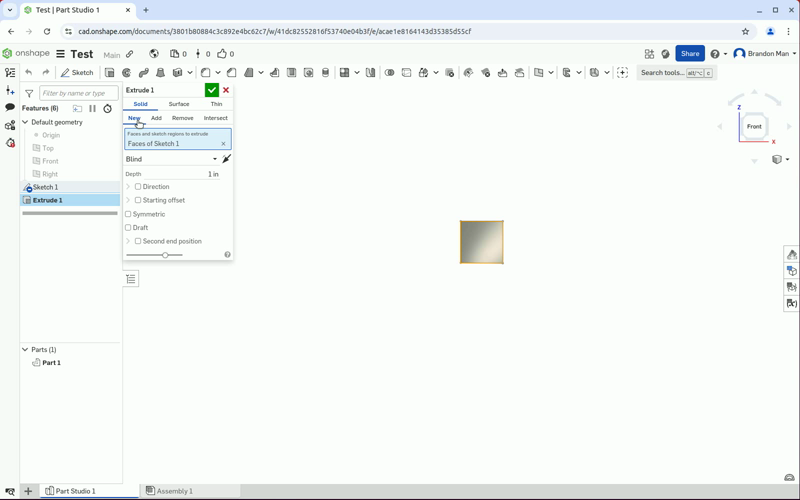
click(137, 120)
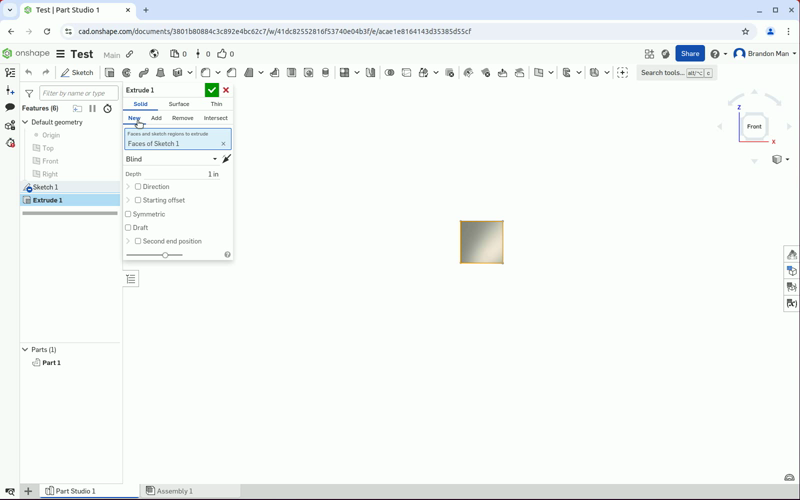
key(tab, 4)
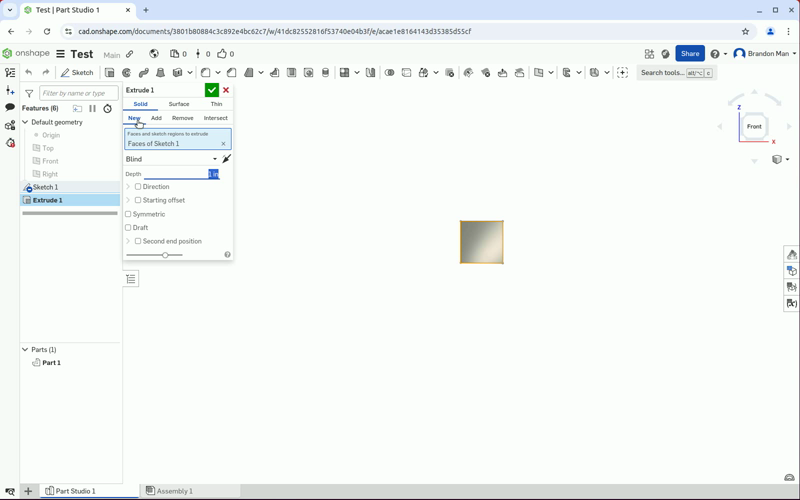
text(8.425)
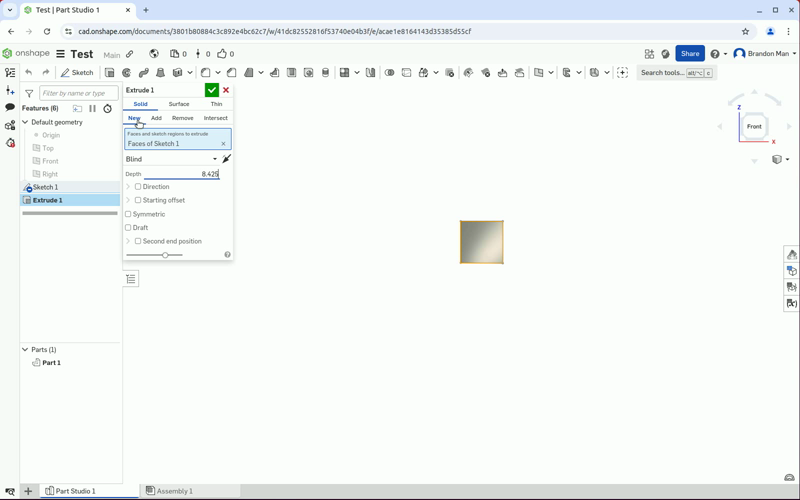
key(enter)
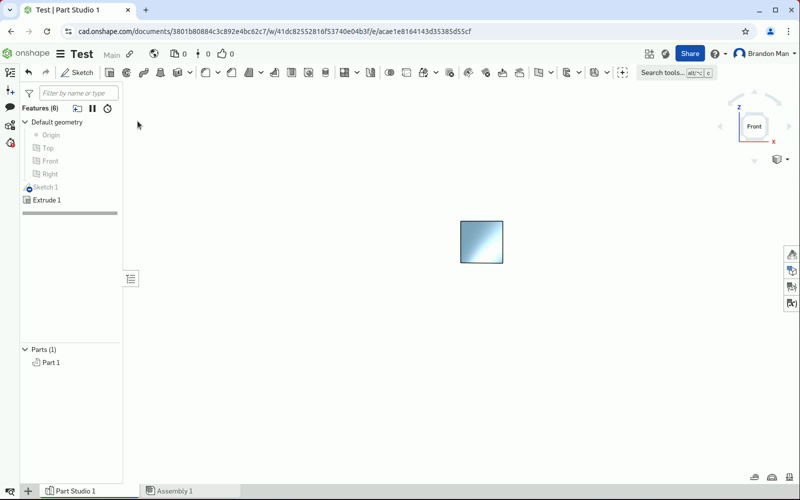
key(shift+h)
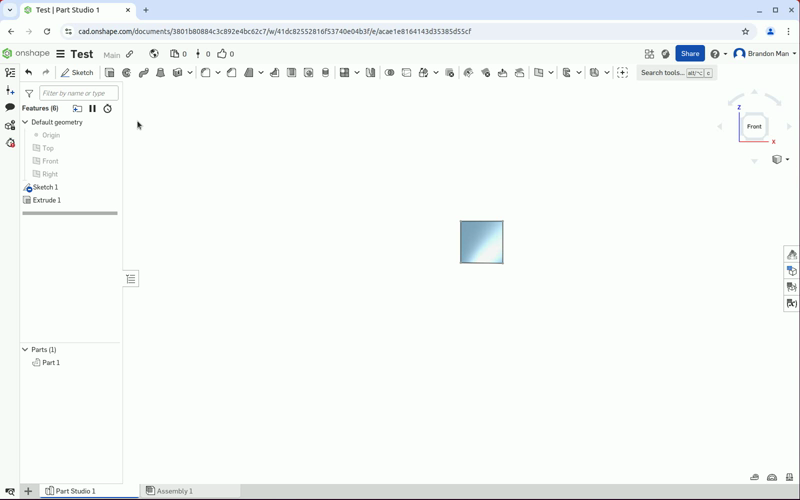
key(shift+h)
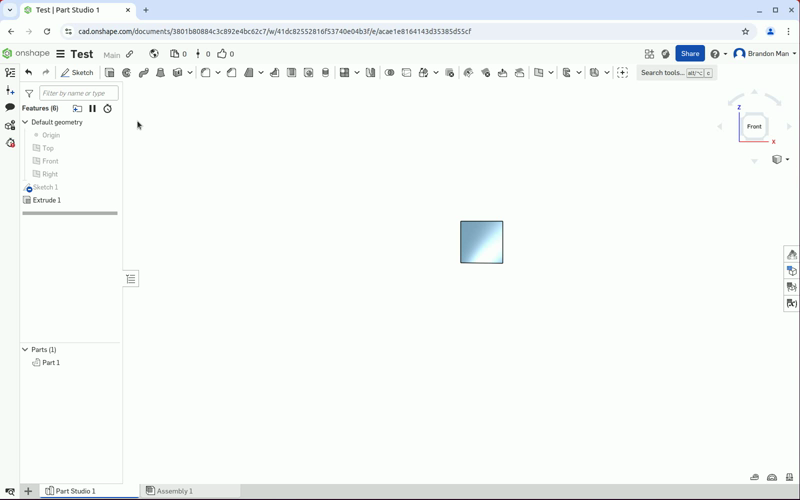
mouse_move(73, 189)
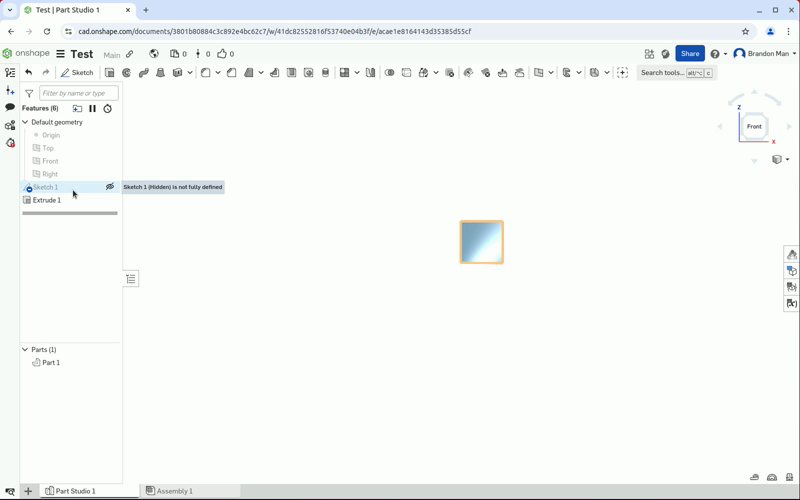
click(73, 189)
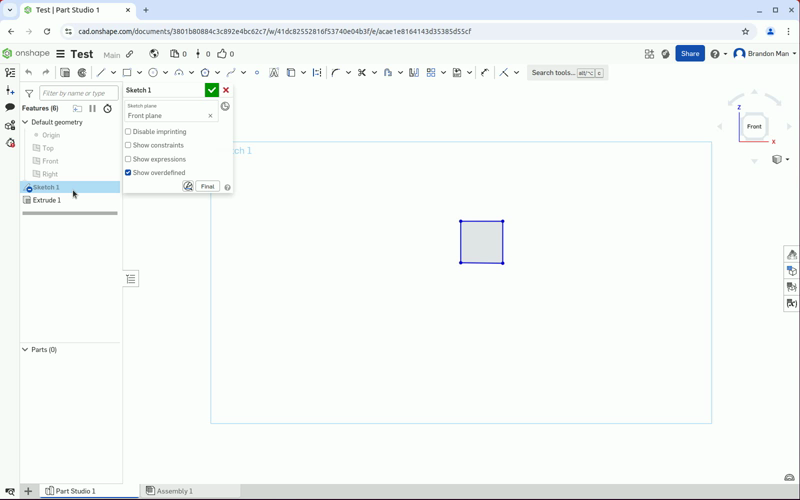
mouse_move(229, 92)
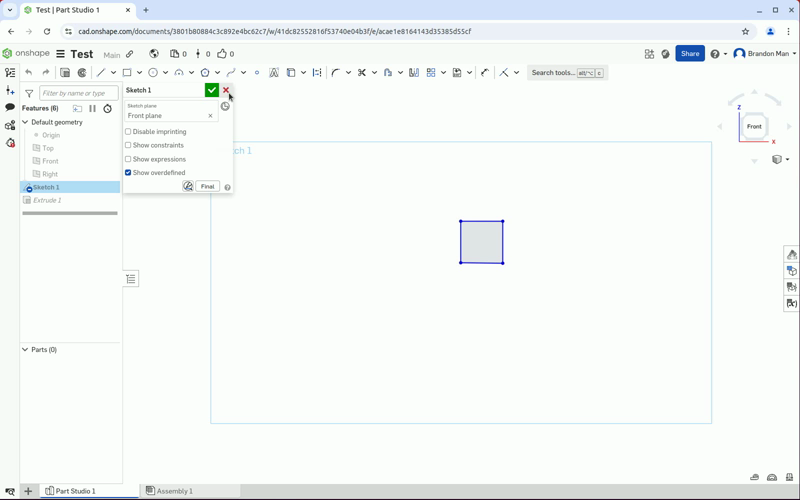
click(229, 92)
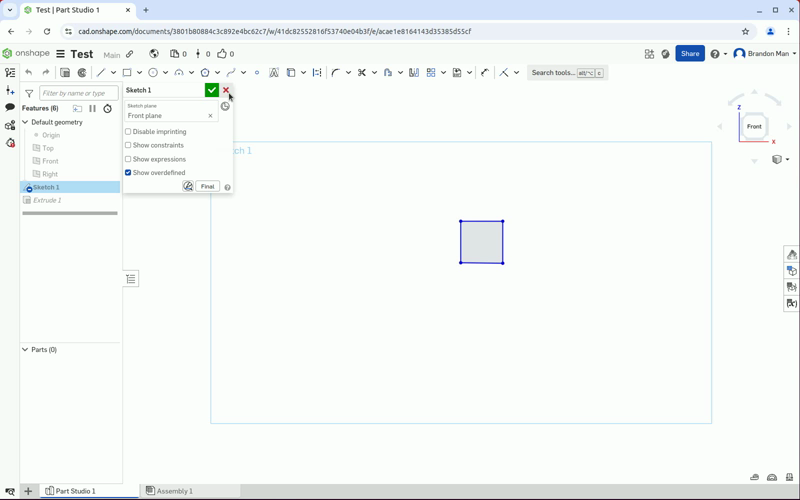
key(shift+s)
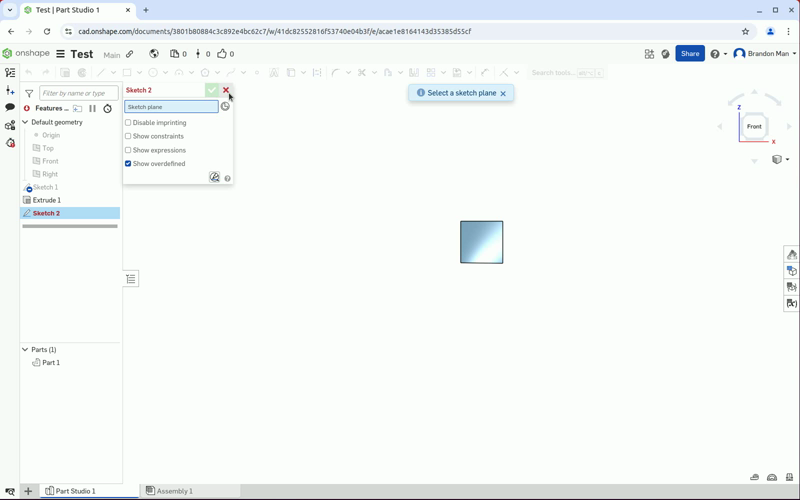
mouse_move(73, 163)
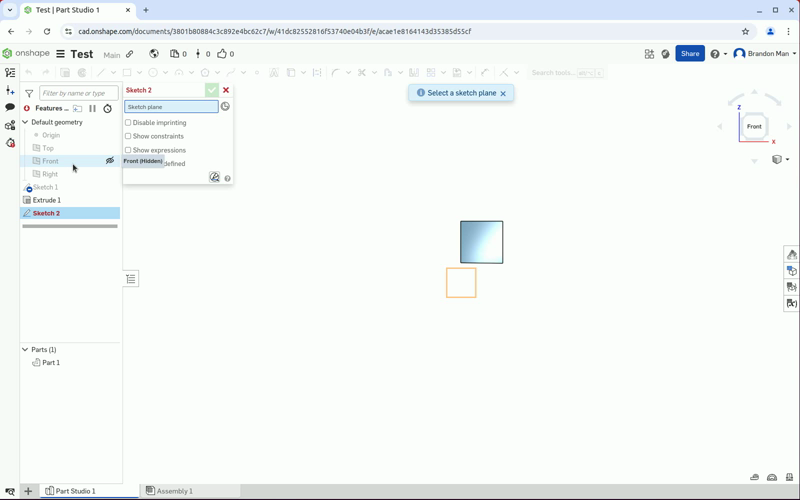
click(73, 163)
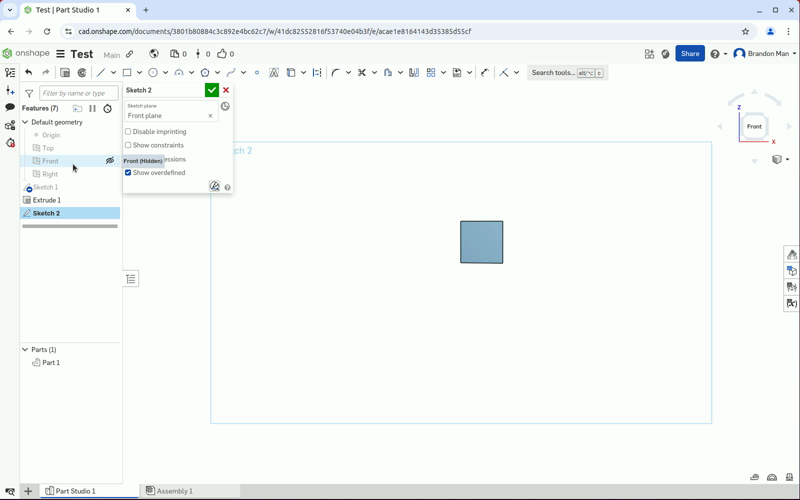
mouse_move(73, 352)
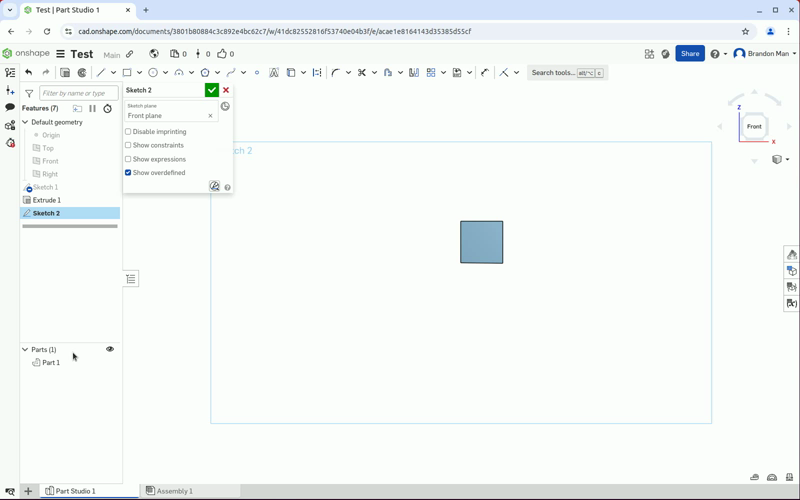
key(y)
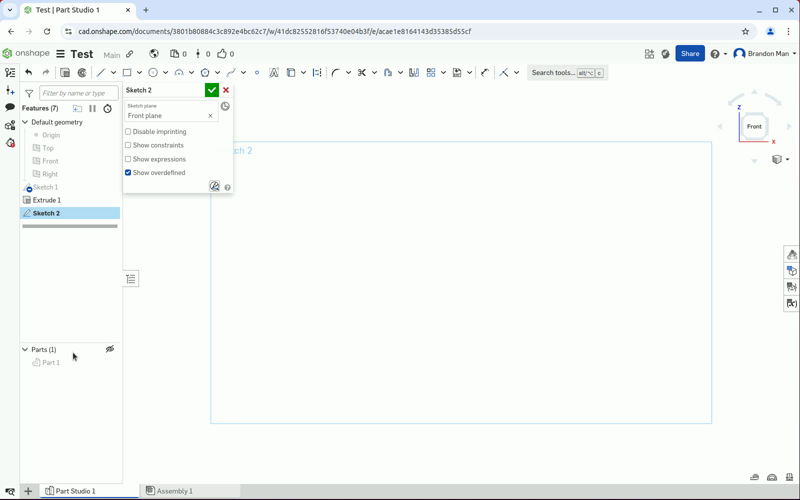
key(l)
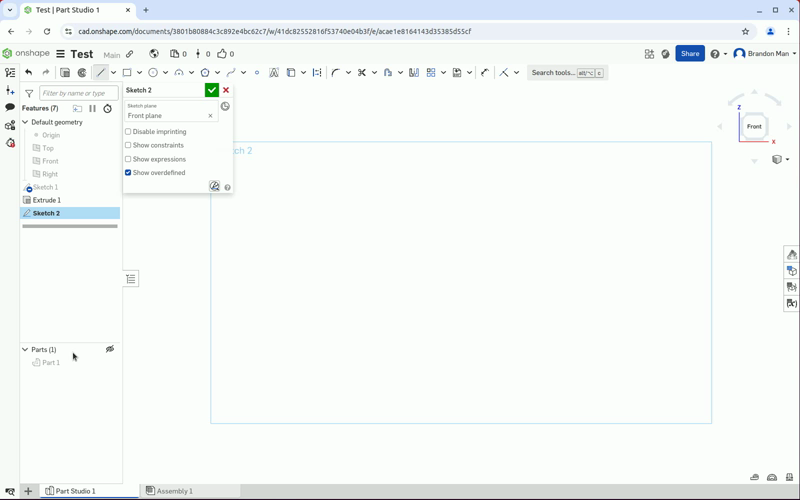
key_down(shift)
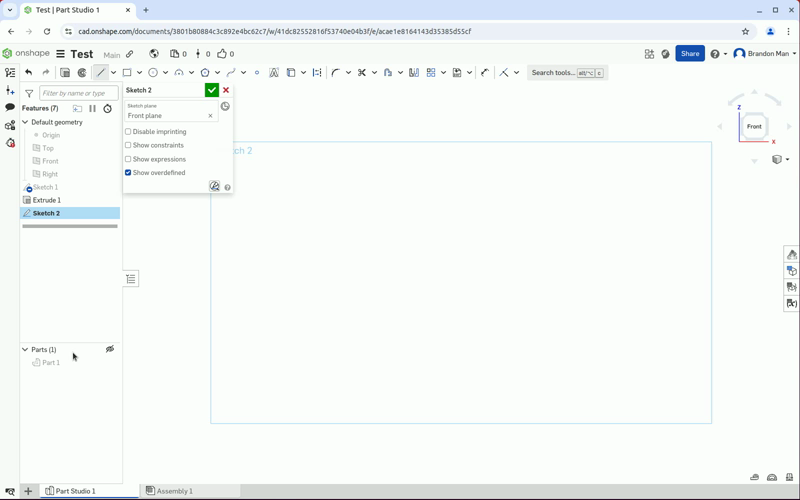
mouse_move(460, 282)
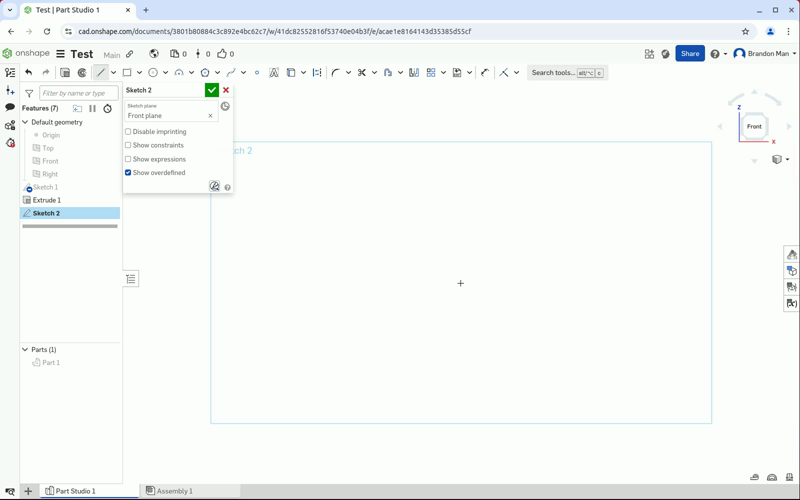
click(460, 282)
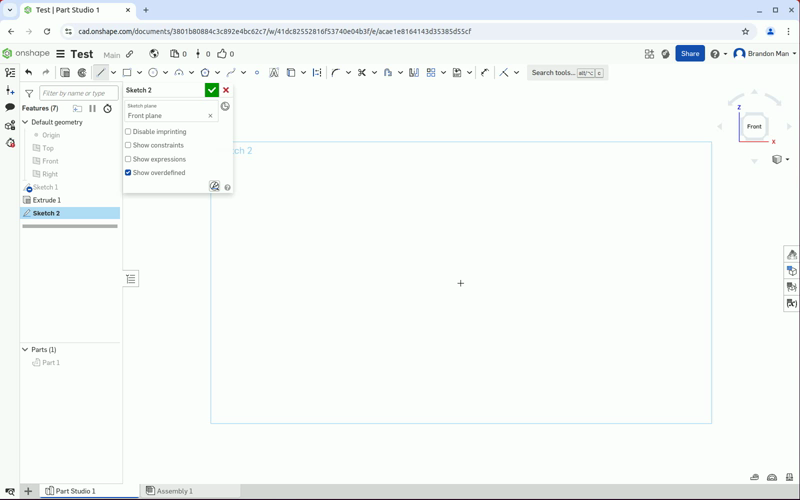
key_up(shift)
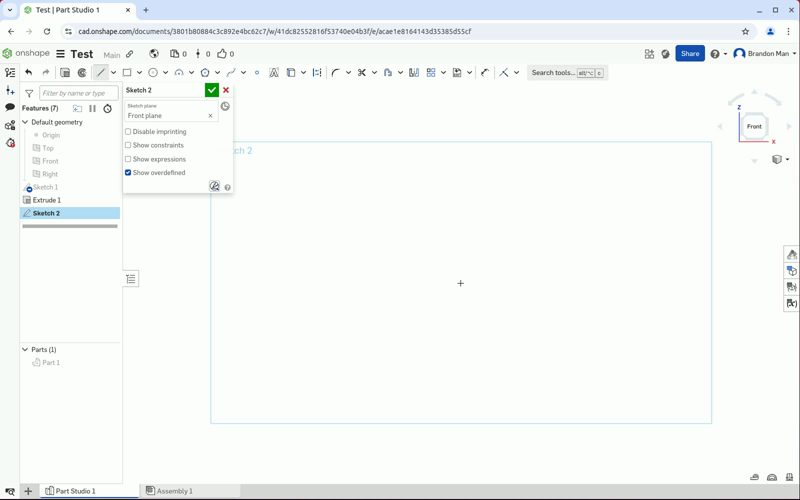
key_down(shift)
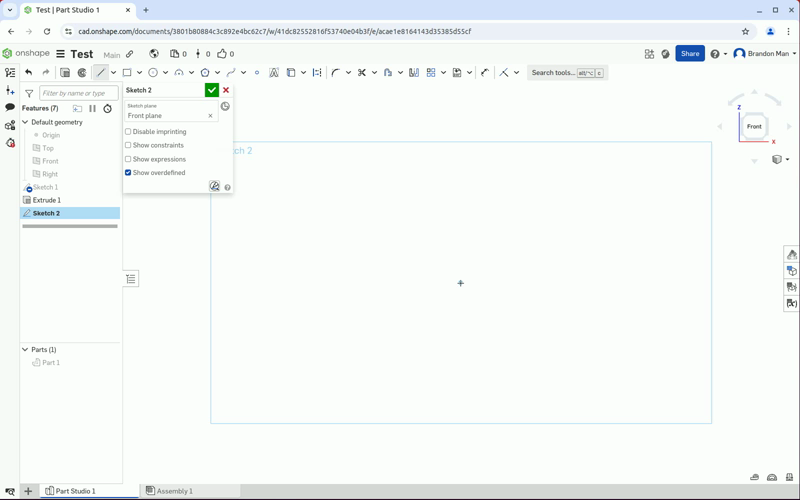
mouse_move(490, 282)
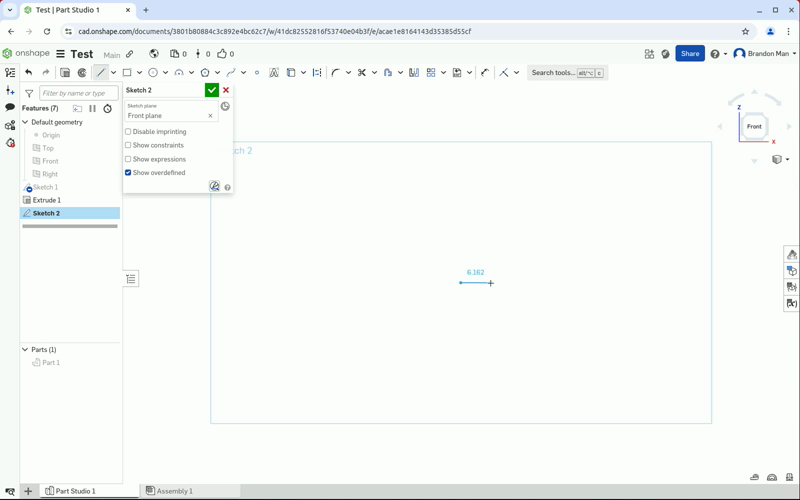
mouse_move(502, 282)
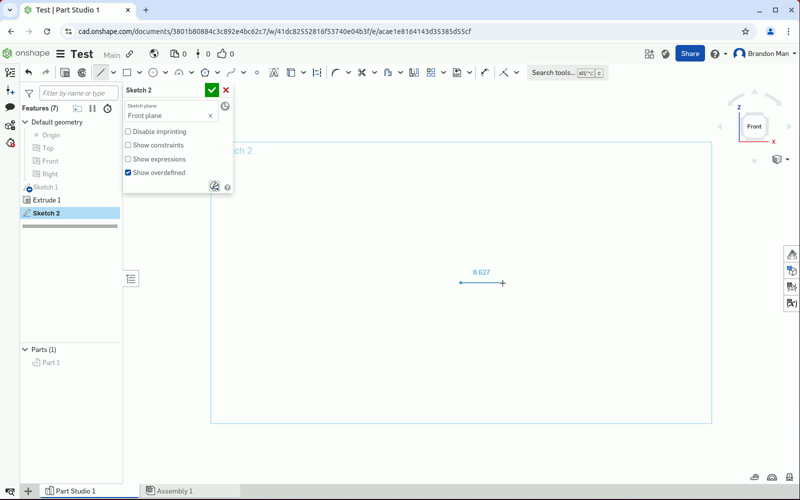
click(502, 282)
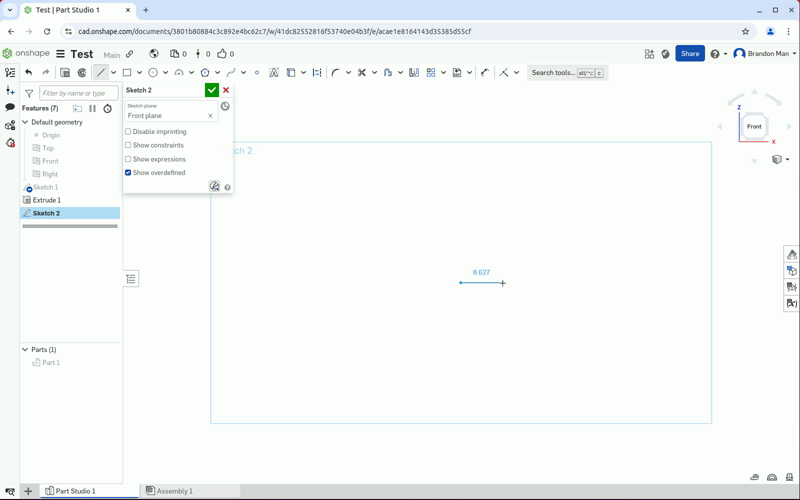
key_up(shift)
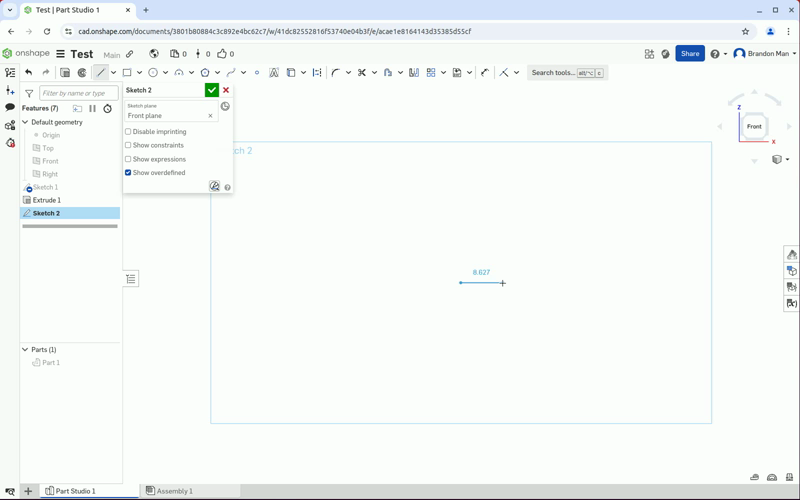
key_down(shift)
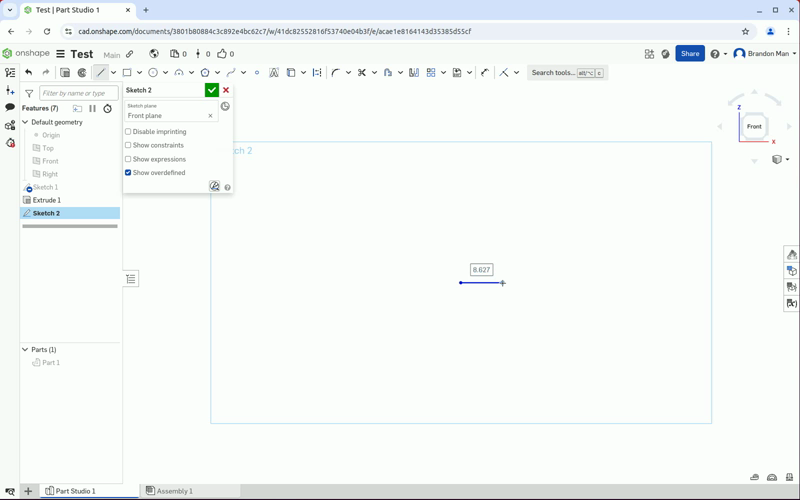
mouse_move(532, 282)
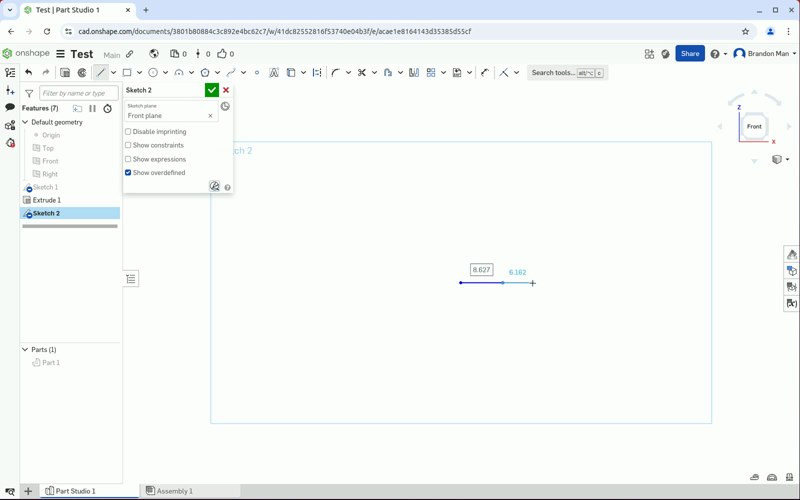
mouse_move(502, 261)
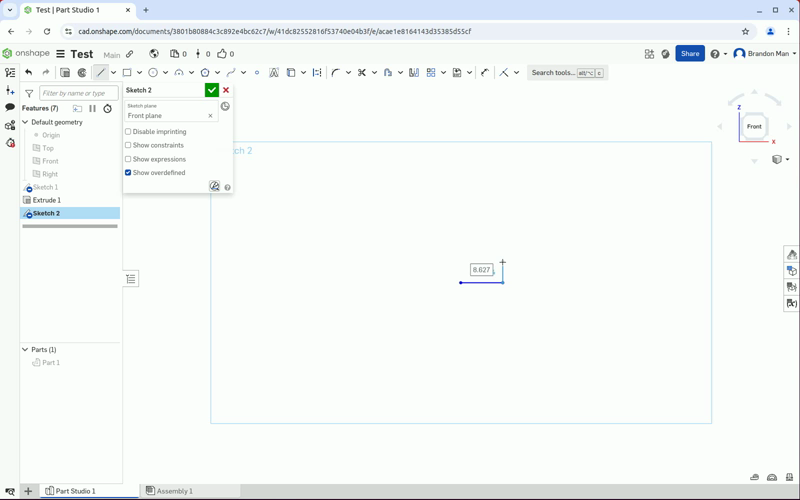
click(502, 261)
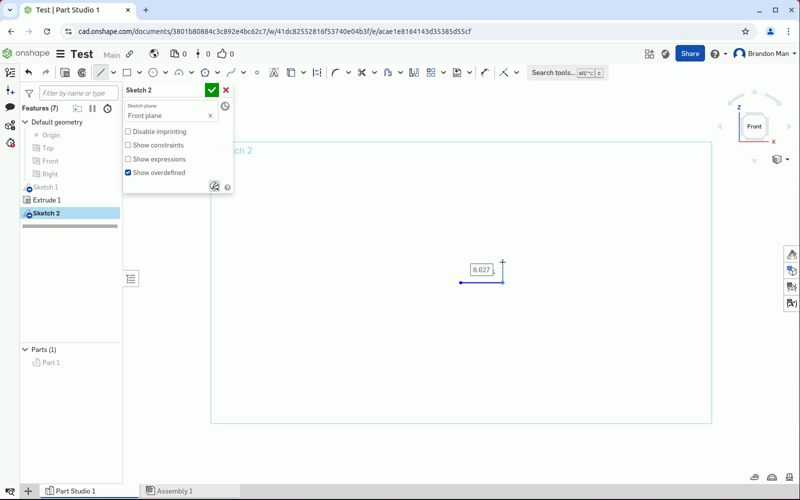
key_up(shift)
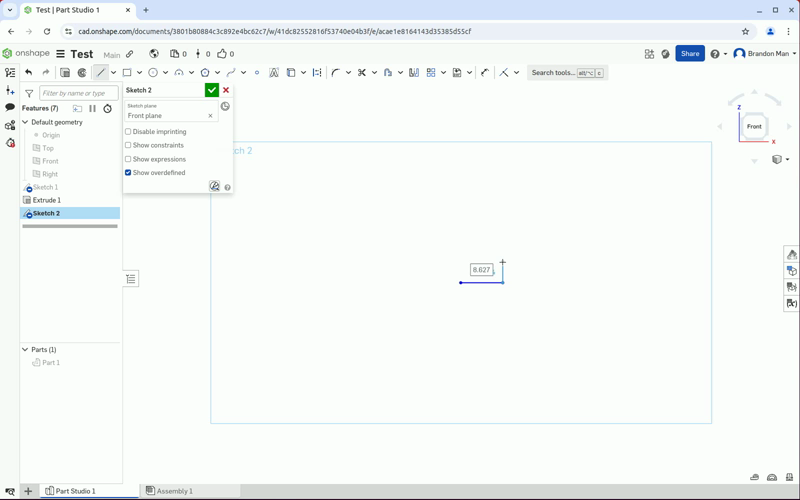
key_down(shift)
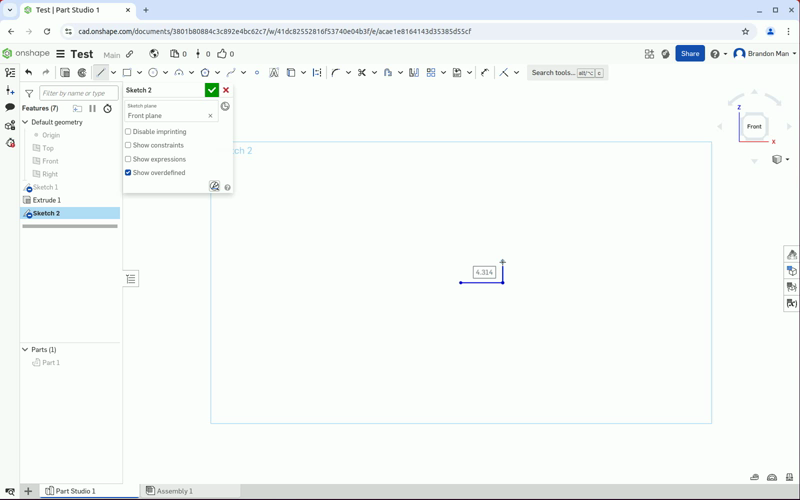
mouse_move(532, 261)
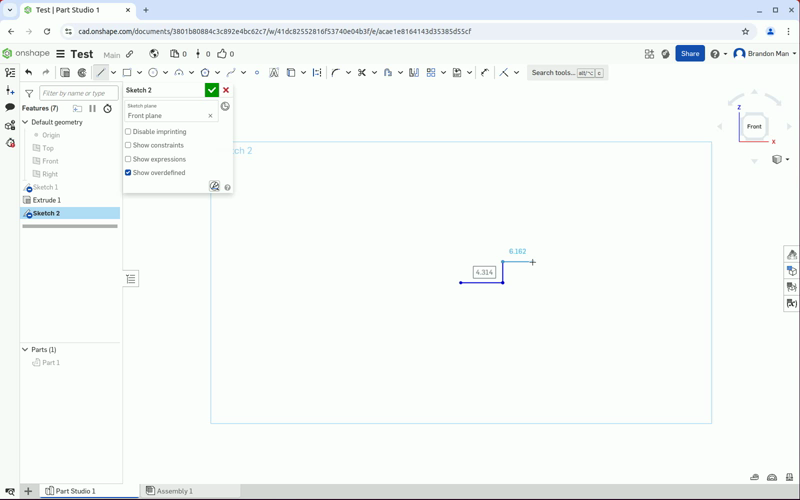
mouse_move(460, 261)
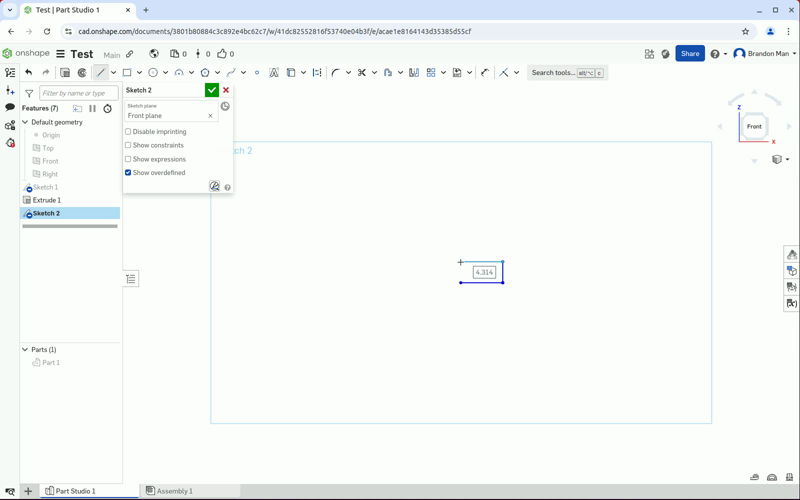
click(460, 261)
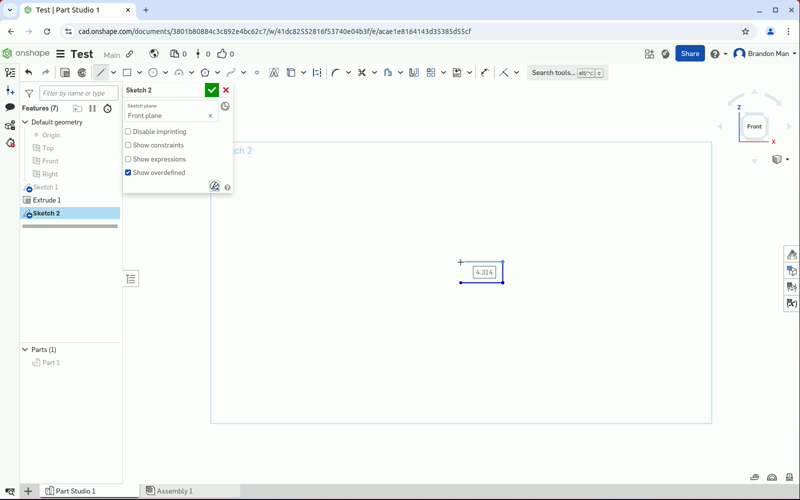
key_up(shift)
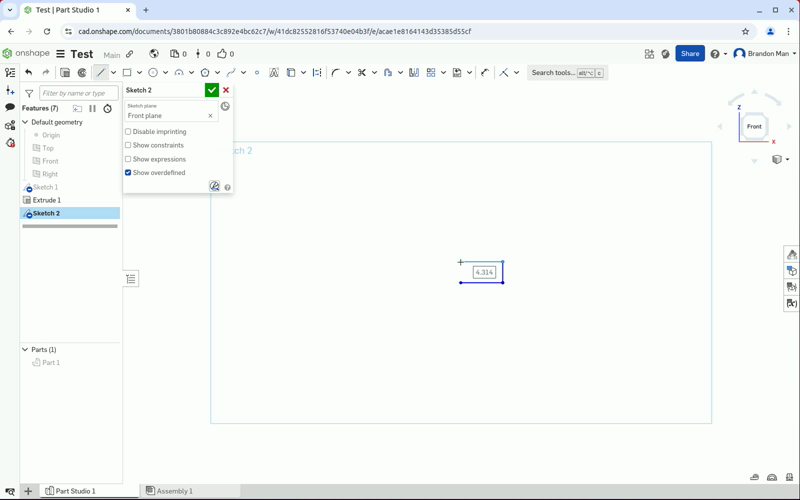
mouse_move(490, 261)
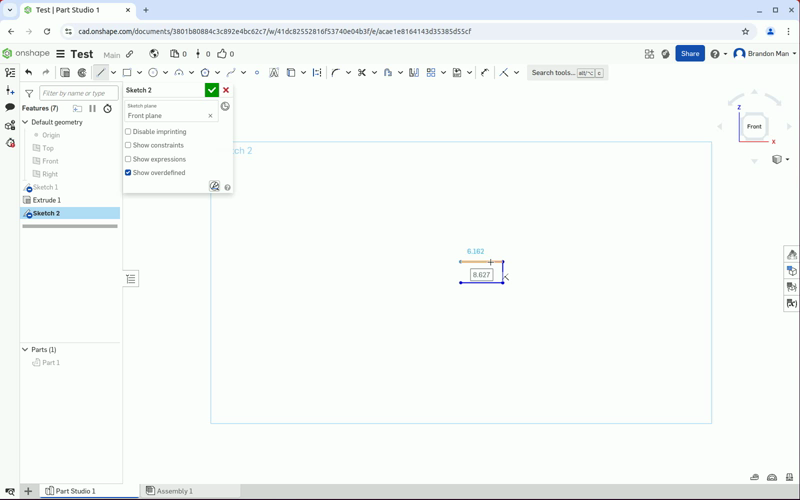
key_down(shift)
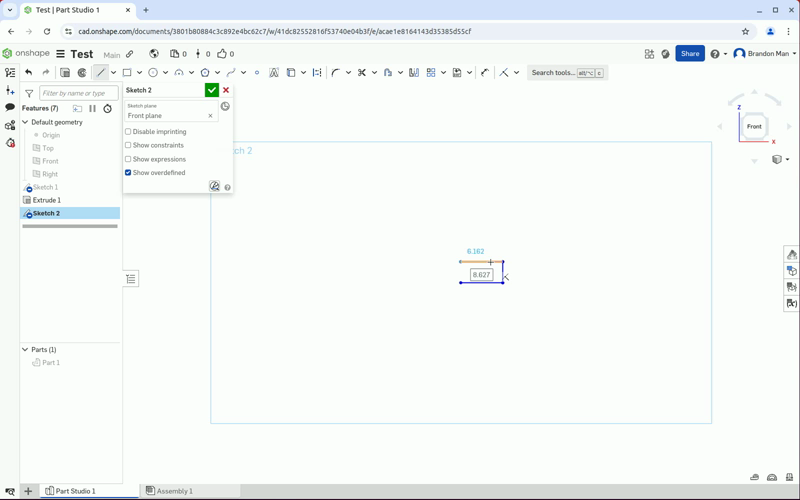
mouse_move(460, 282)
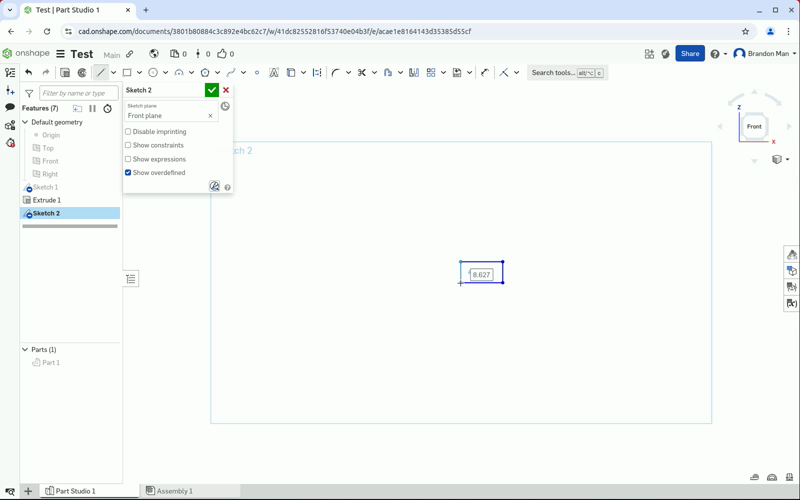
key_up(shift)
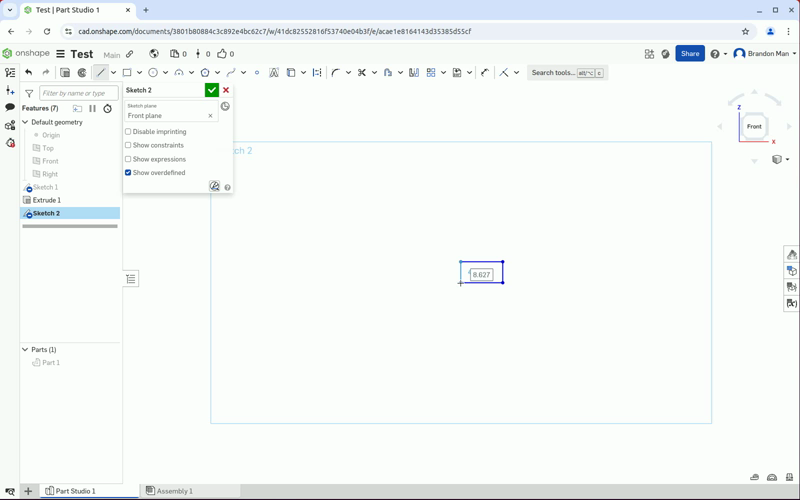
click(460, 282)
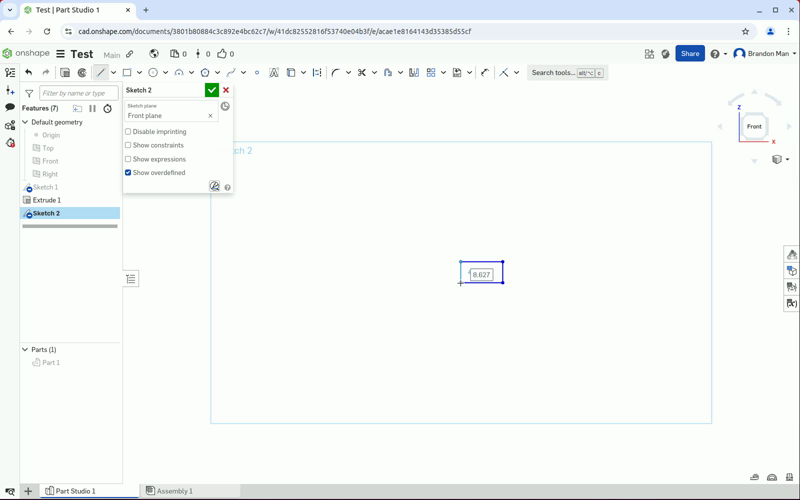
key(esc)
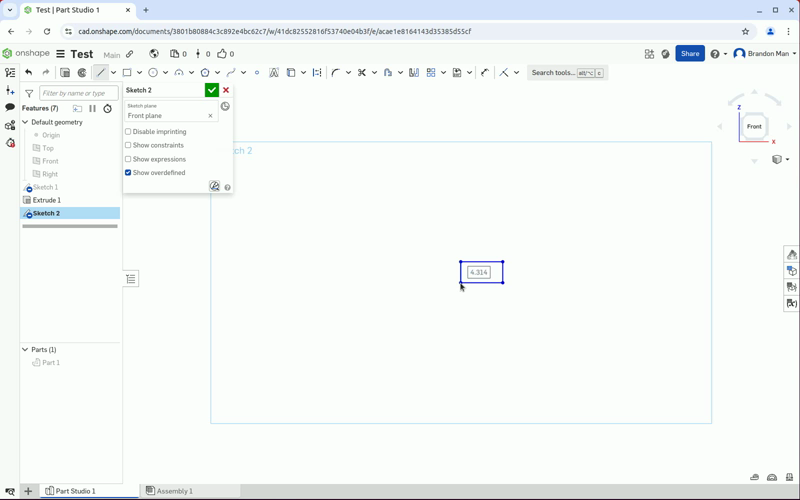
mouse_move(501, 275)
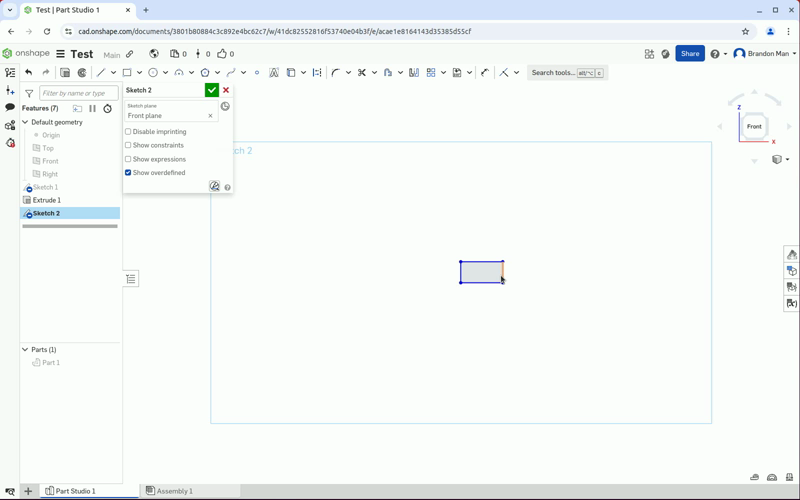
scroll(6)
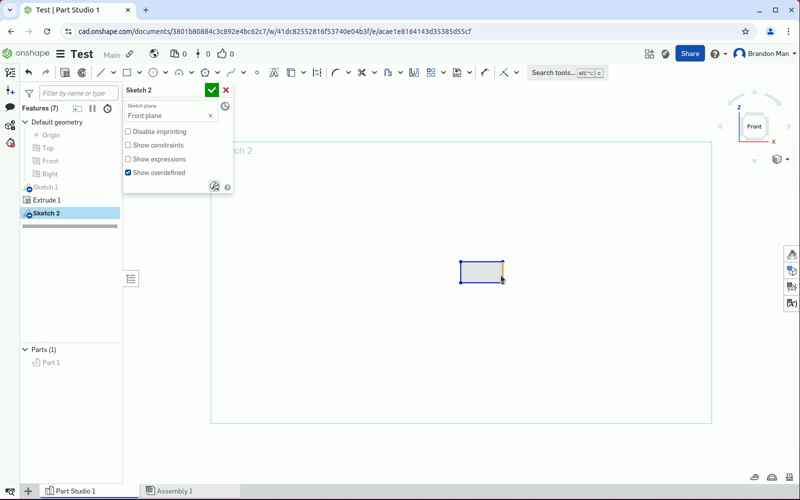
scroll(6)
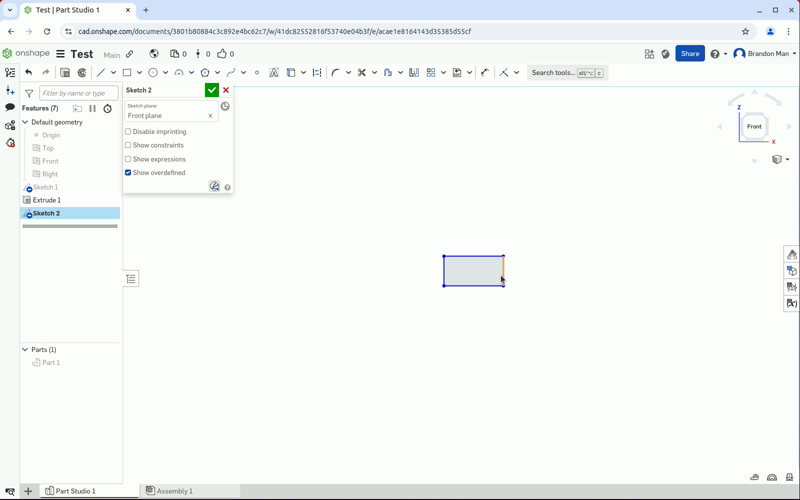
scroll(6)
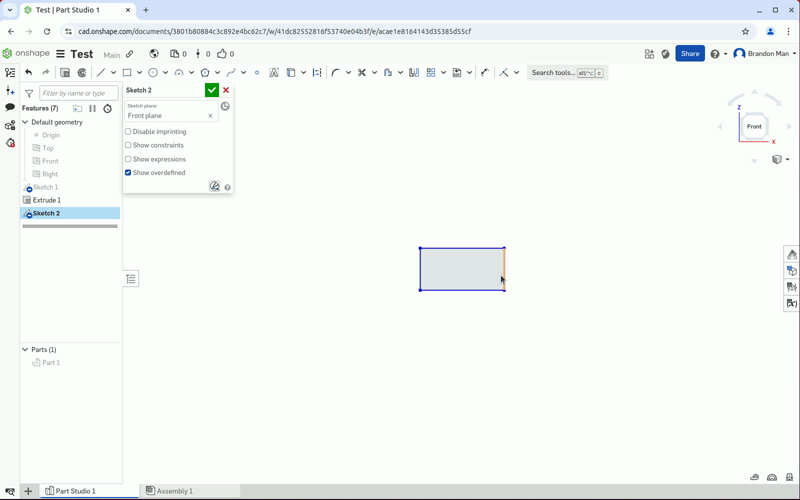
scroll(6)
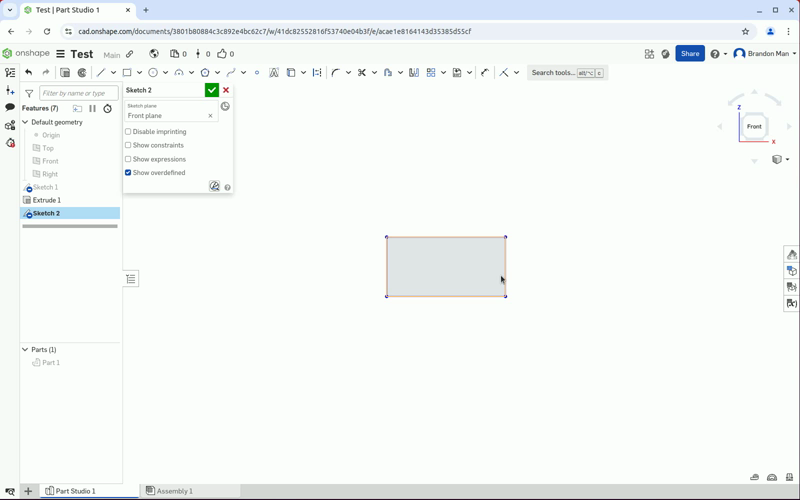
scroll(6)
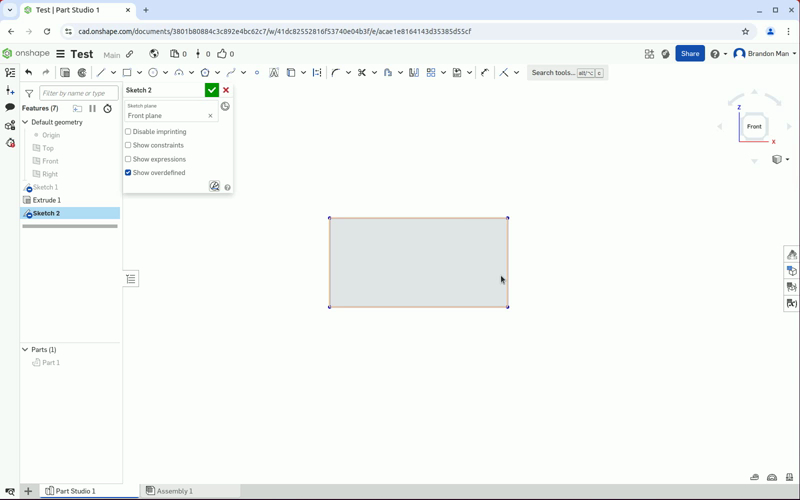
scroll(6)
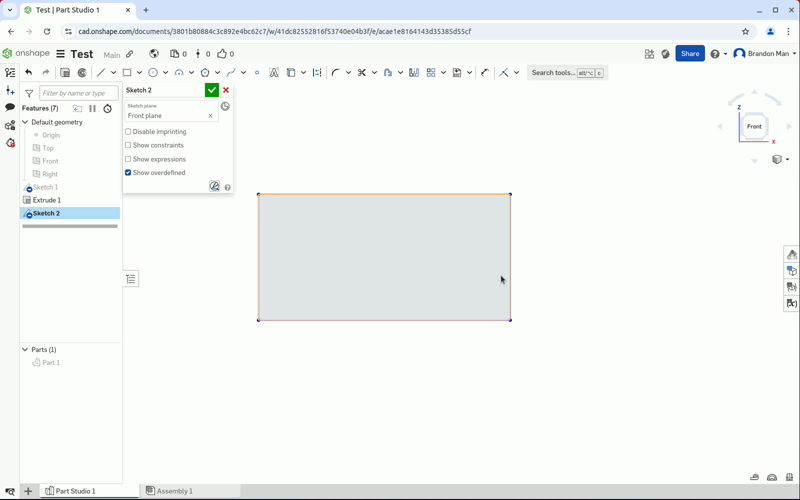
scroll(6)
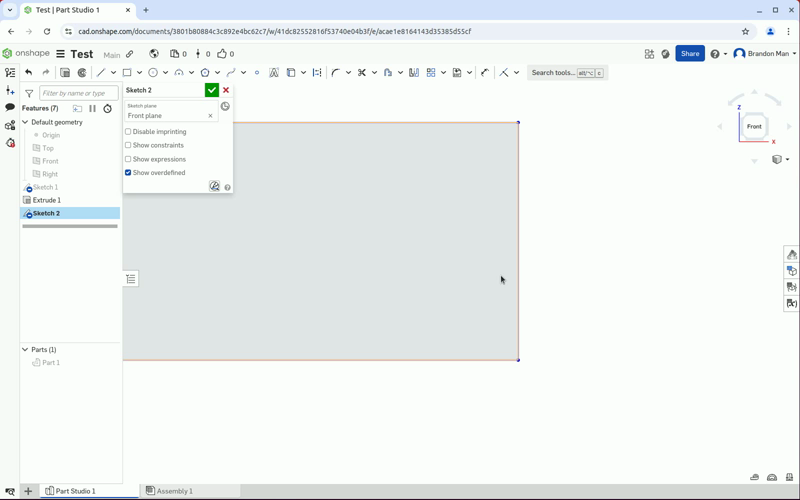
click(501, 275)
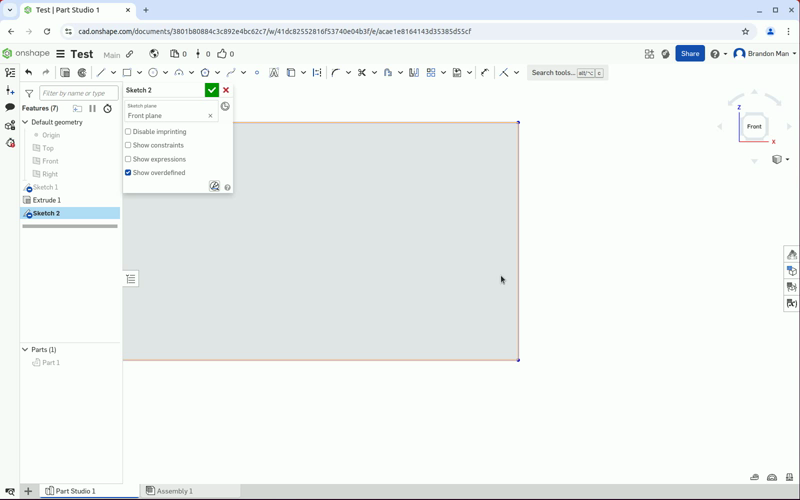
scroll(-6)
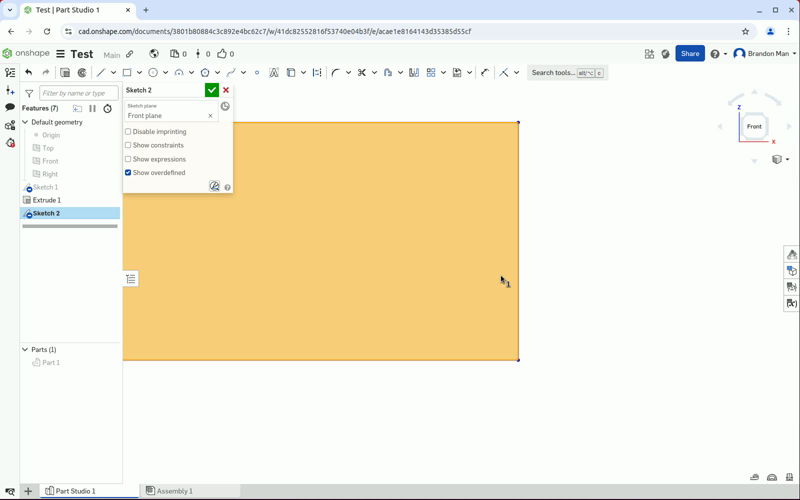
scroll(-6)
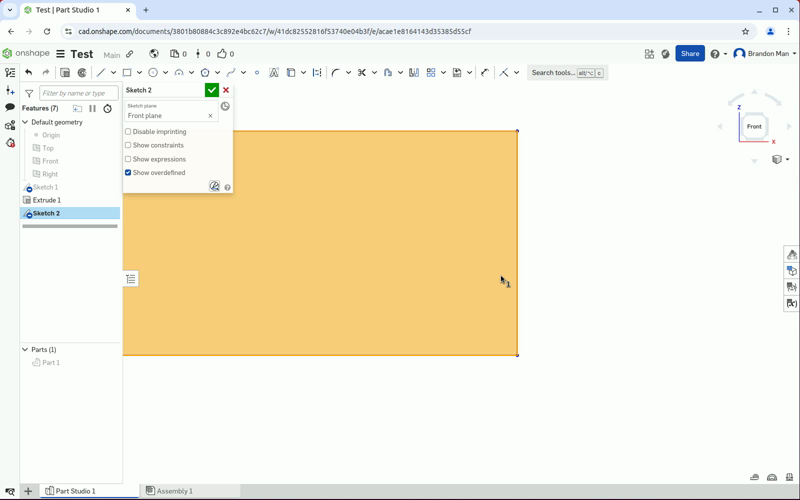
scroll(-6)
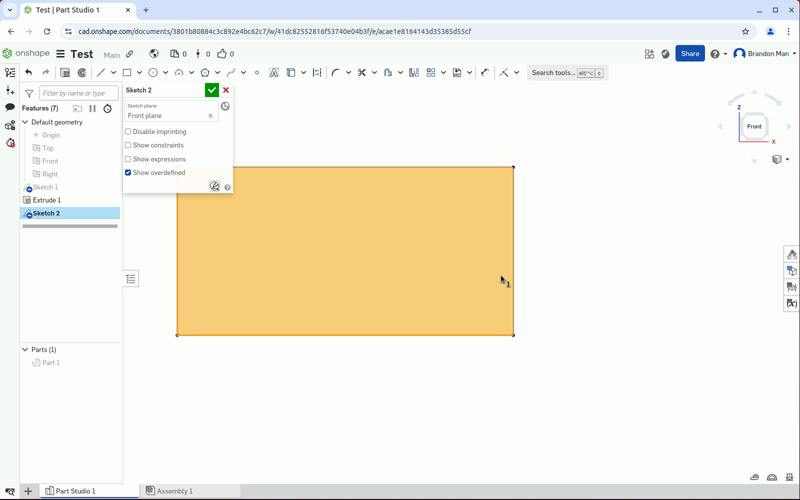
scroll(-6)
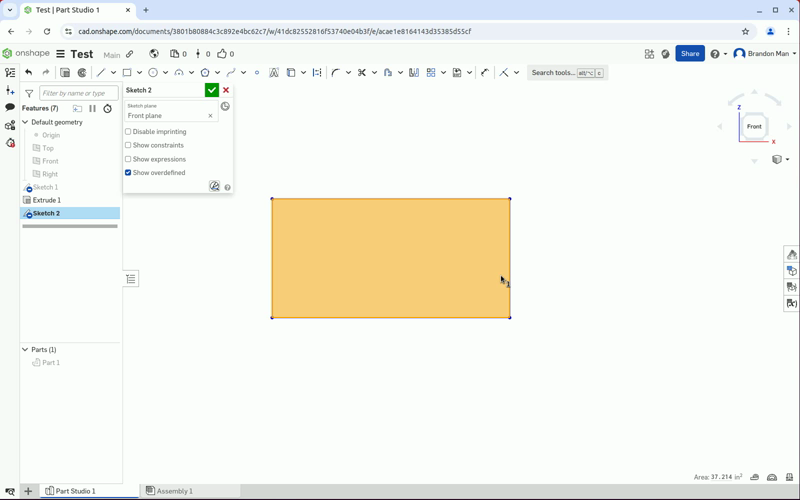
scroll(-6)
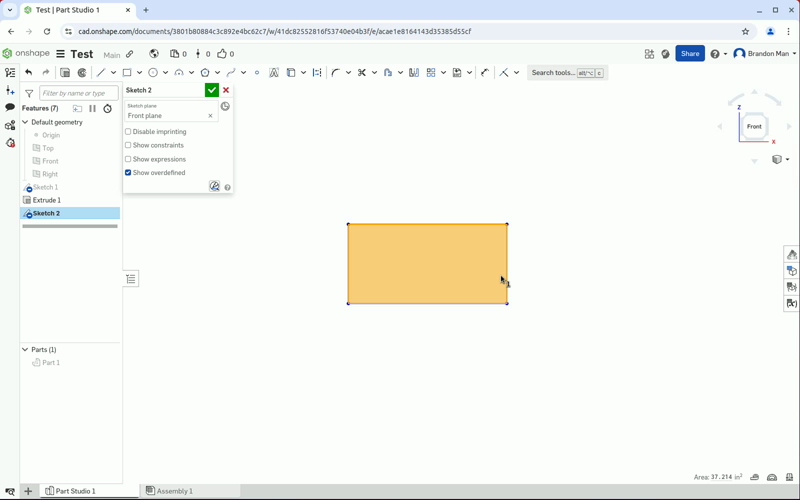
scroll(-6)
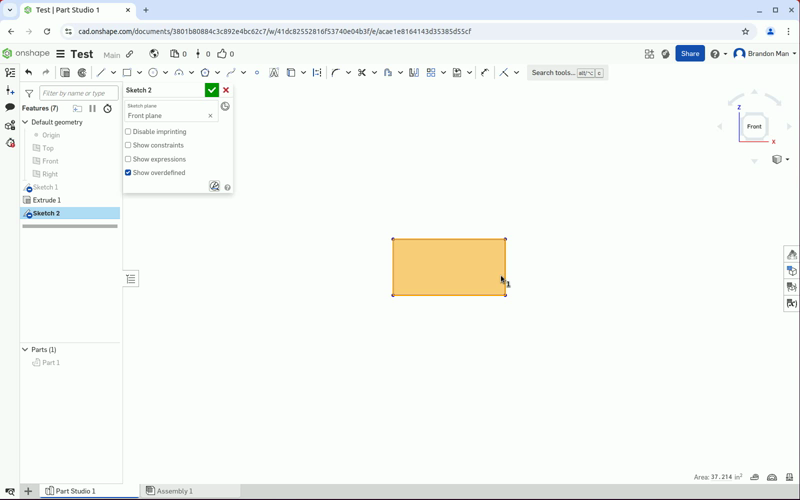
scroll(-6)
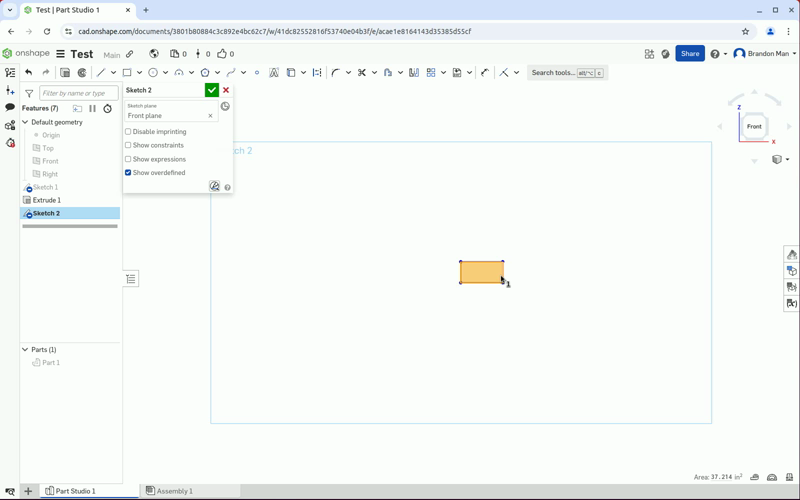
mouse_move(73, 352)
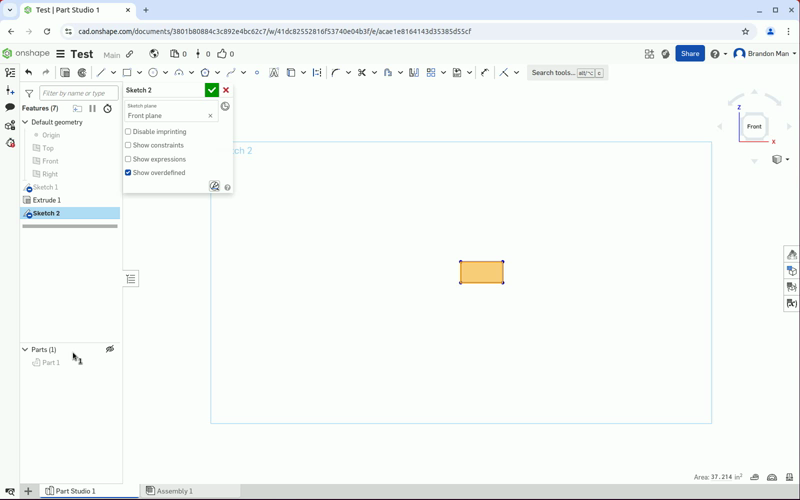
key(shift+y)
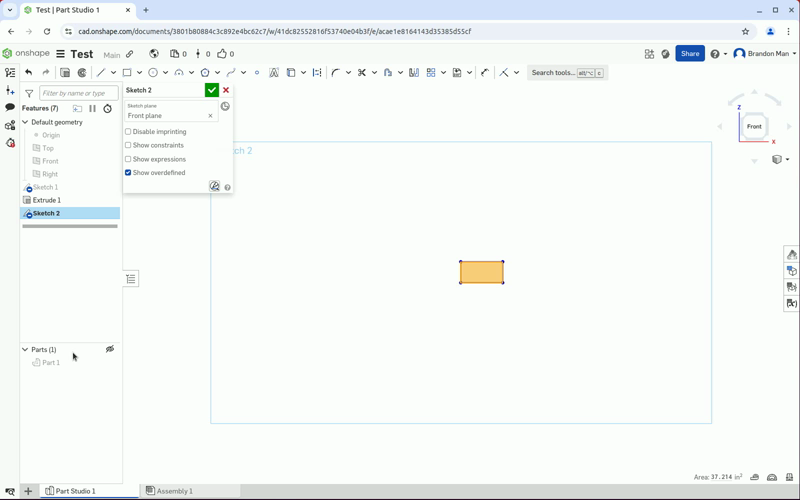
key(shift+e)
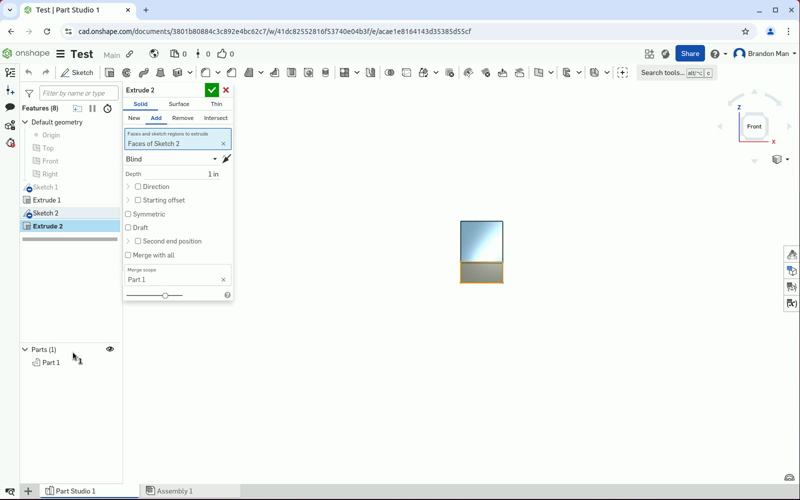
mouse_move(143, 106)
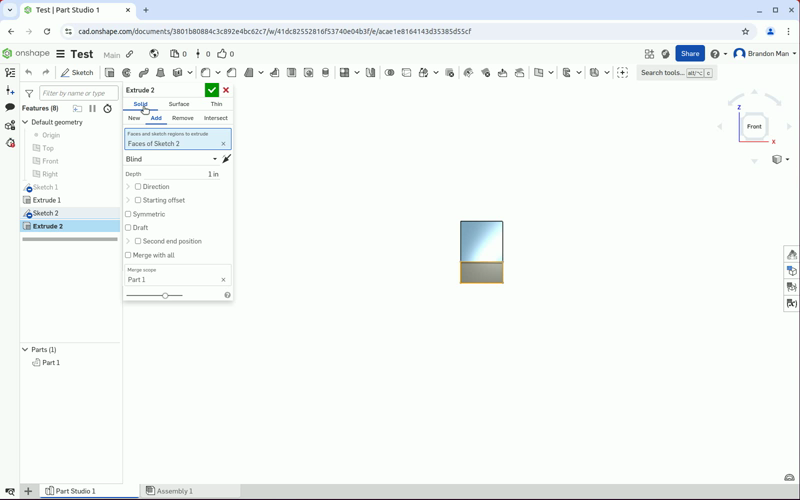
click(143, 106)
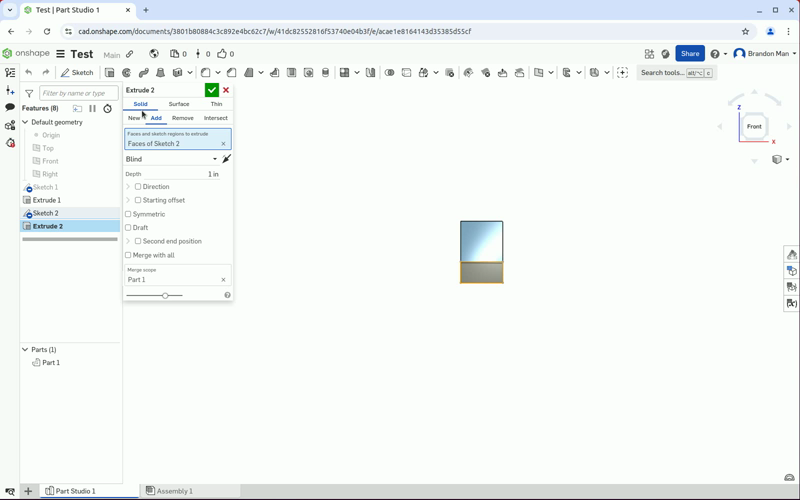
mouse_move(137, 120)
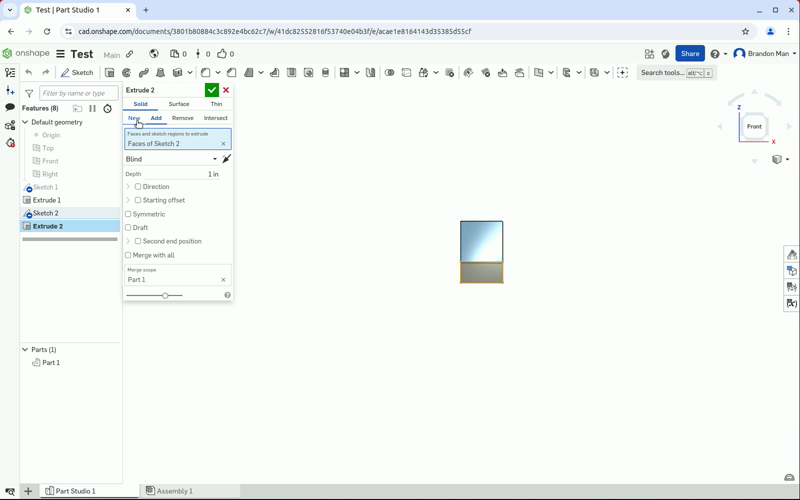
click(137, 120)
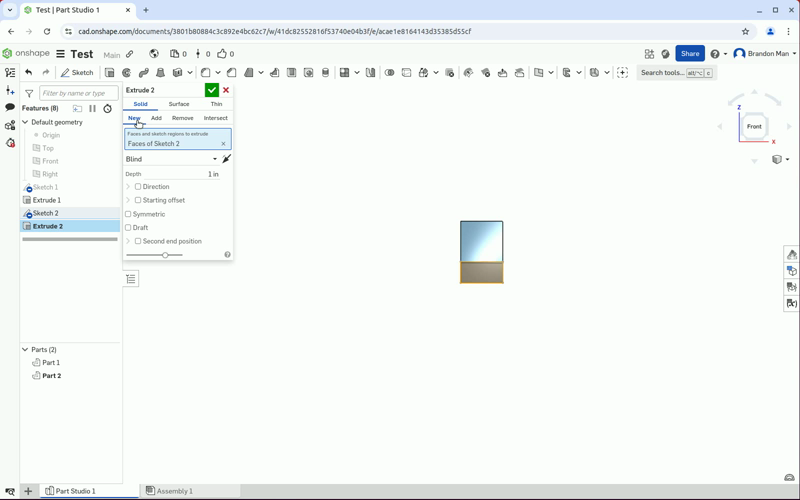
key(tab, 4)
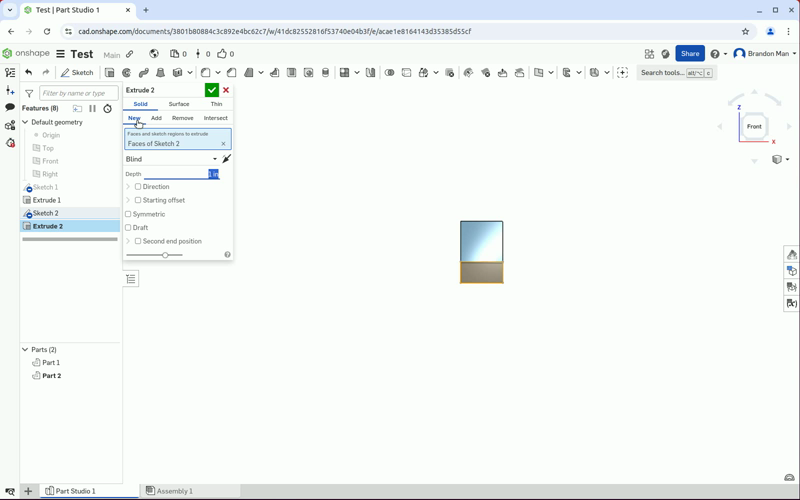
text(8.425)
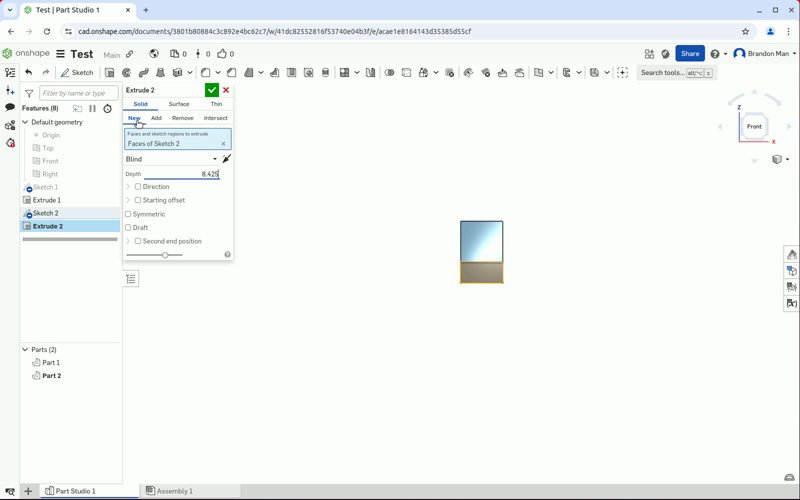
key(enter)
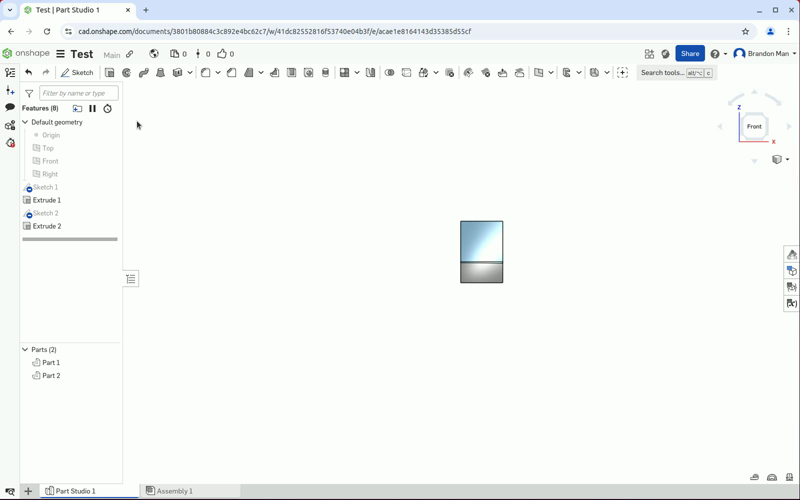
key(shift+h)
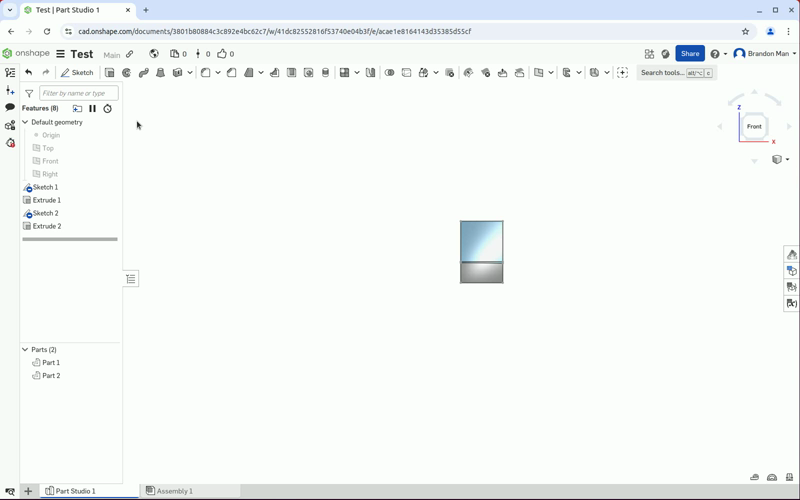
key(shift+h)
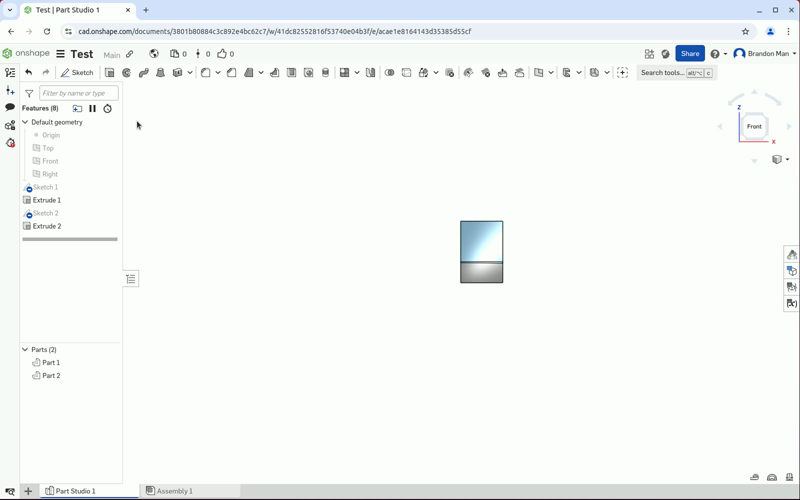
mouse_move(73, 189)
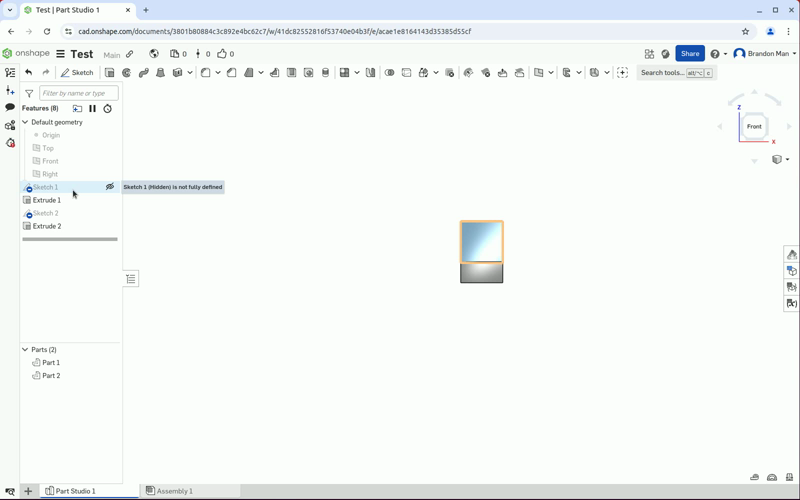
click(73, 189)
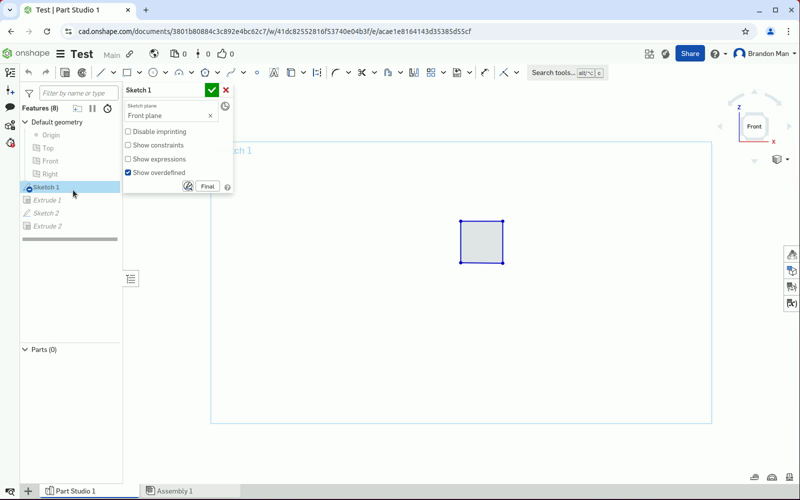
mouse_move(229, 92)
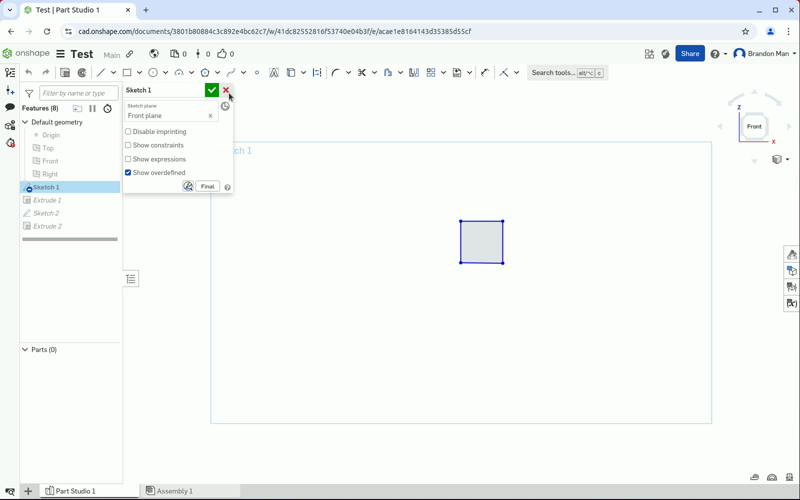
click(229, 92)
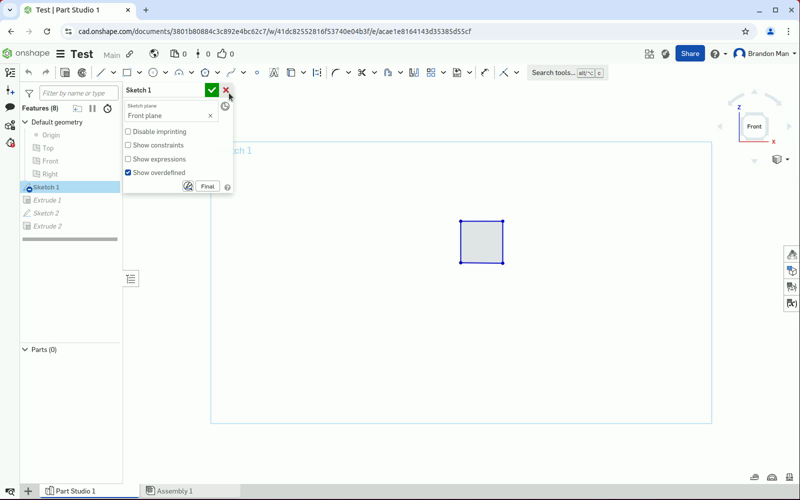
key(shift+s)
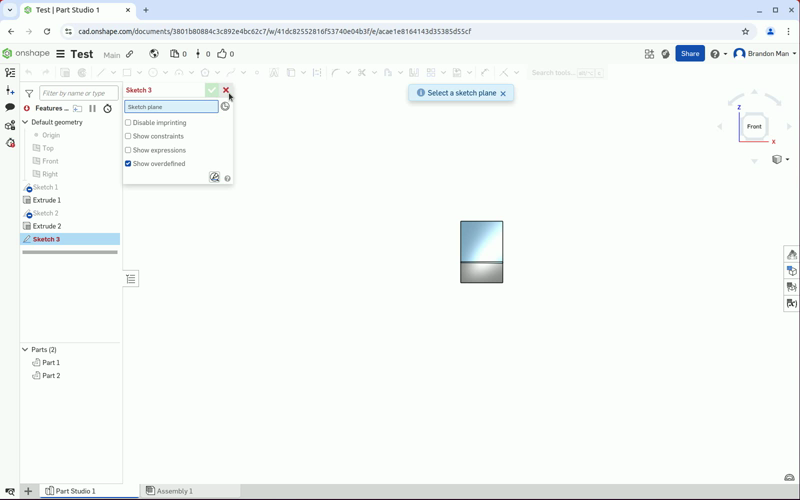
mouse_move(73, 163)
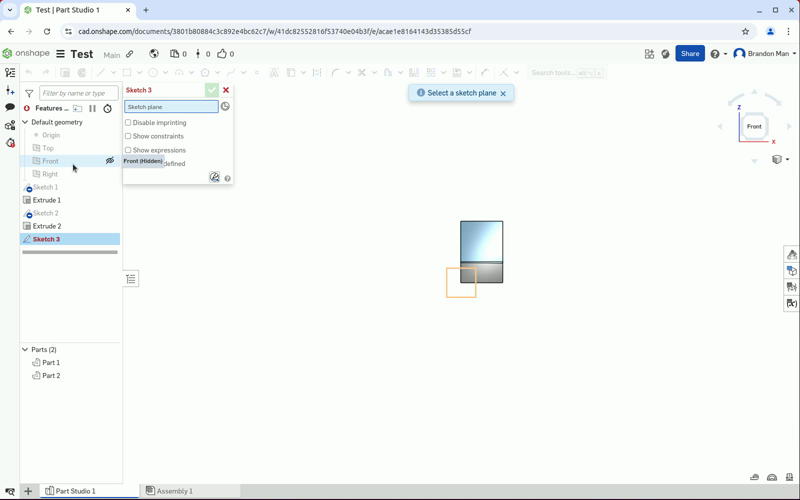
click(73, 163)
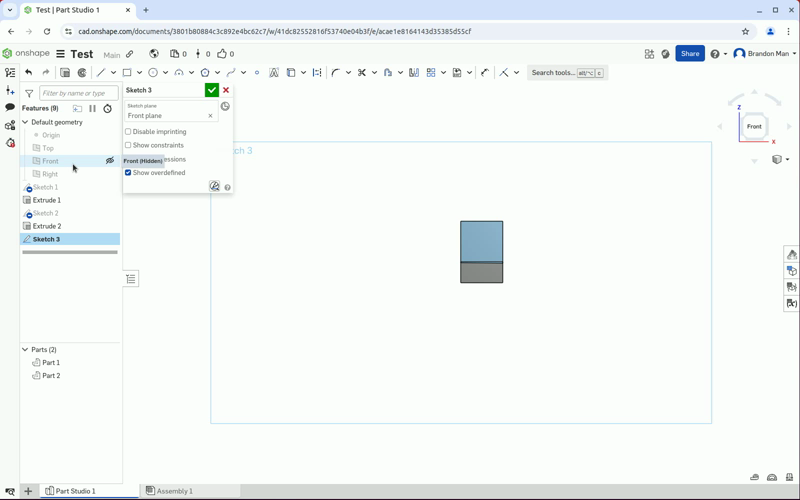
mouse_move(73, 352)
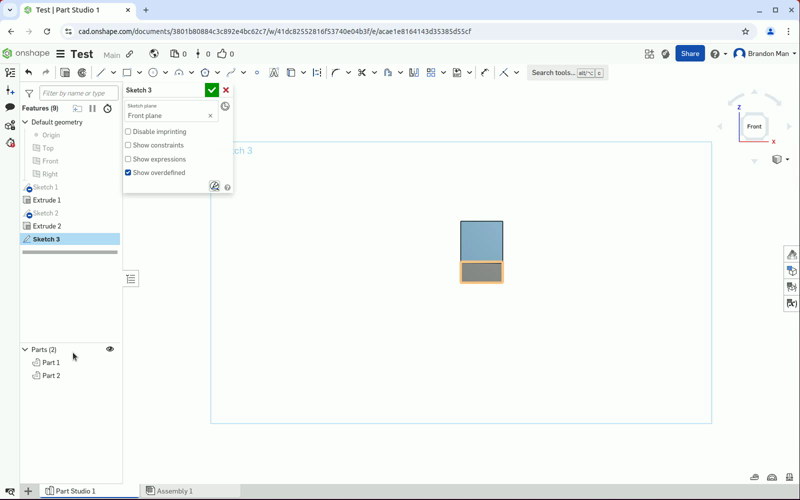
key(y)
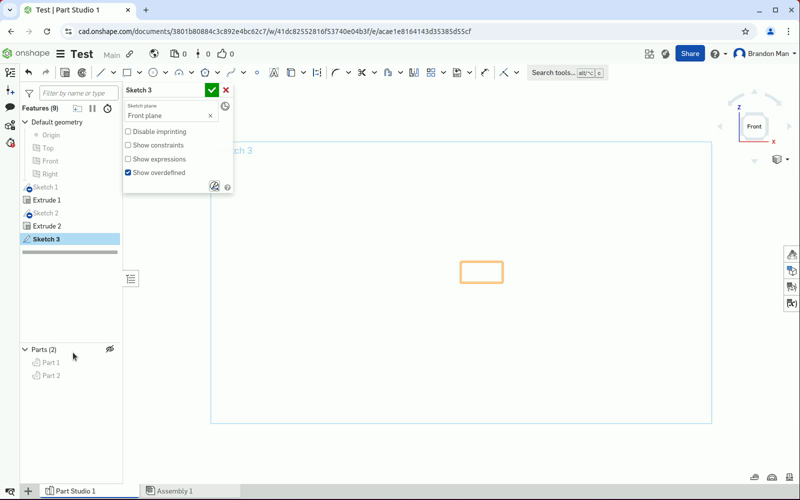
key(l)
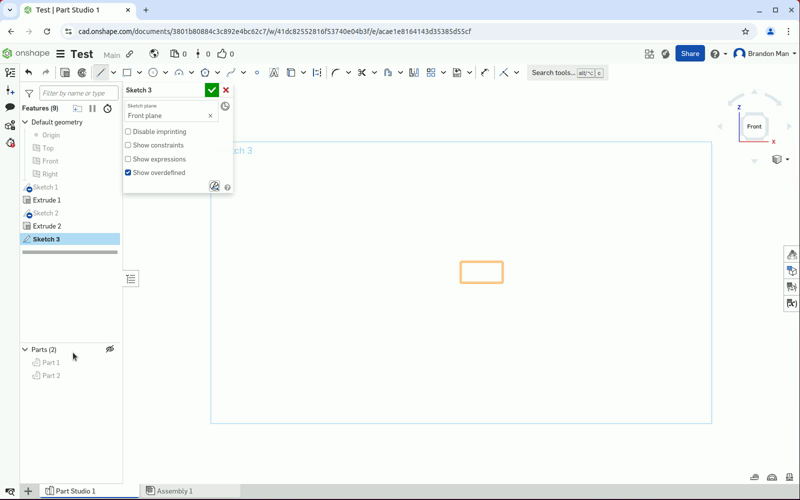
key_down(shift)
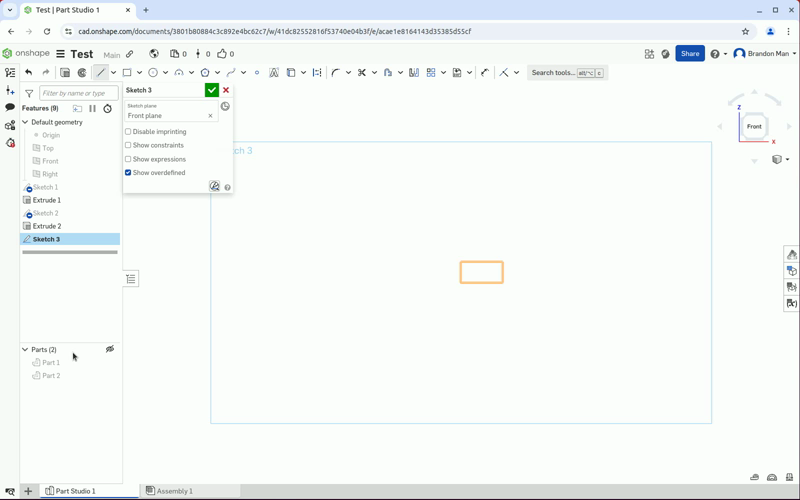
mouse_move(501, 282)
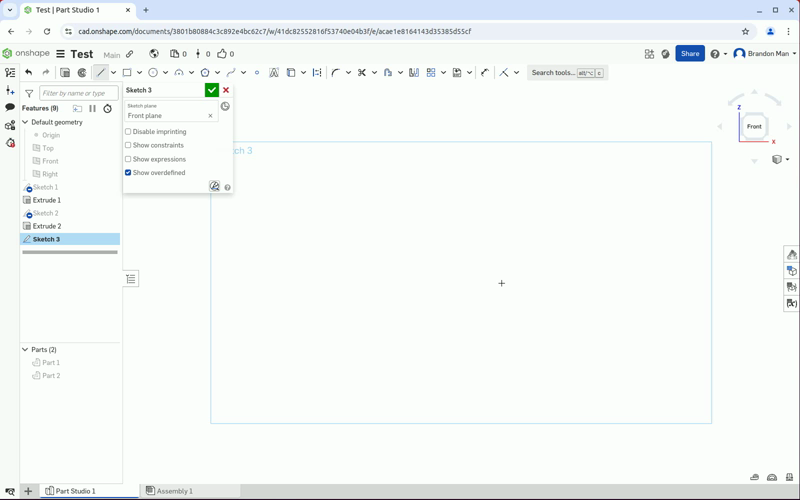
click(501, 282)
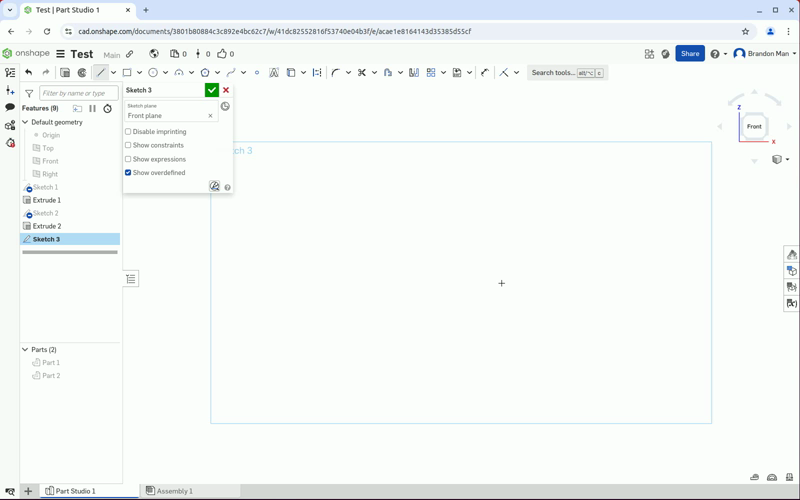
key_up(shift)
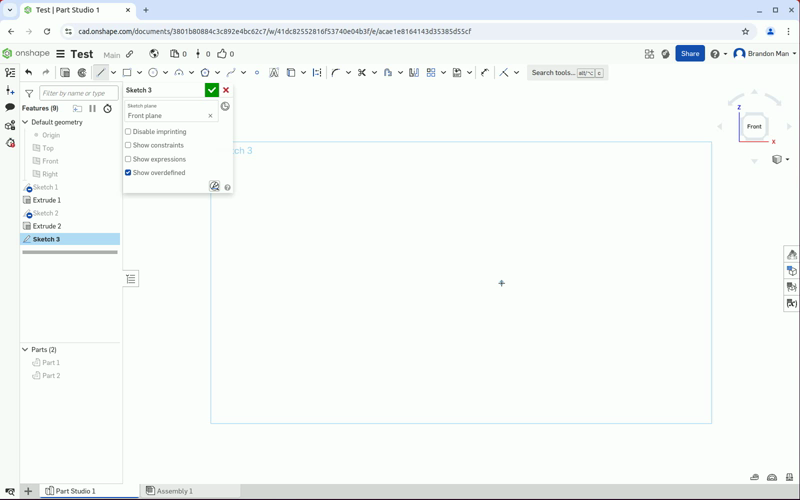
key_down(shift)
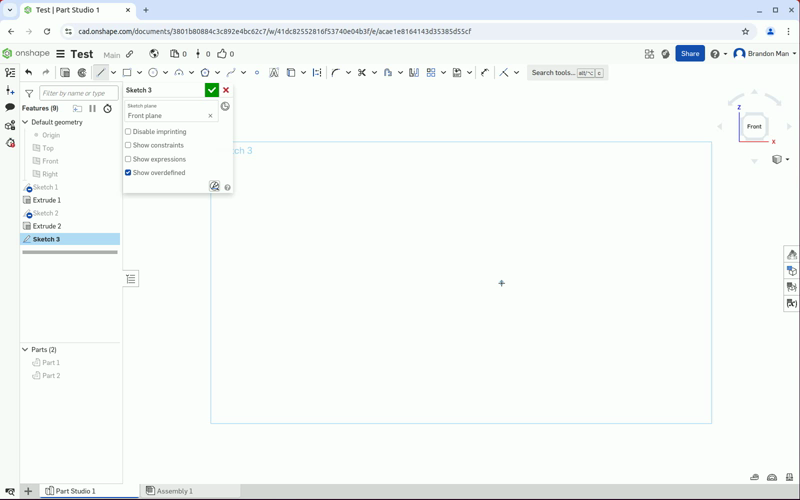
mouse_move(573, 282)
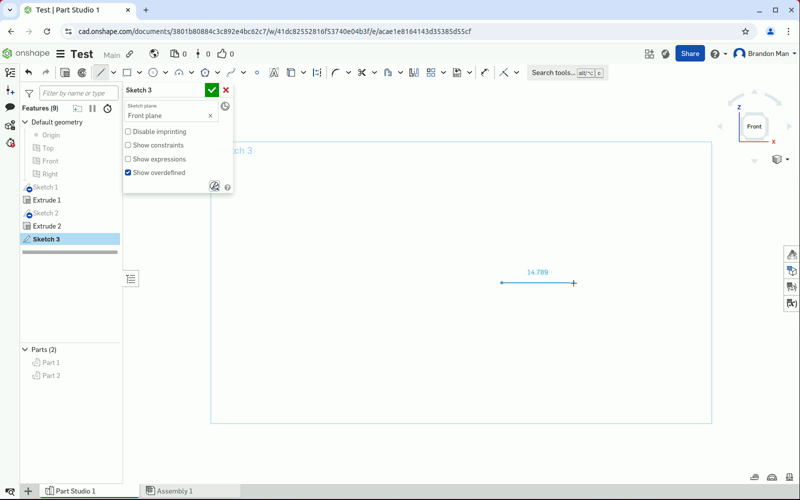
click(573, 282)
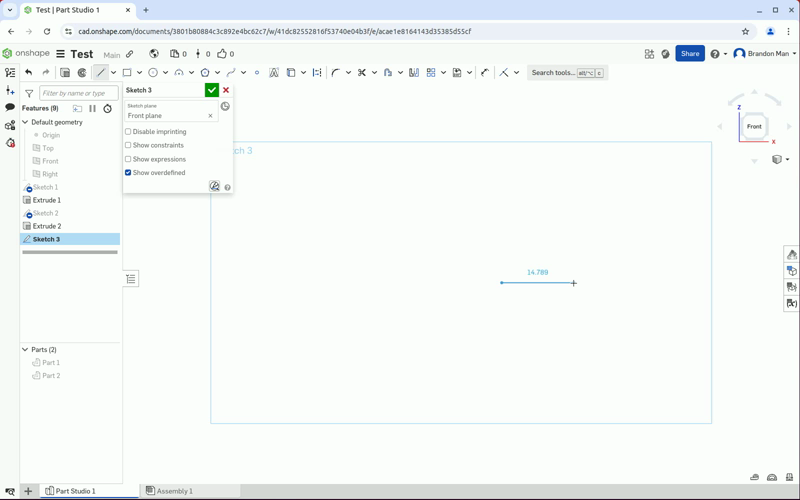
key_up(shift)
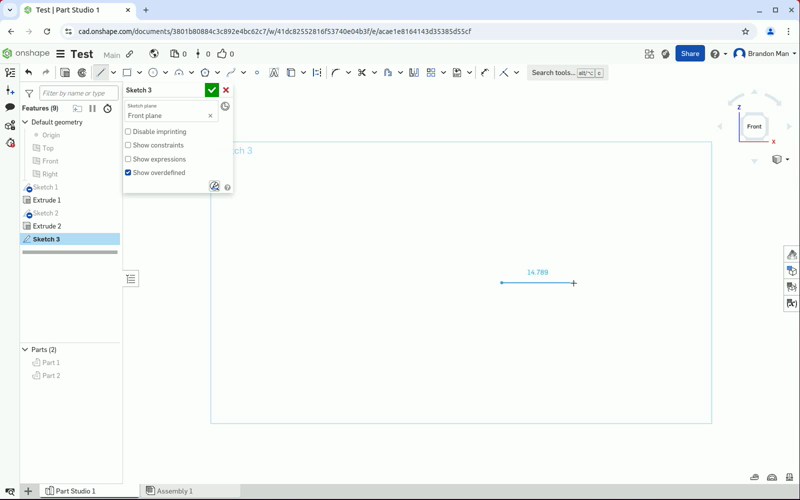
key_down(shift)
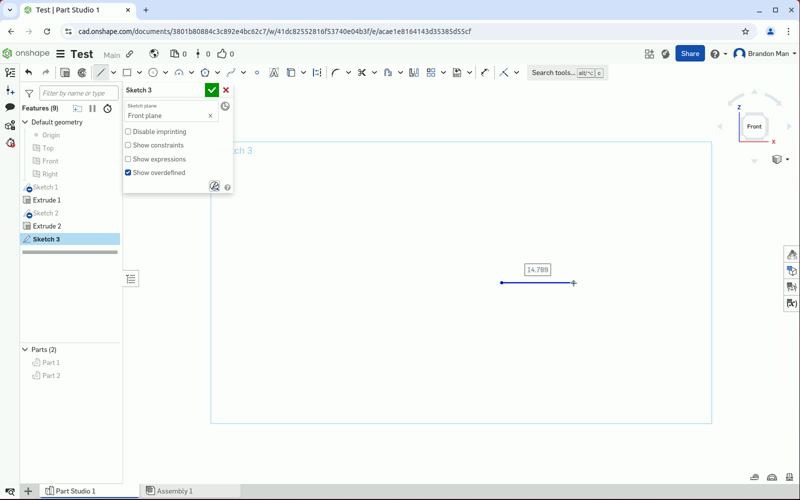
mouse_move(589, 282)
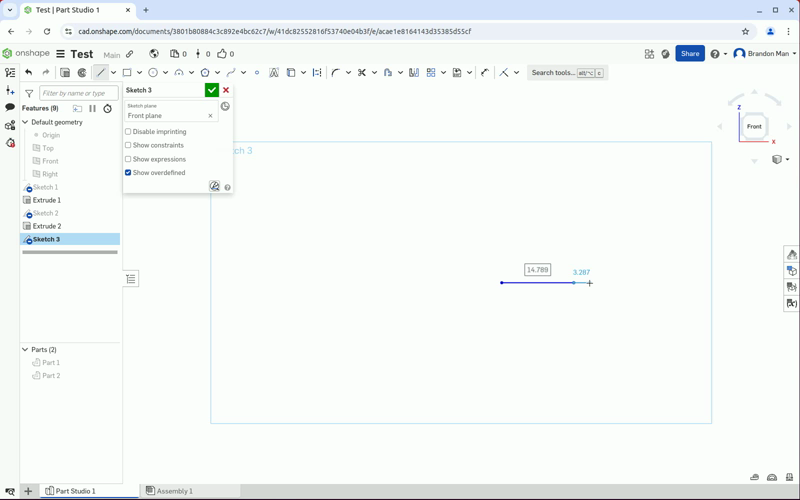
mouse_move(573, 262)
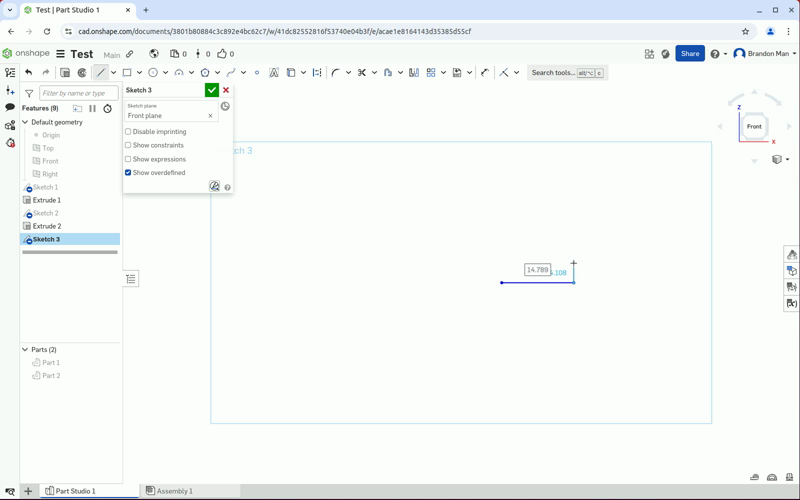
click(573, 262)
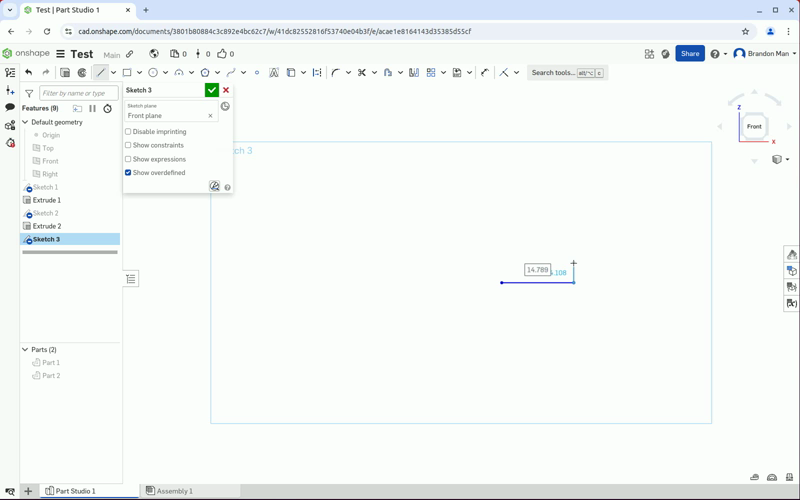
key_up(shift)
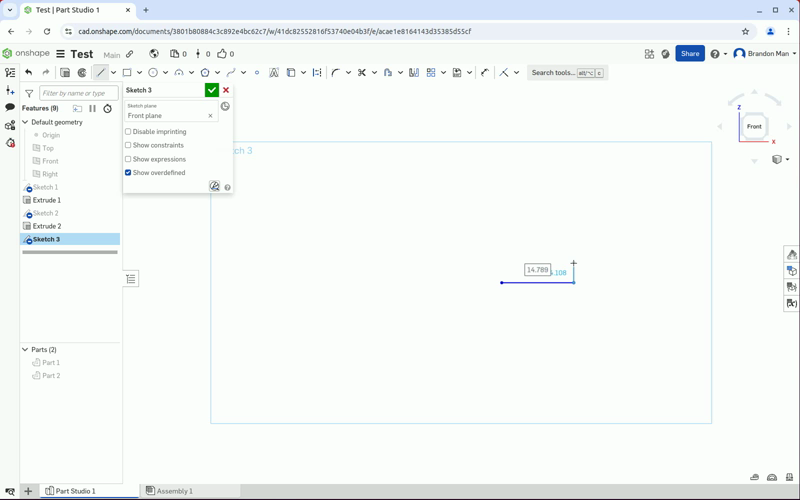
key_down(shift)
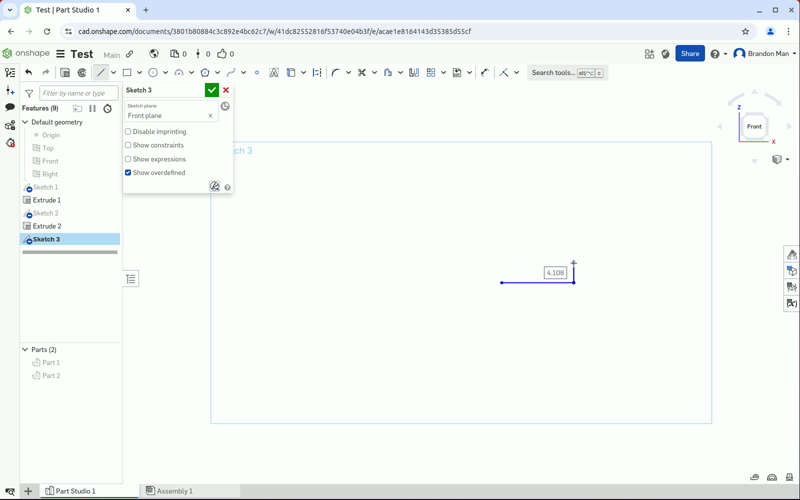
mouse_move(501, 262)
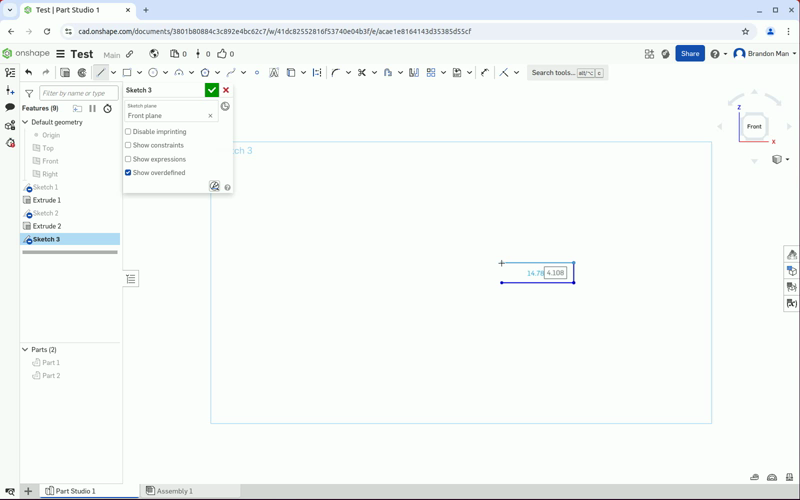
click(501, 262)
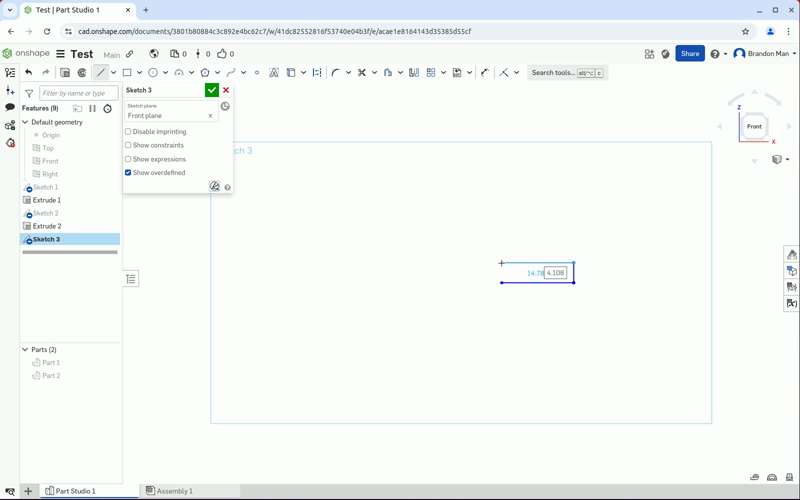
key_up(shift)
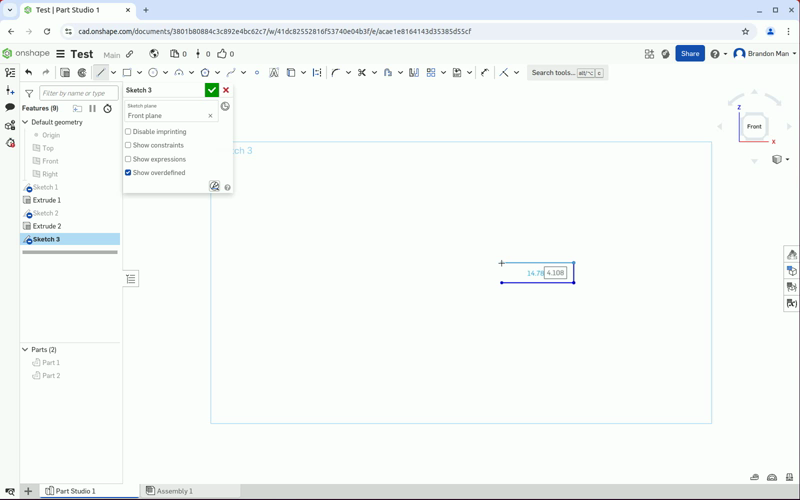
mouse_move(531, 262)
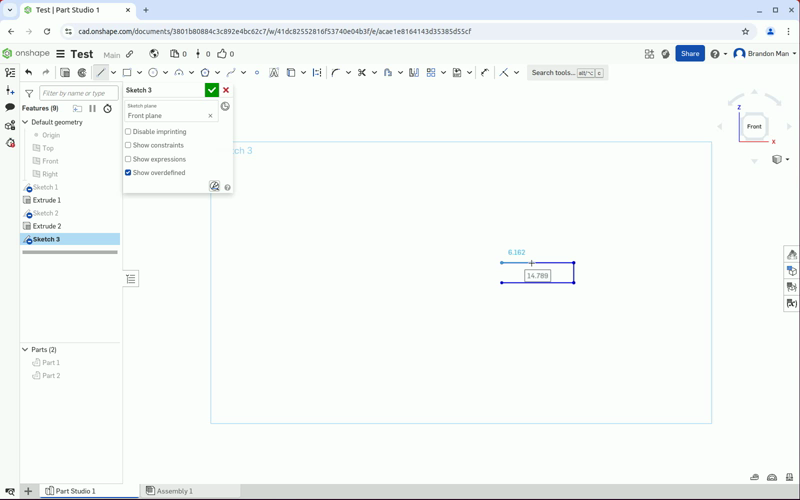
key_down(shift)
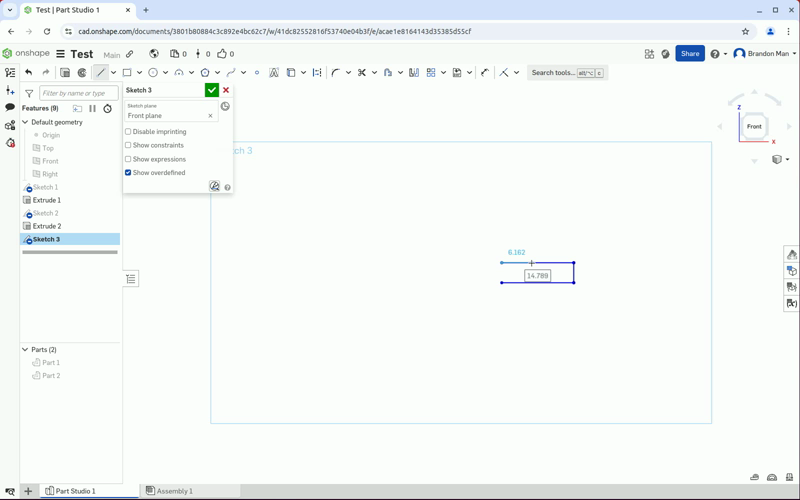
mouse_move(501, 282)
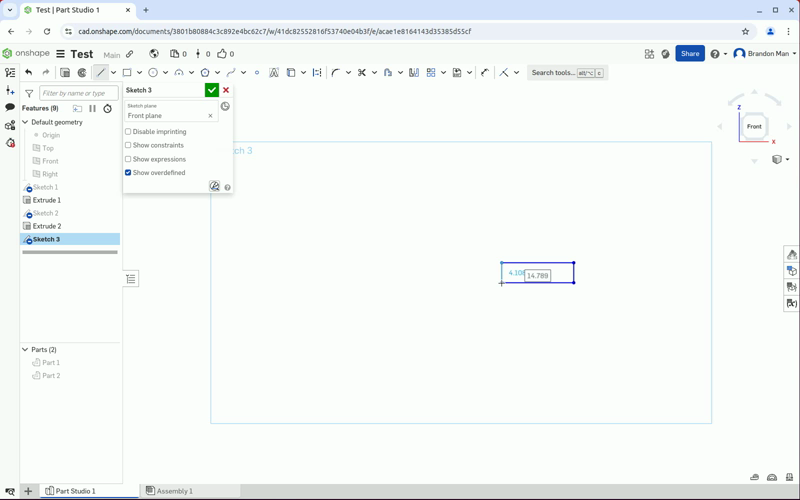
key_up(shift)
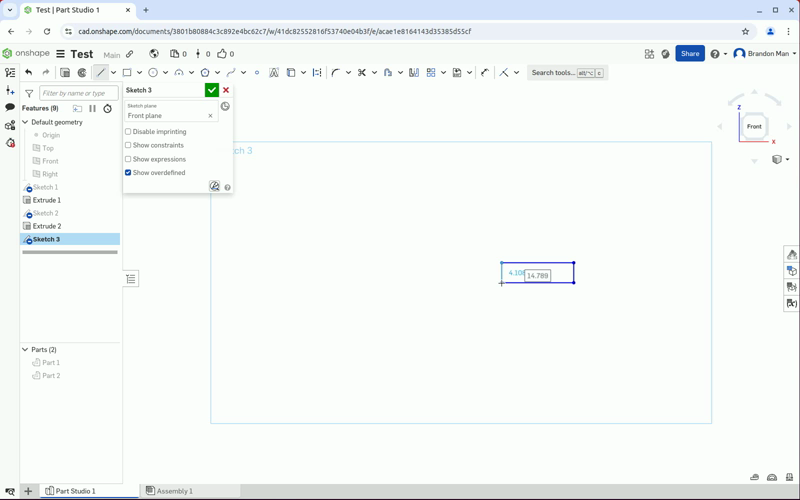
click(501, 282)
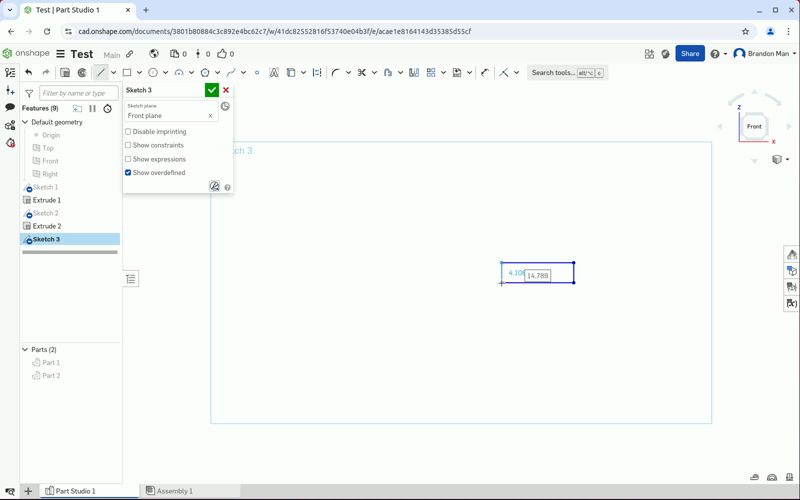
key(esc)
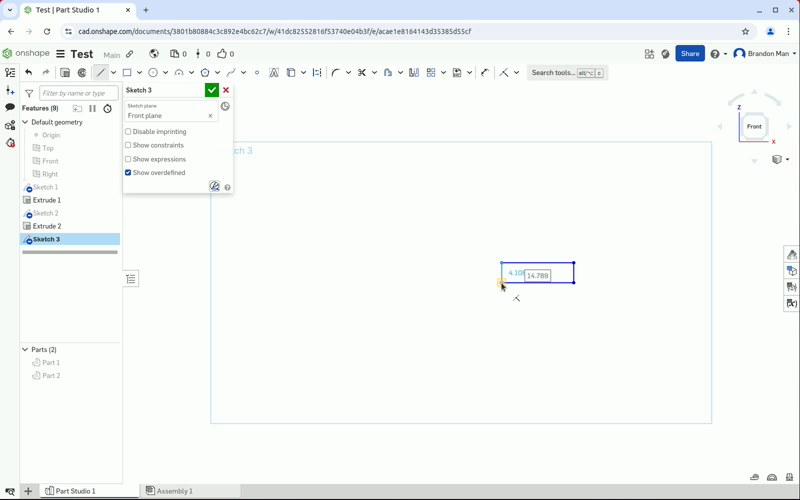
mouse_move(566, 268)
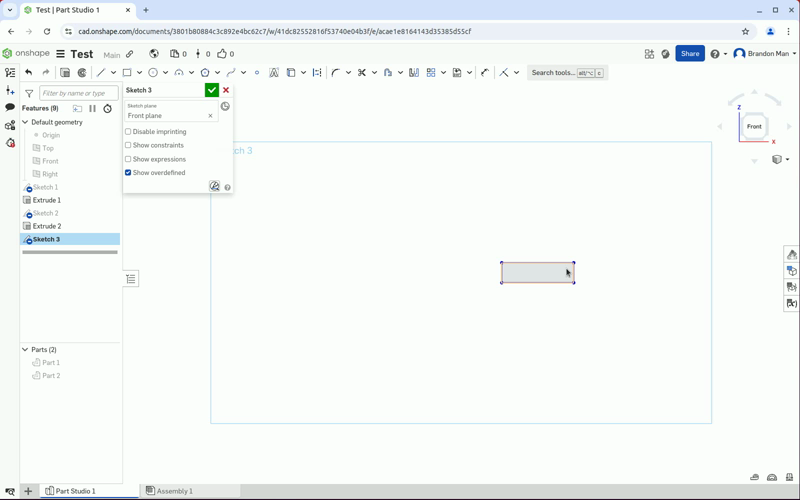
scroll(6)
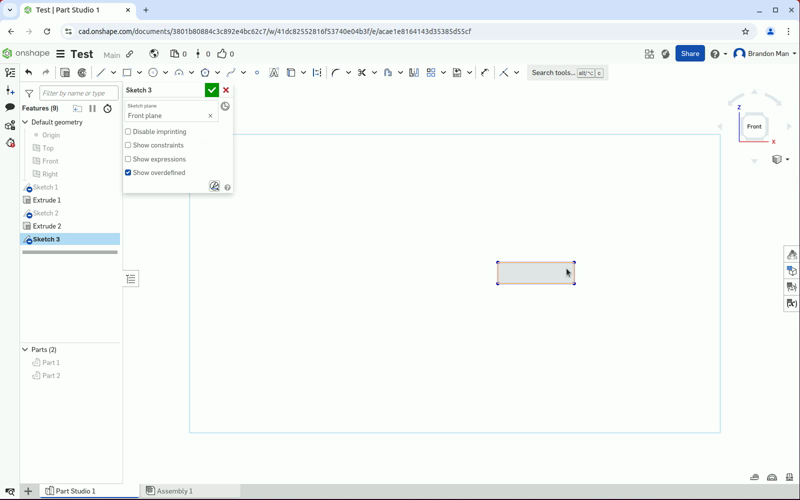
scroll(6)
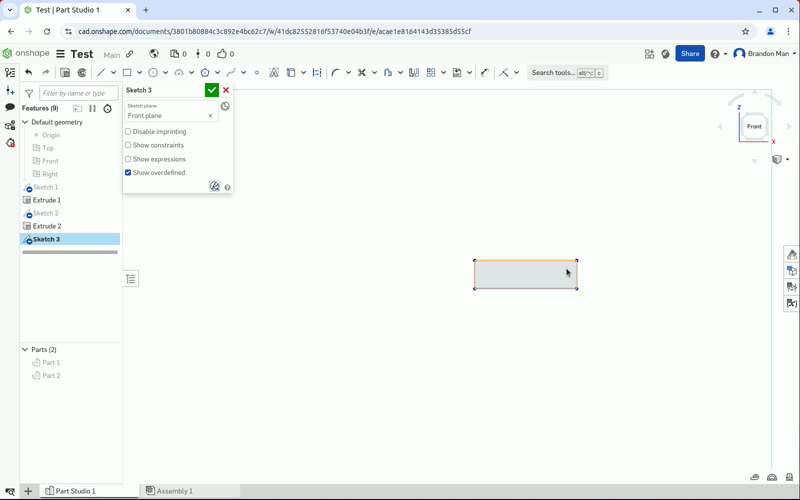
scroll(6)
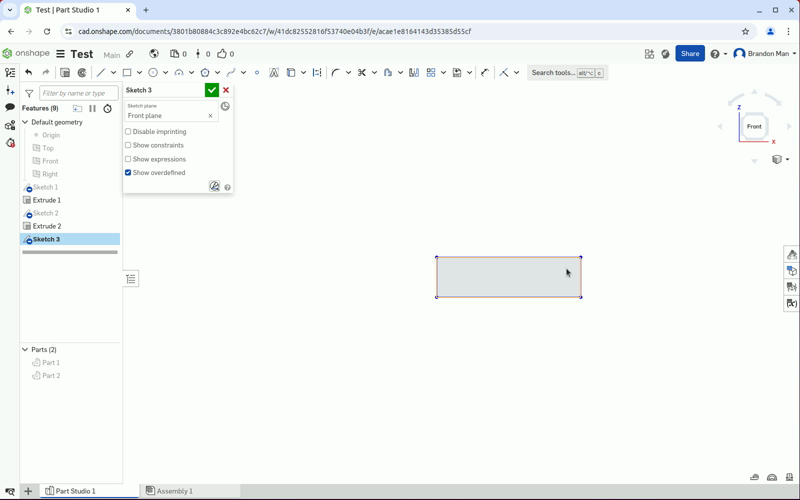
scroll(6)
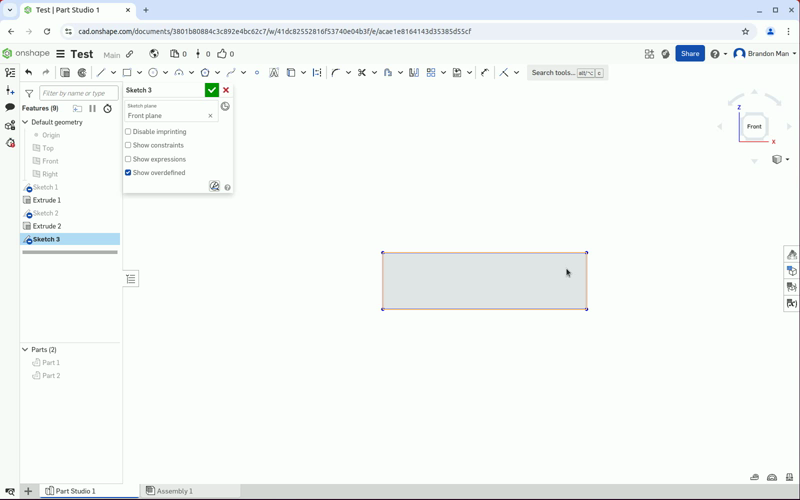
scroll(6)
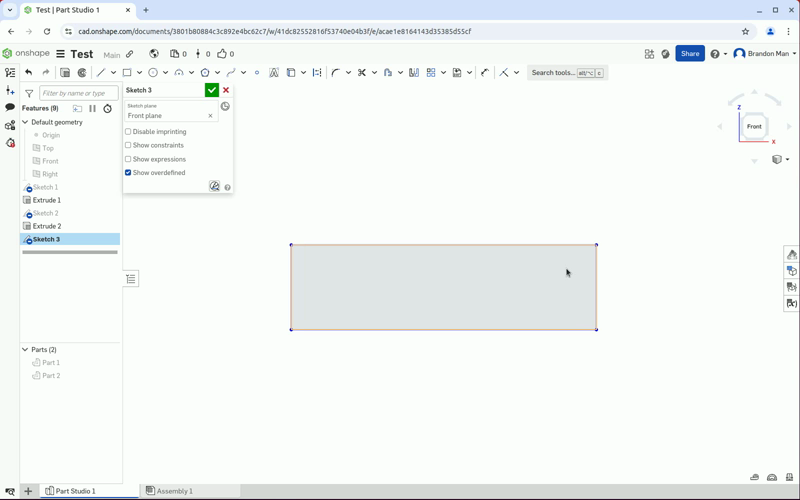
scroll(6)
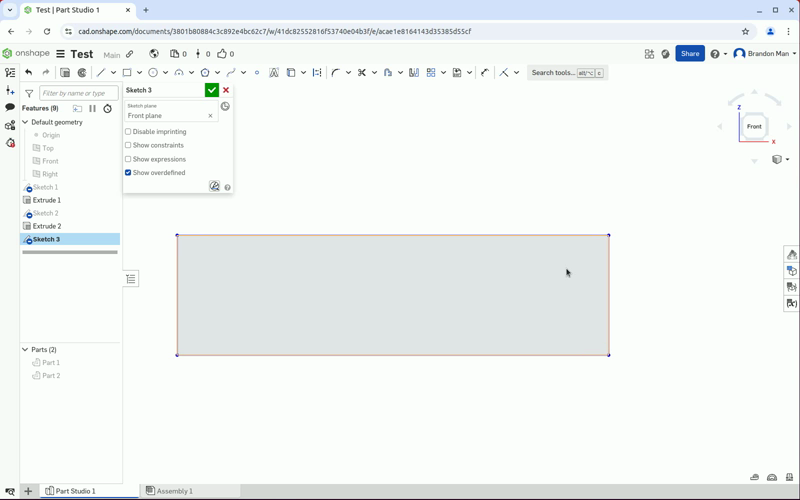
scroll(6)
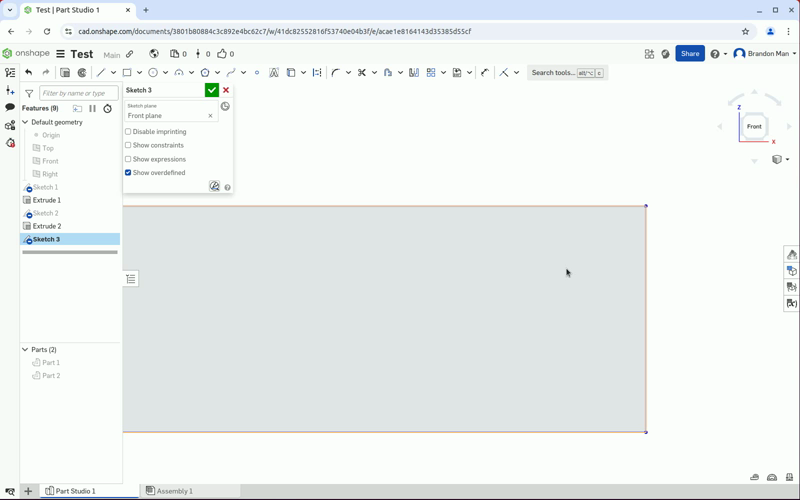
click(566, 268)
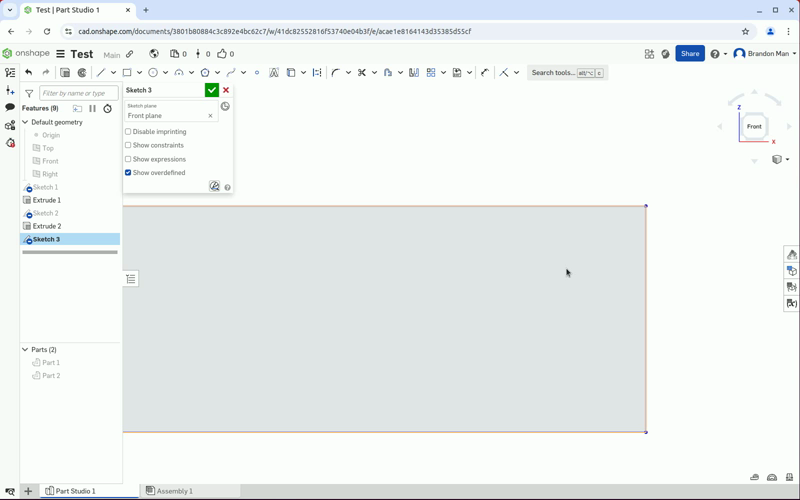
scroll(-6)
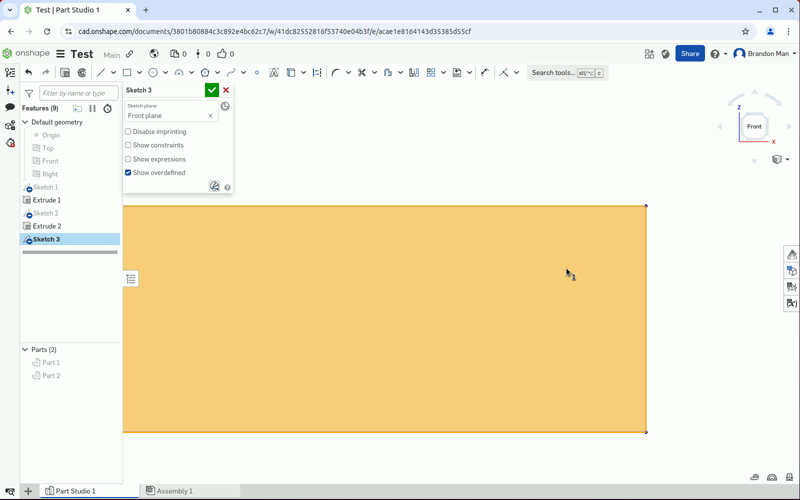
scroll(-6)
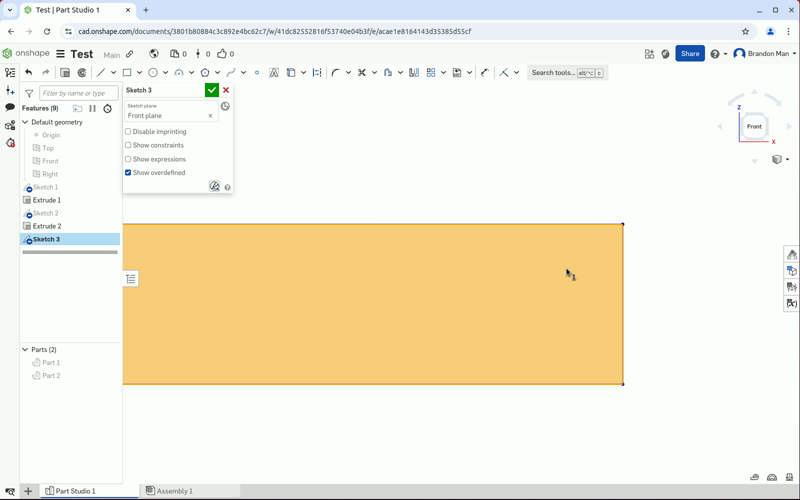
scroll(-6)
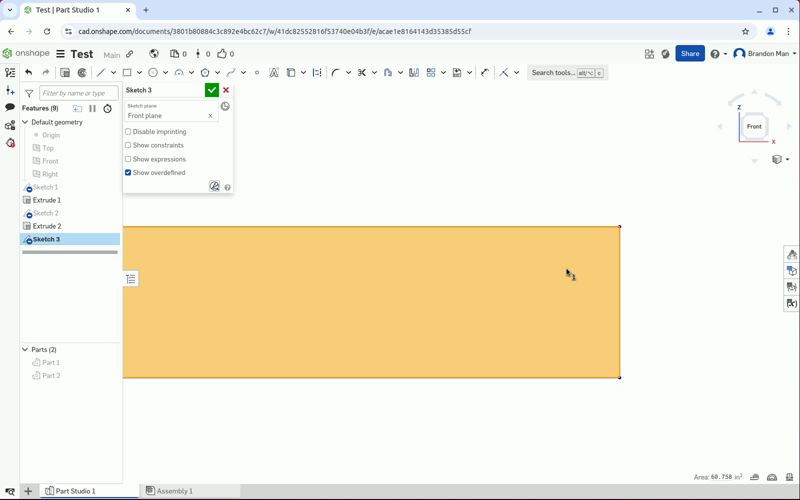
scroll(-6)
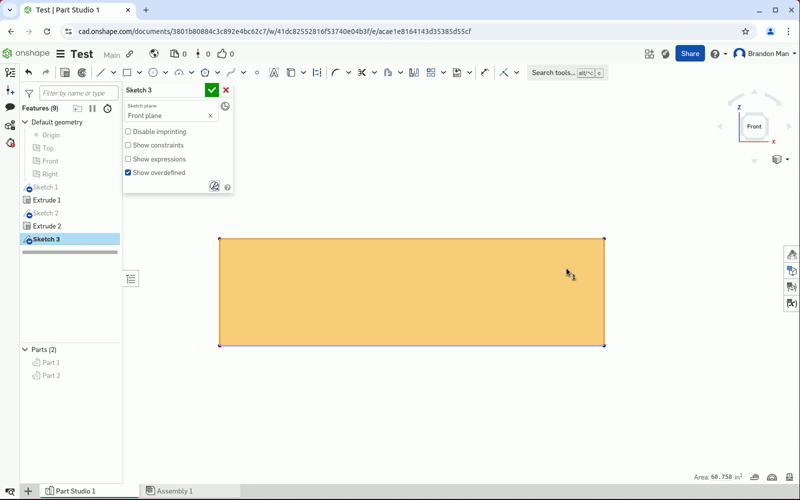
scroll(-6)
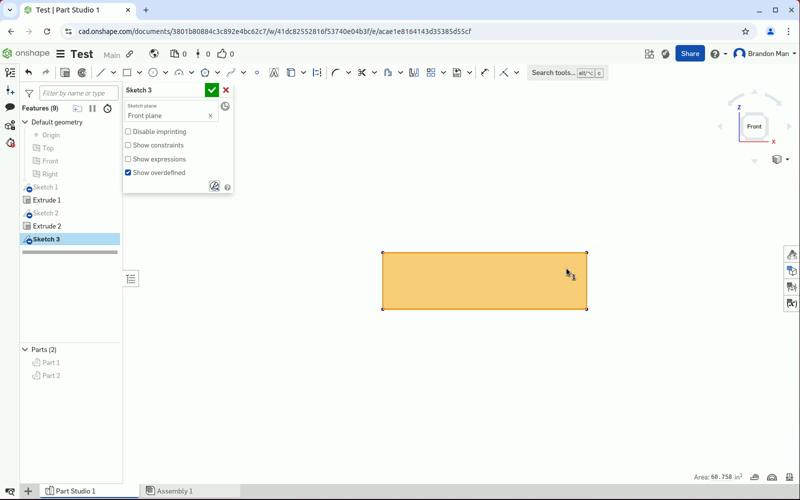
scroll(-6)
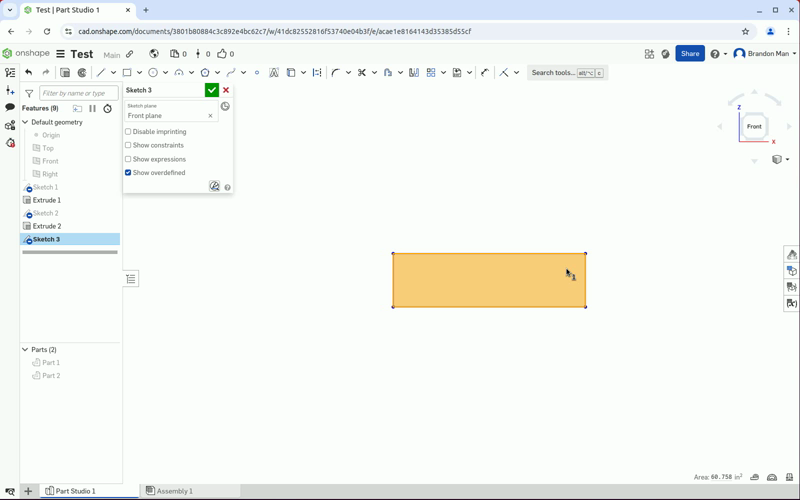
scroll(-6)
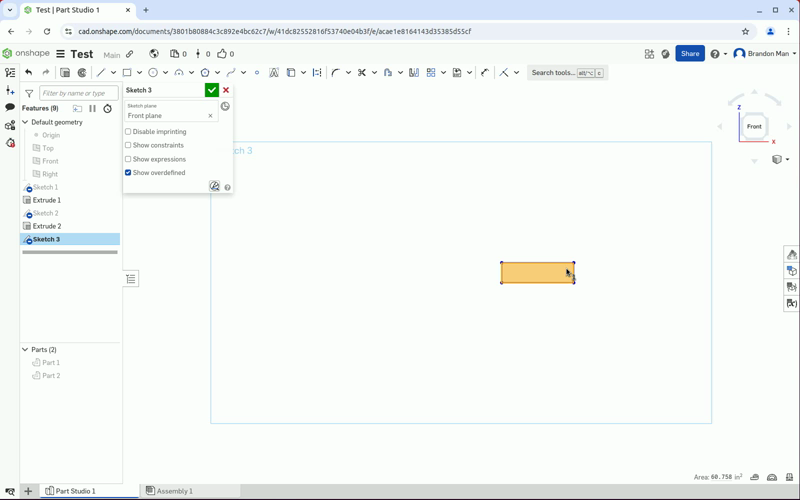
mouse_move(73, 352)
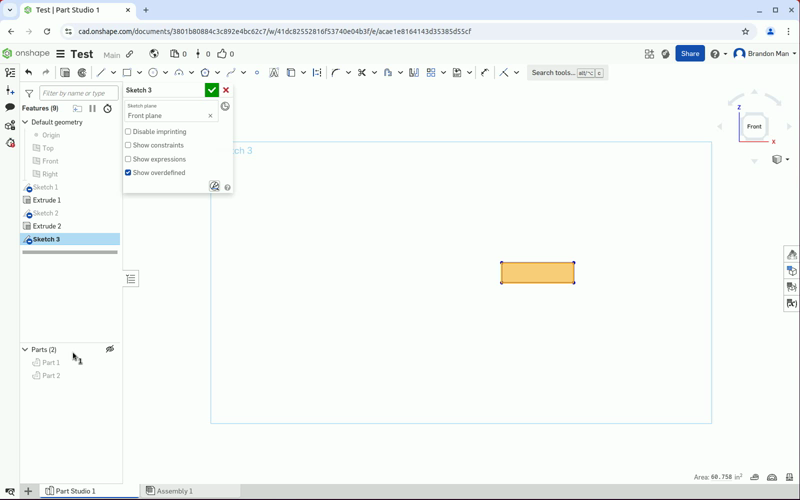
key(shift+y)
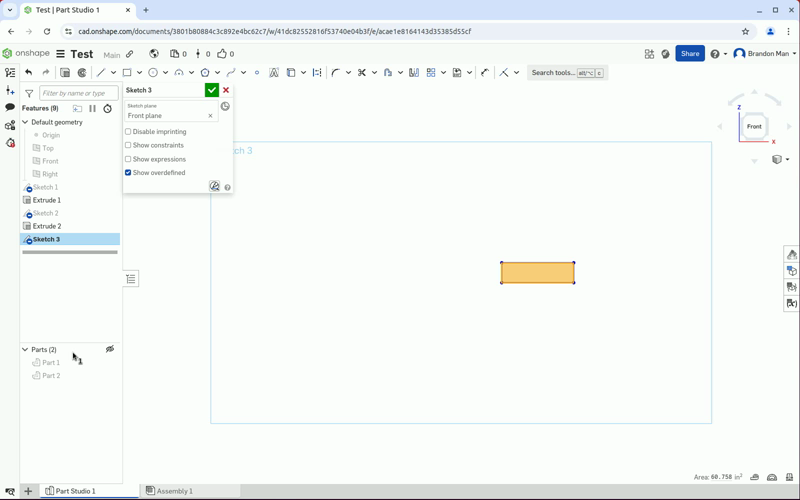
key(shift+e)
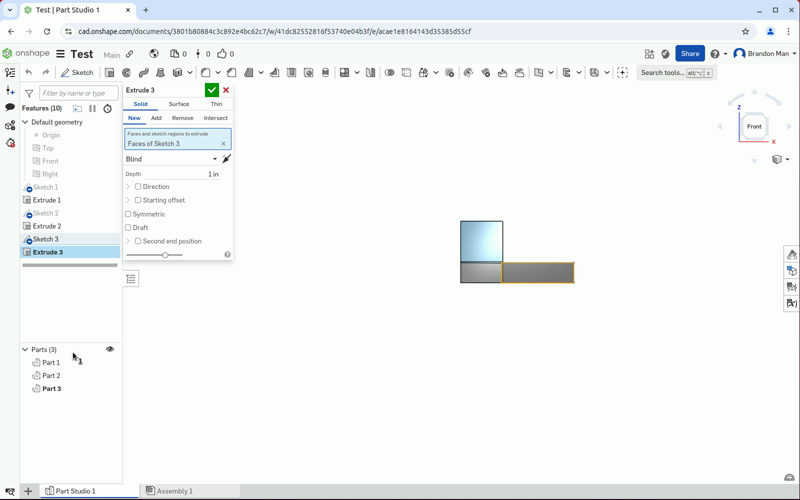
mouse_move(143, 106)
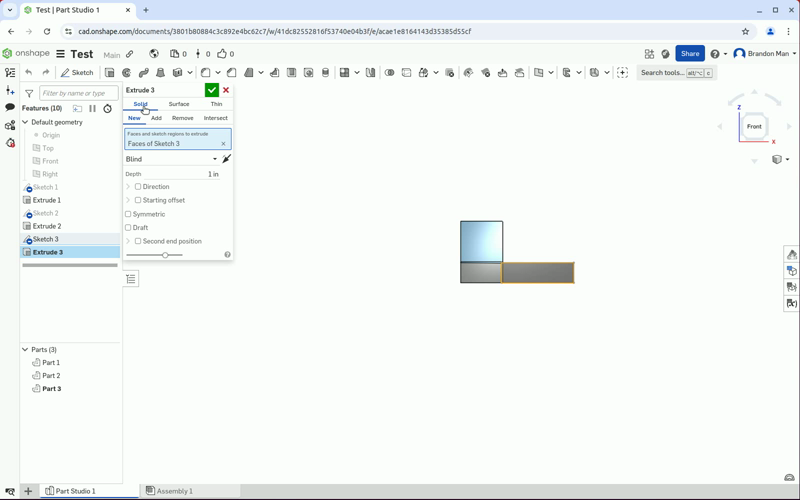
click(143, 106)
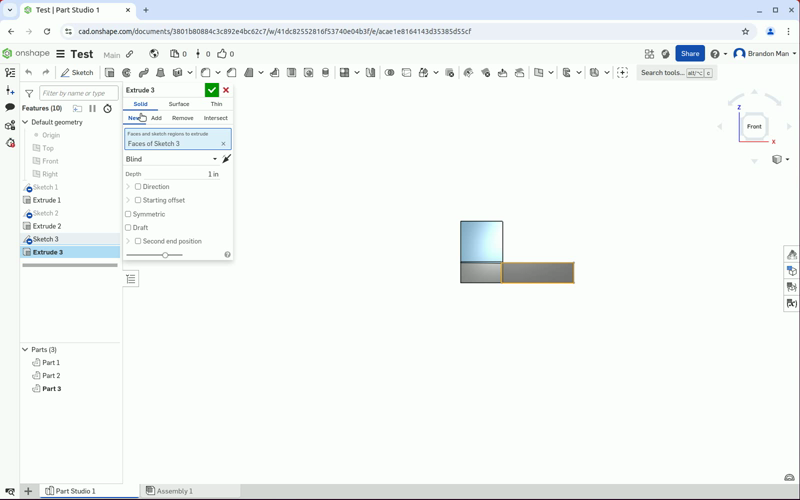
mouse_move(137, 120)
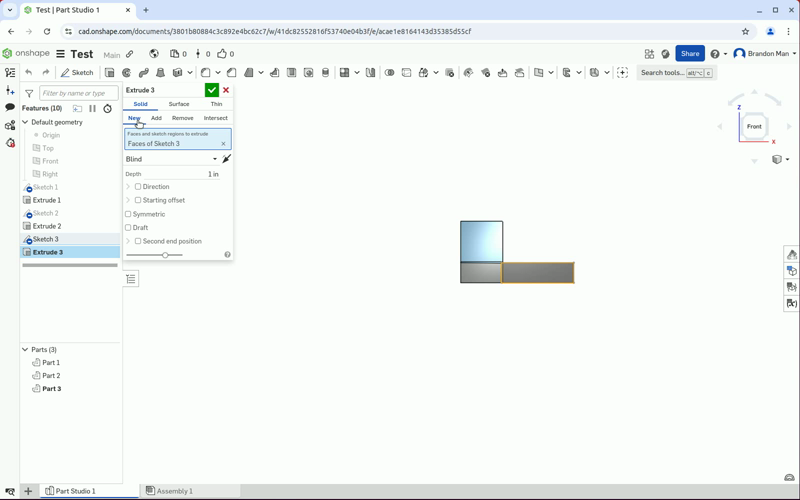
click(137, 120)
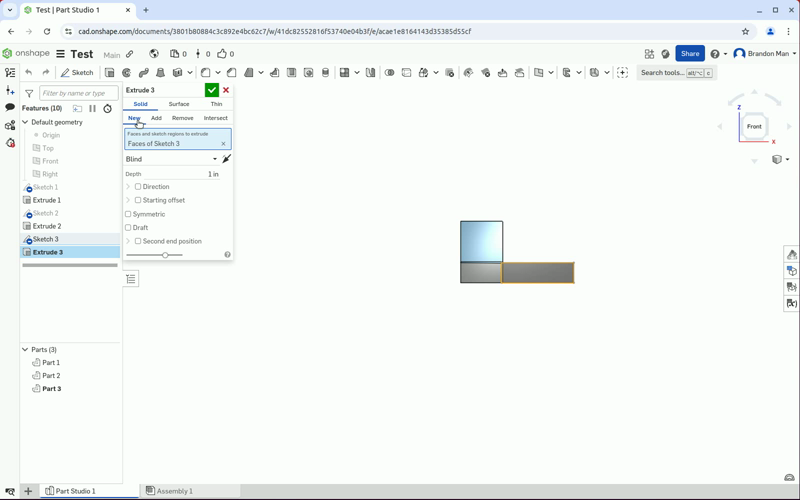
key(tab, 4)
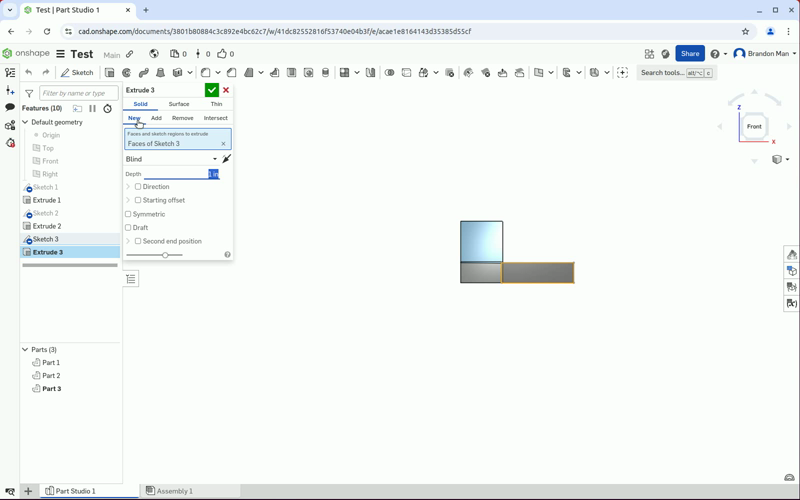
text(8.425)
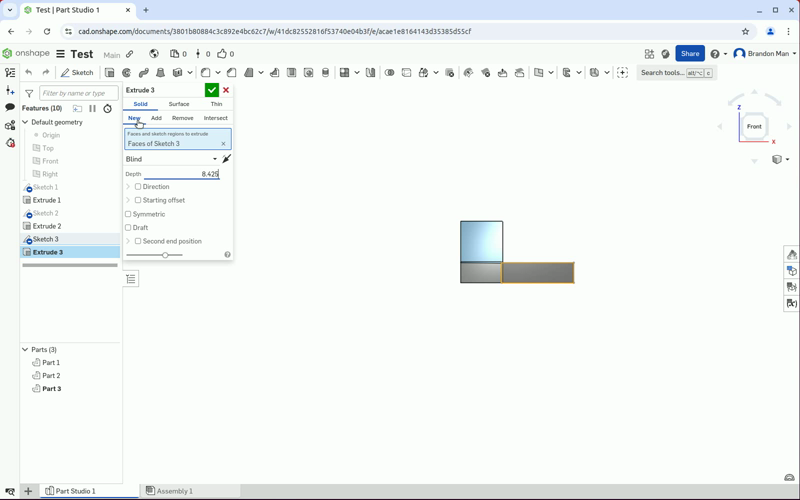
key(enter)
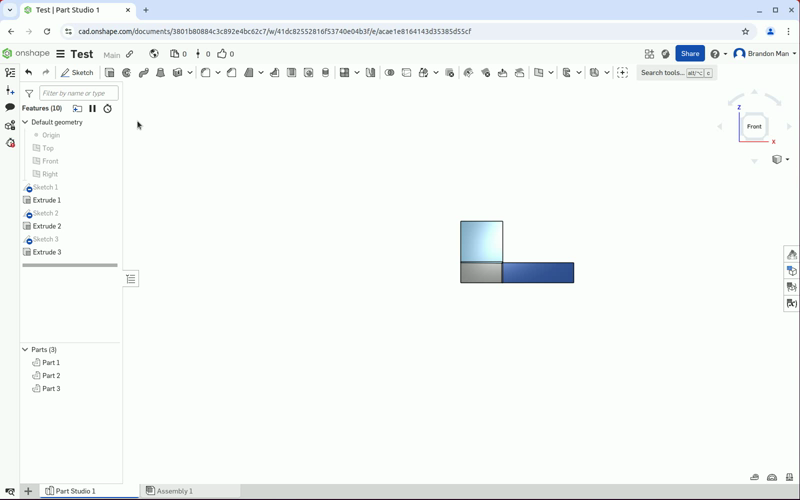
key(shift+h)
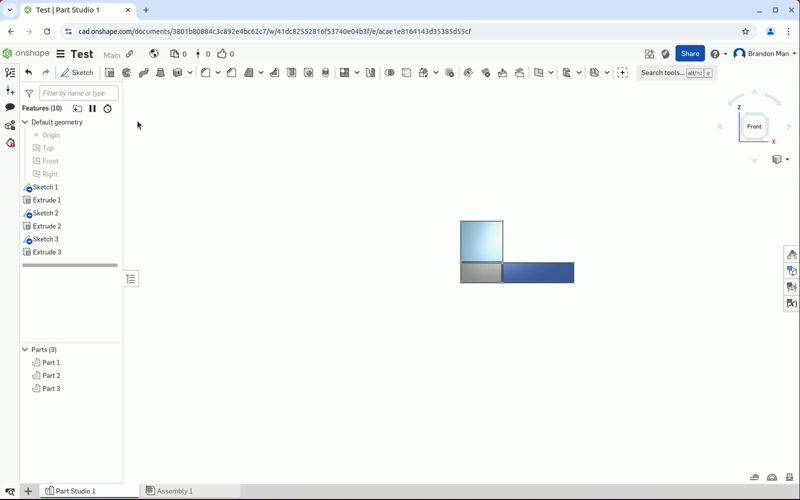
key(shift+h)
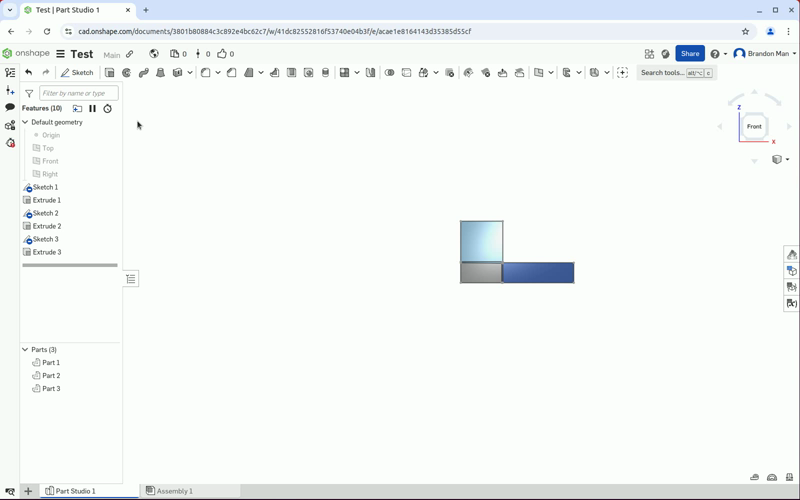
key(shift+7)
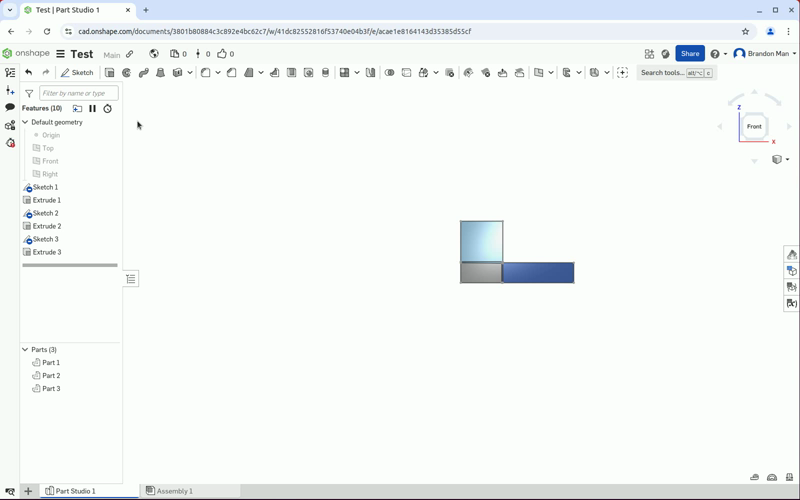
key(left, 2)
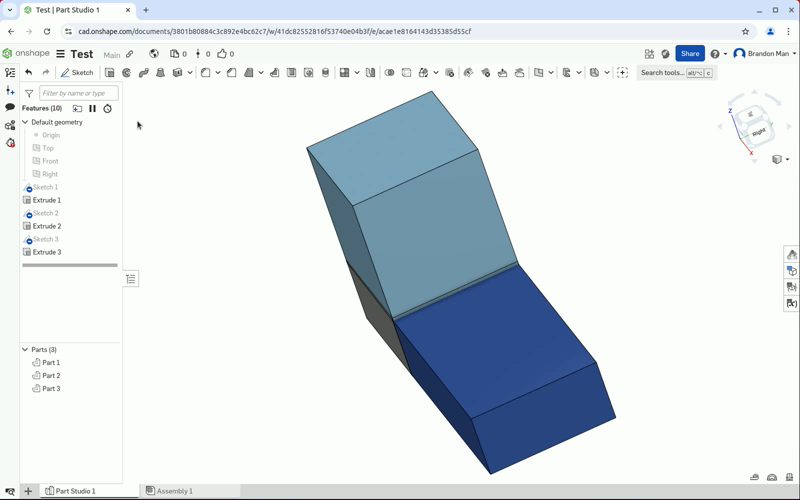
key(down, 2)
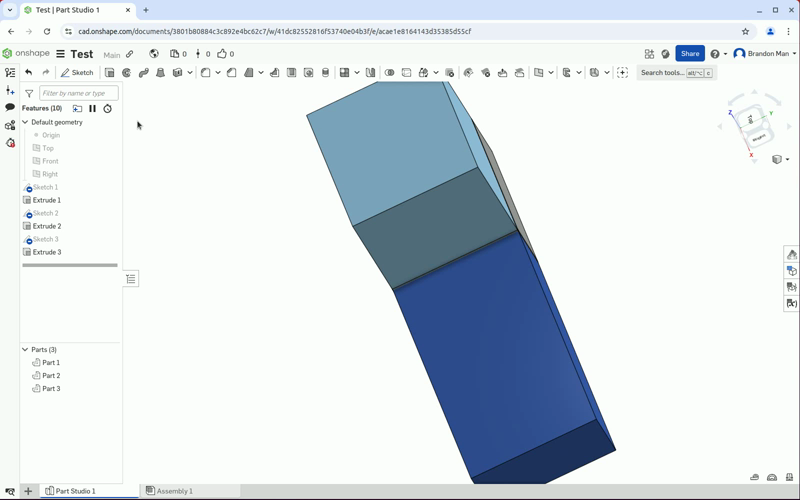
key(up, 2)
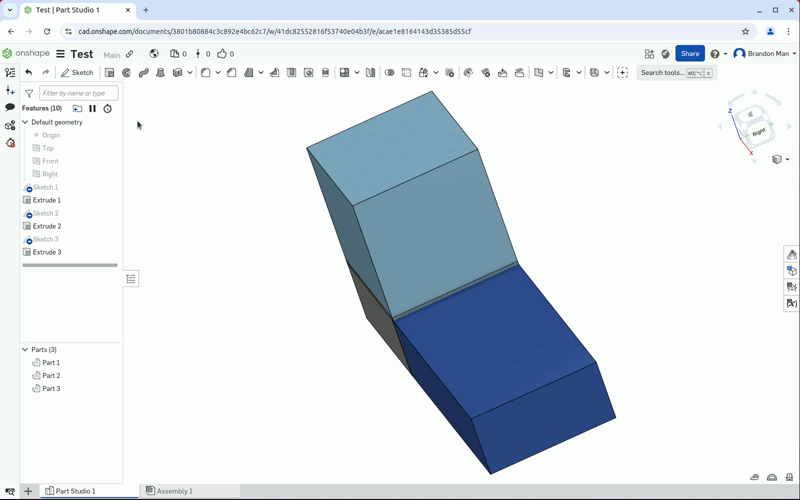
key(right, 2)
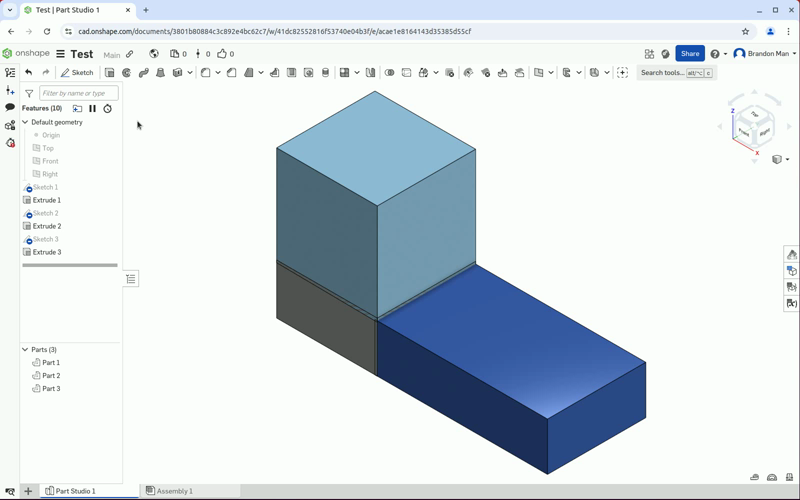
mouse_move(73, 189)
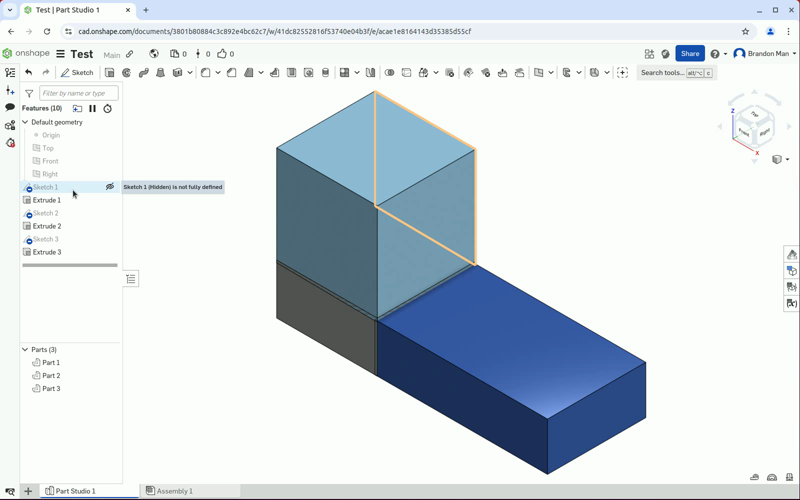
click(73, 189)